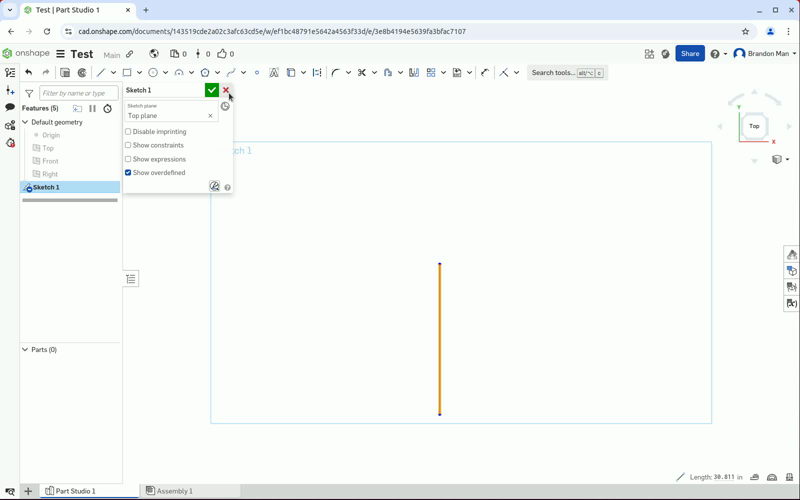
key(shift+h)
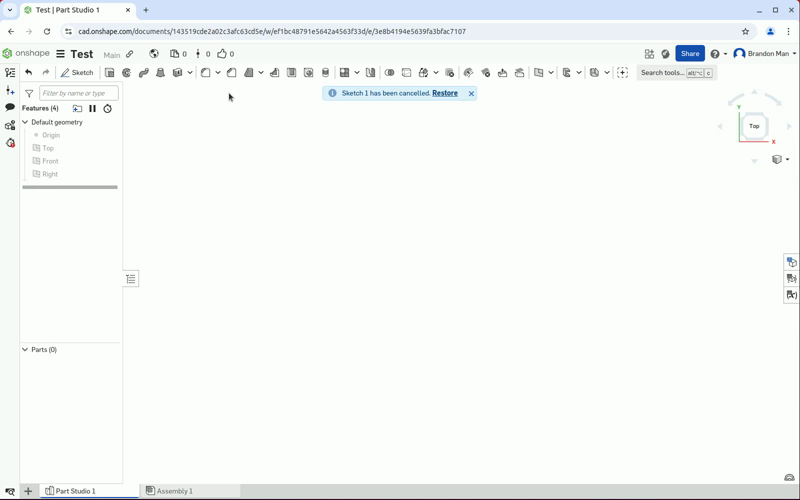
mouse_move(73, 352)
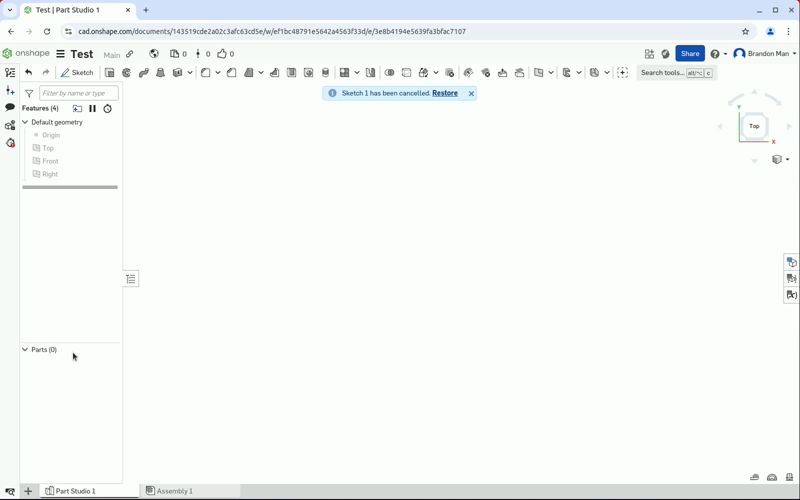
key(y)
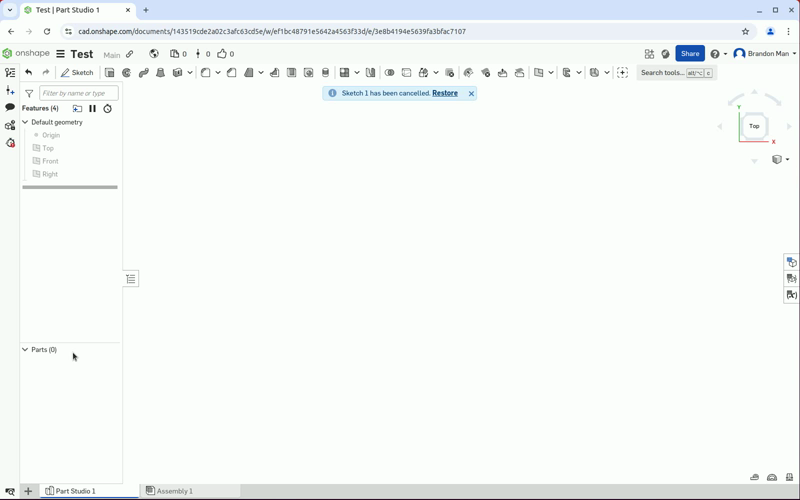
key(shift+p)
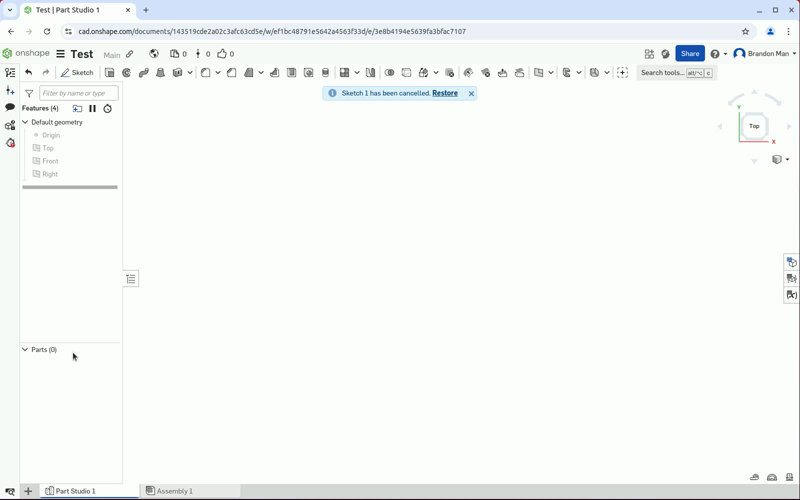
key(space)
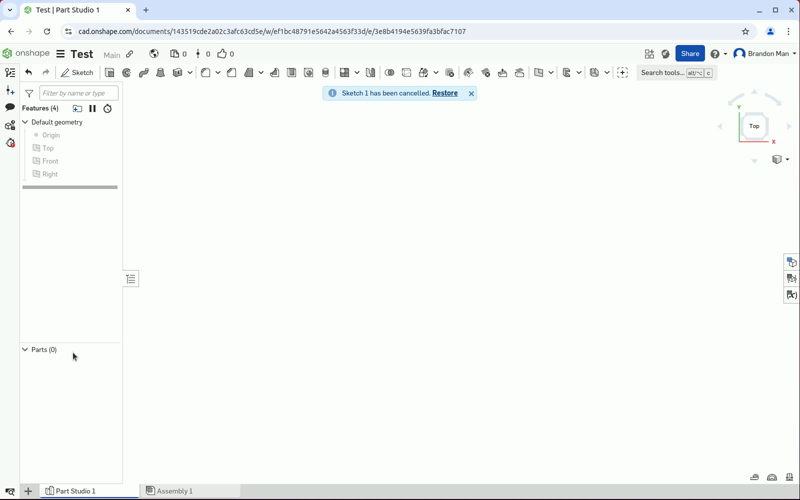
key_down(shift)
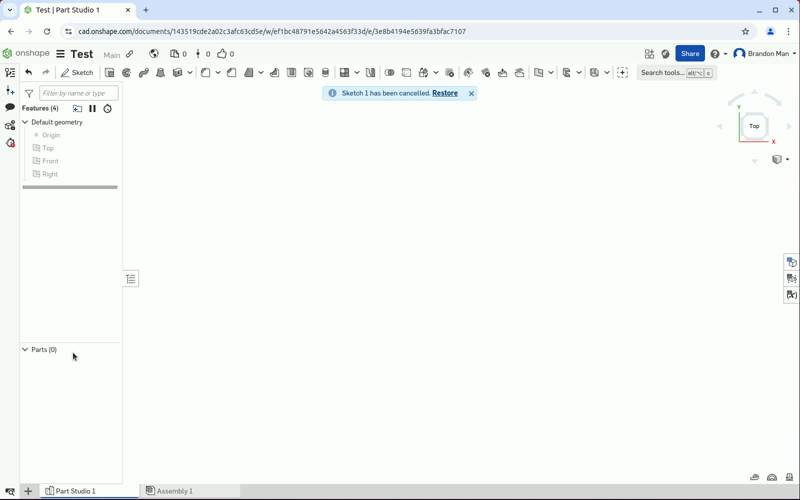
key(up)
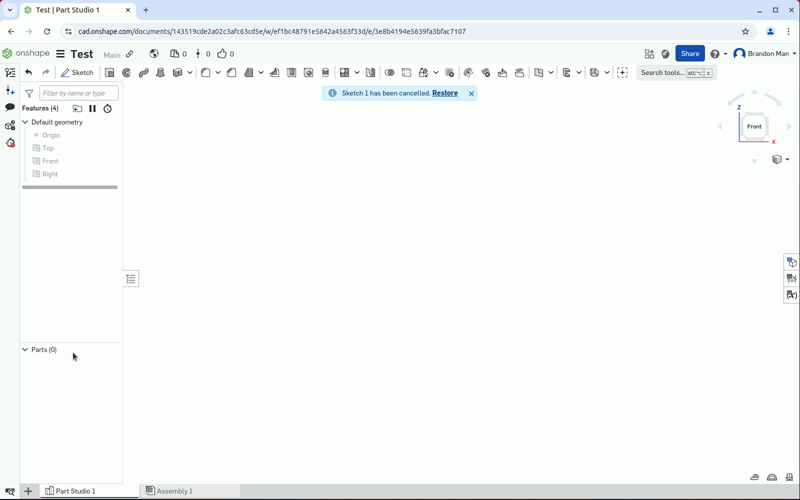
key_up(shift)
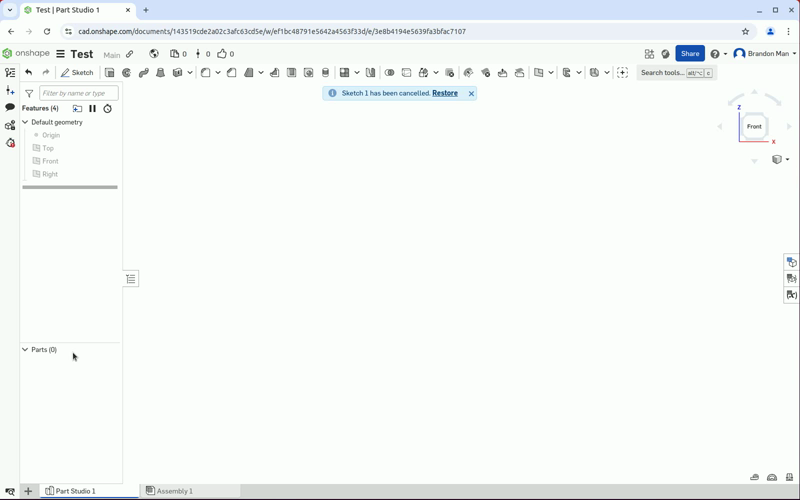
mouse_move(73, 352)
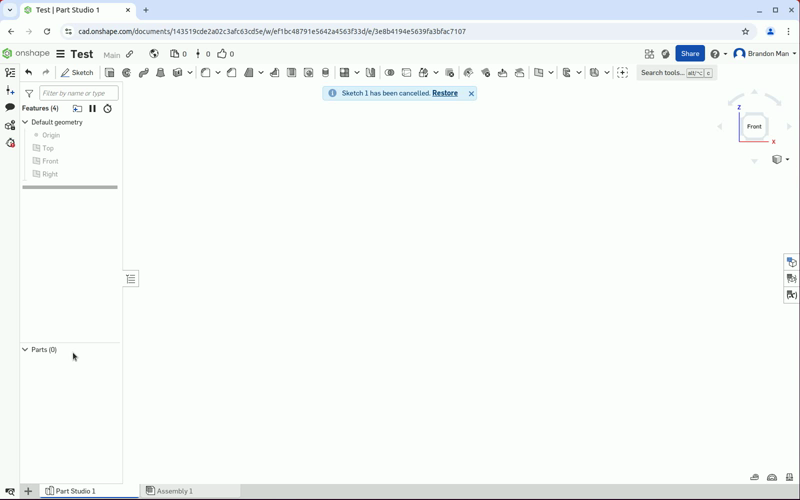
key(shift+y)
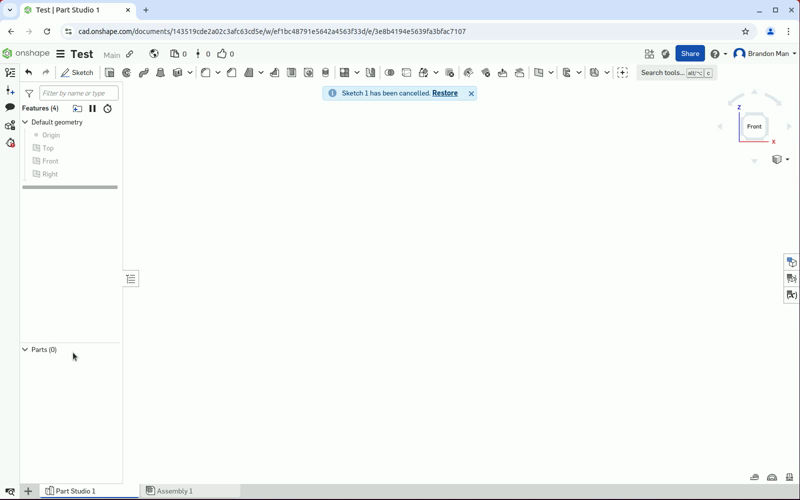
key(shift+s)
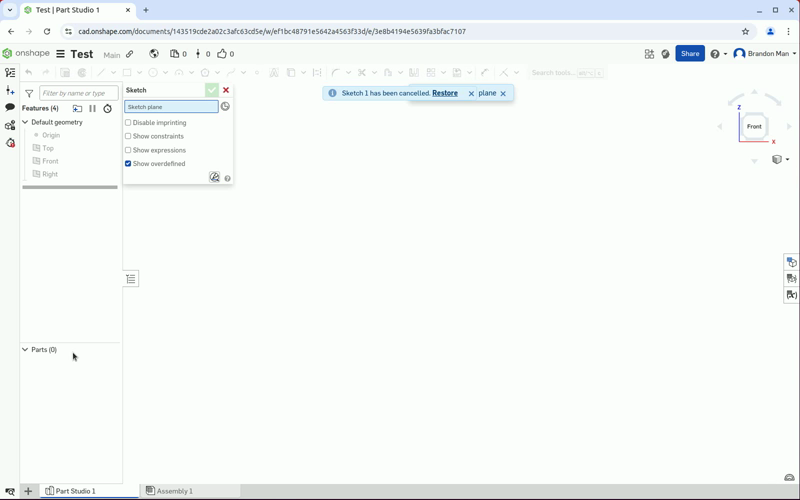
mouse_move(73, 163)
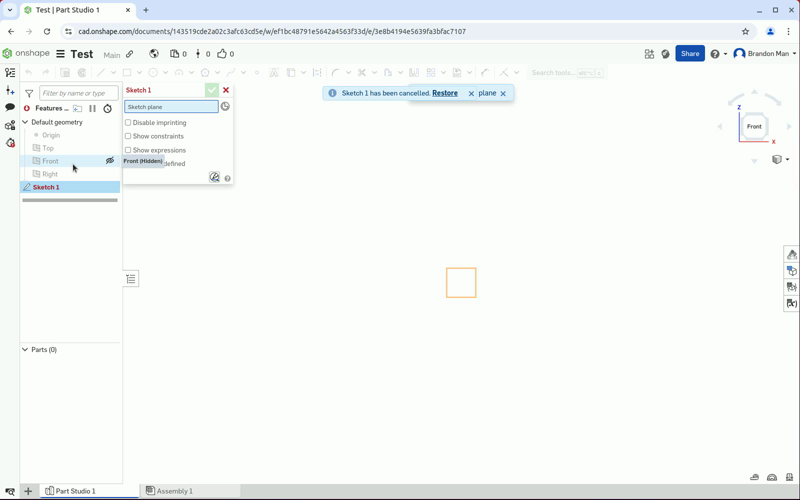
click(73, 163)
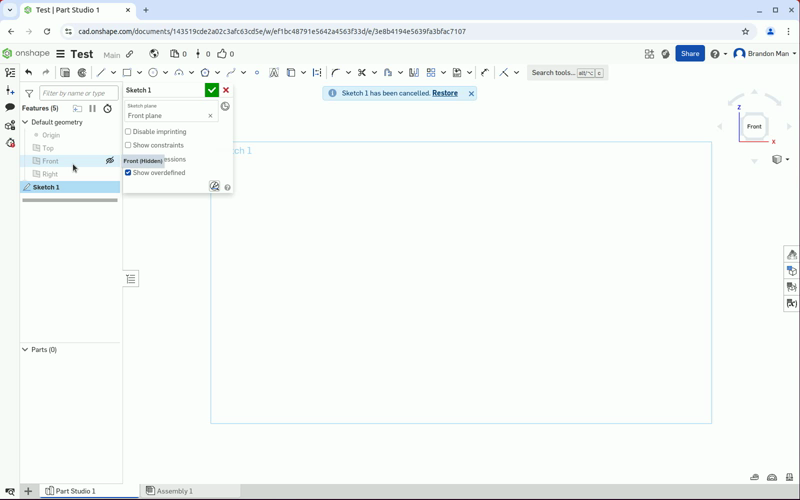
mouse_move(73, 352)
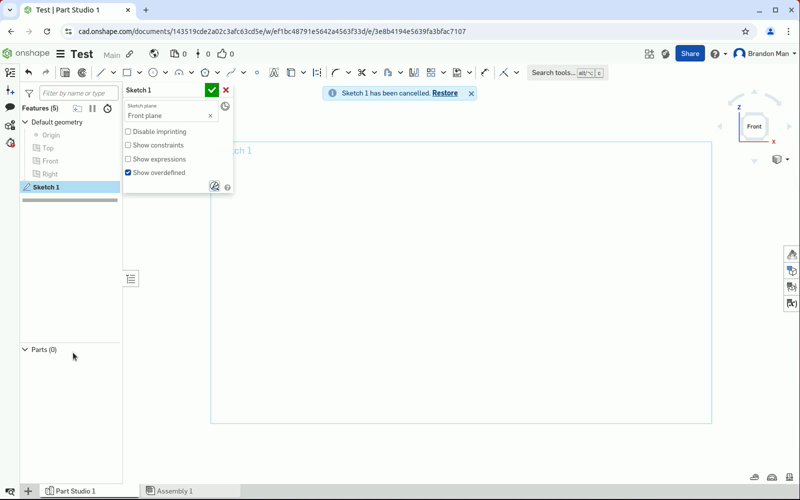
key(y)
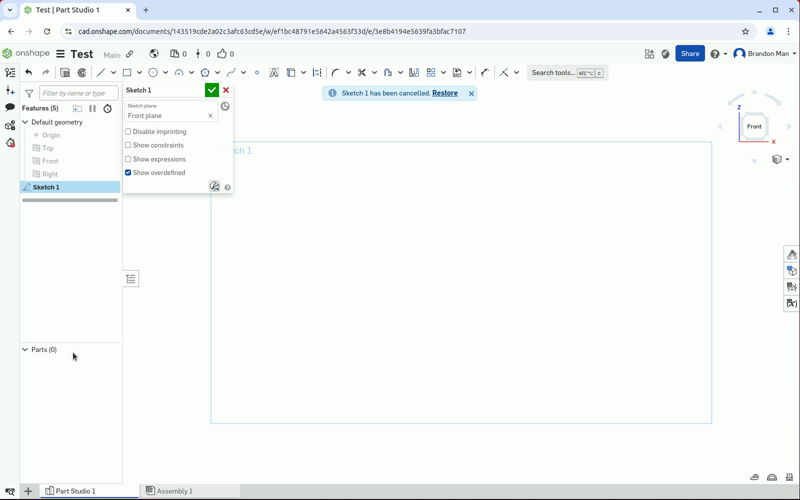
key(l)
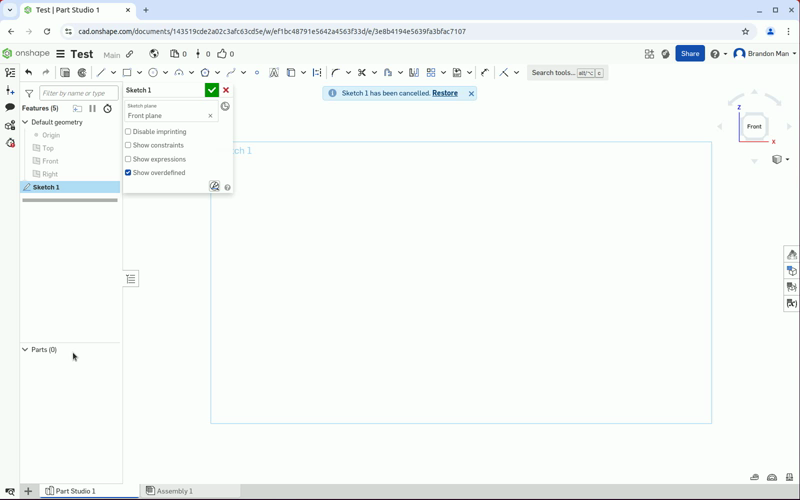
key_down(shift)
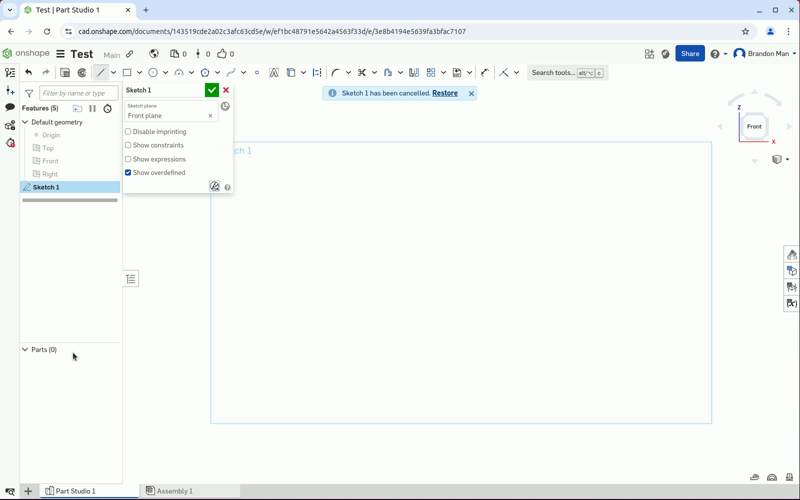
mouse_move(439, 314)
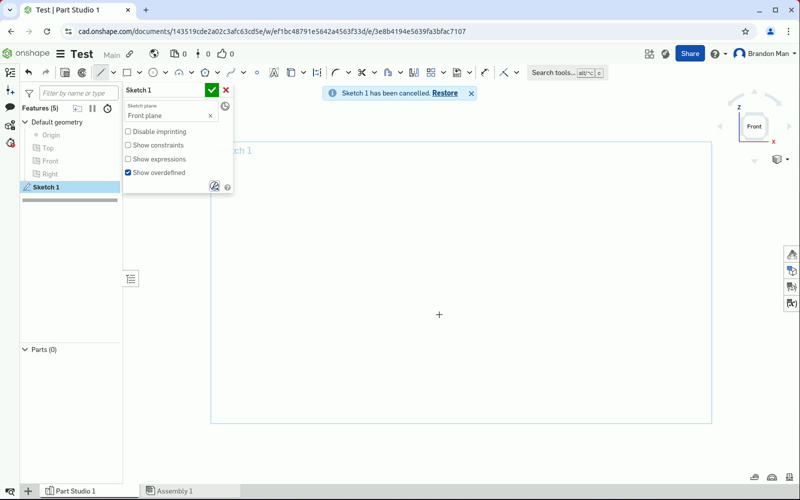
click(439, 314)
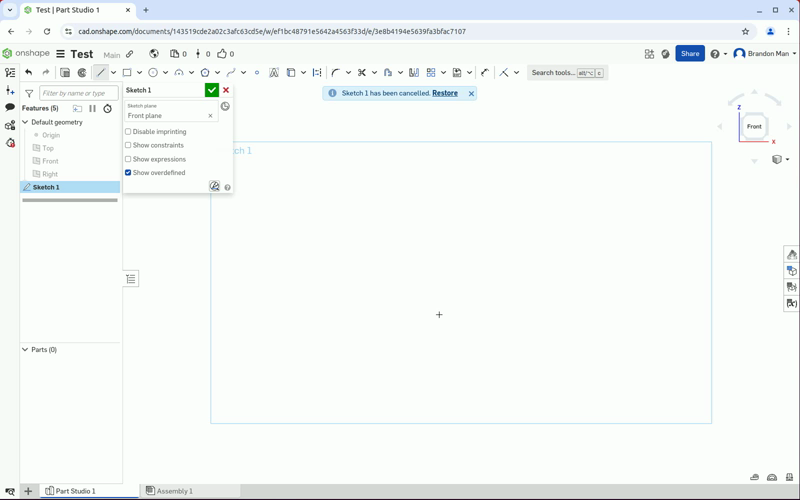
key_up(shift)
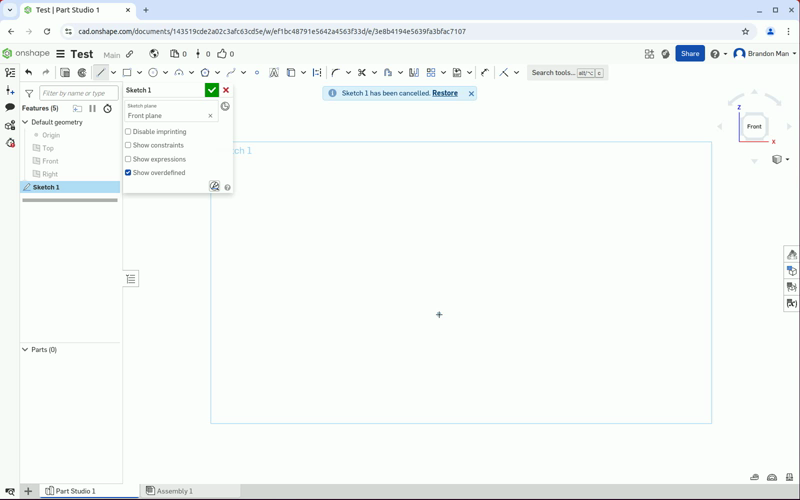
key_down(shift)
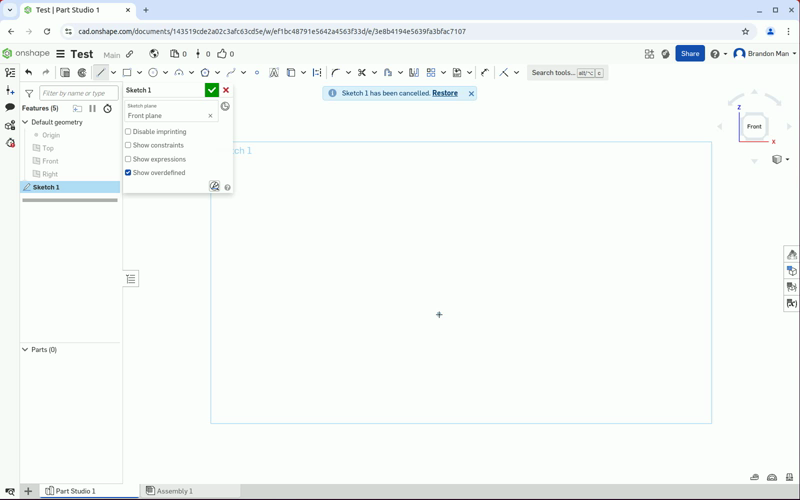
mouse_move(469, 314)
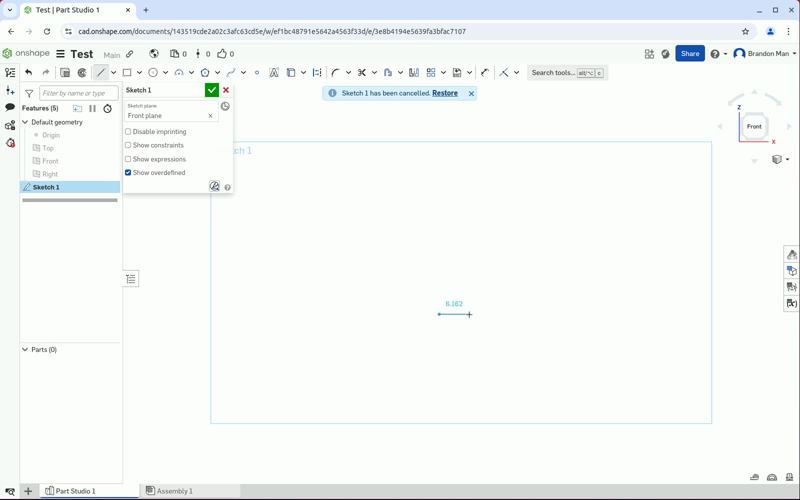
mouse_move(481, 314)
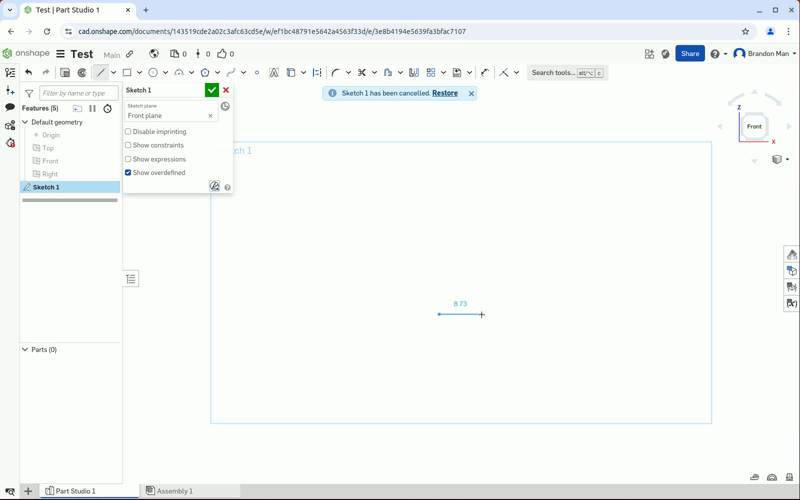
click(481, 314)
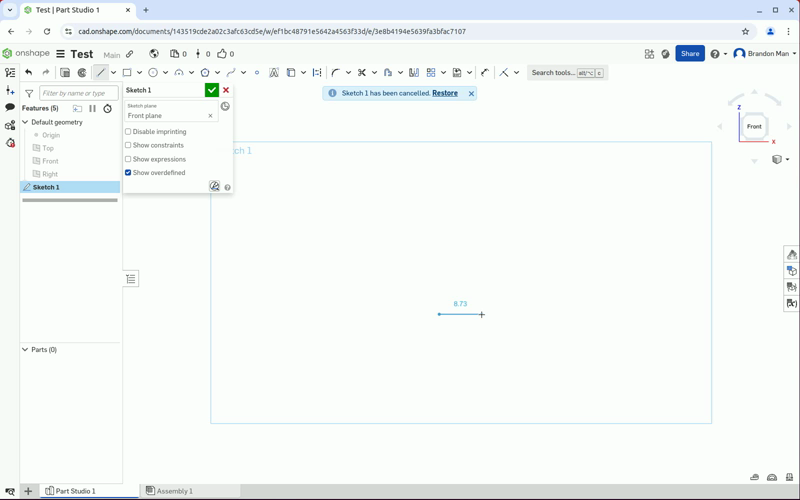
key_up(shift)
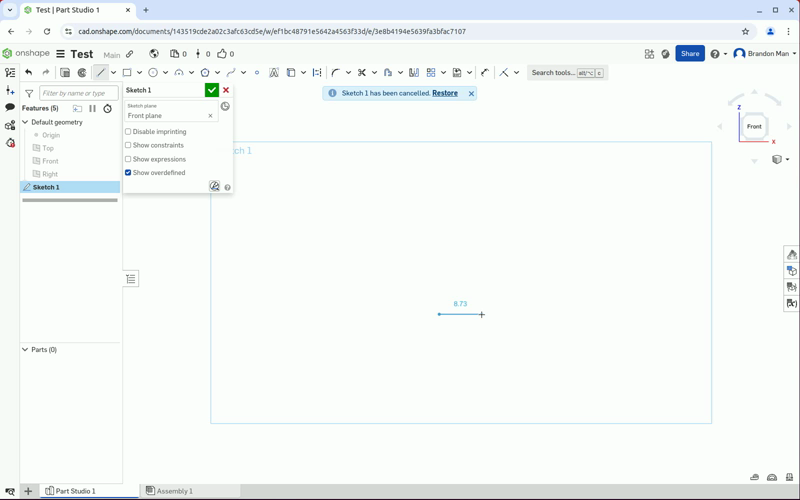
key_down(shift)
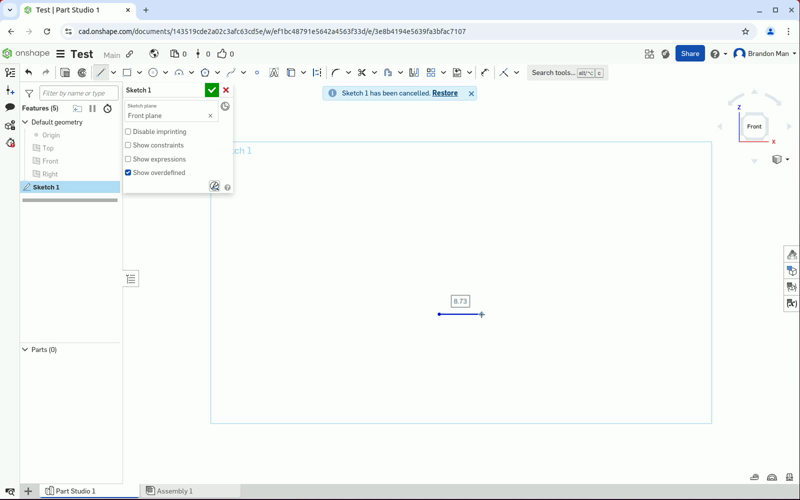
mouse_move(481, 250)
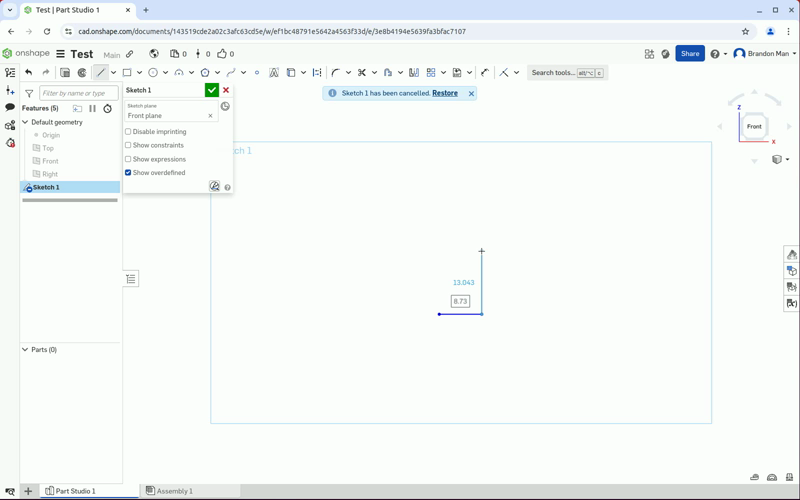
click(481, 250)
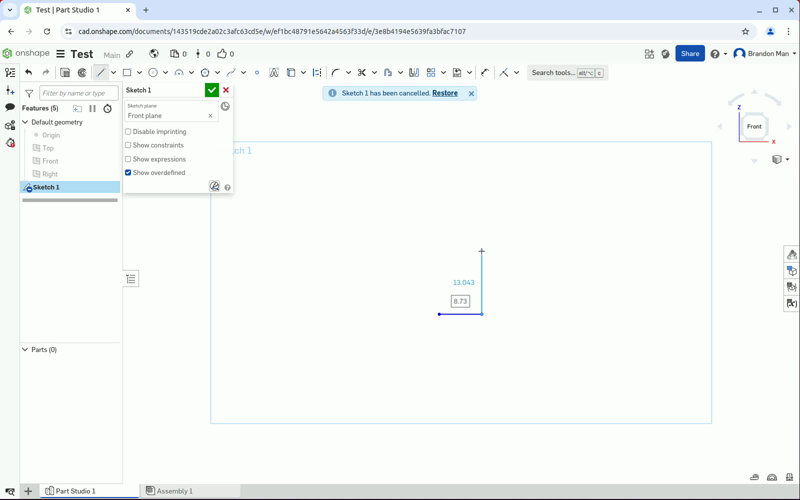
key_up(shift)
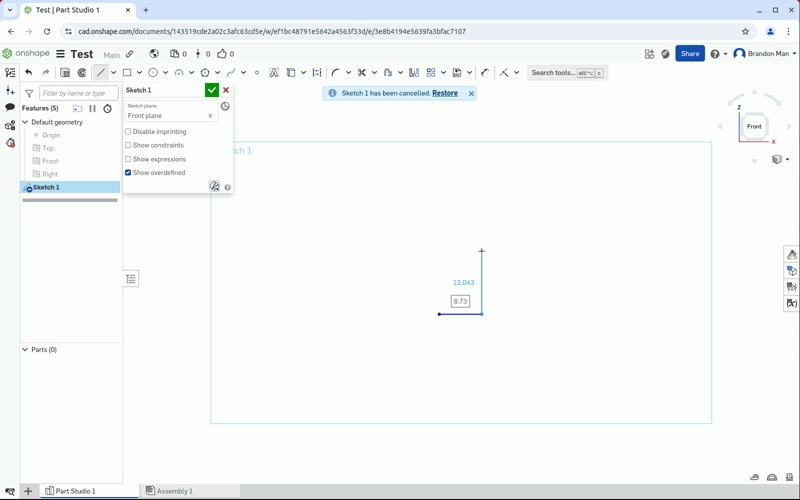
key_down(shift)
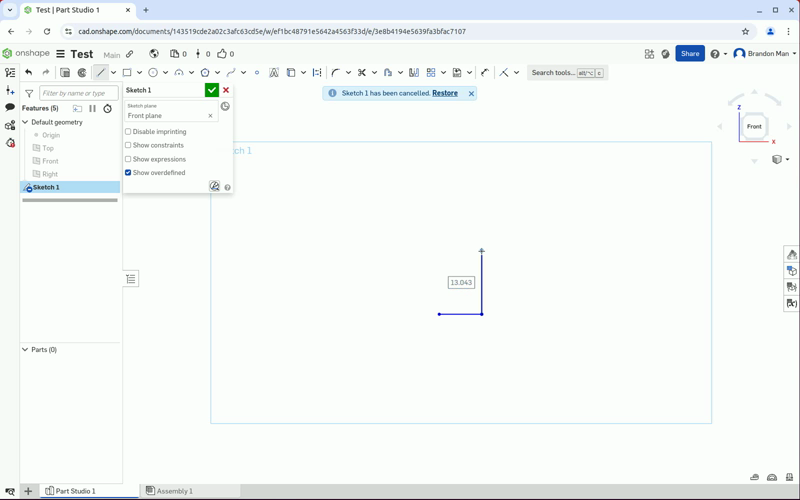
mouse_move(511, 250)
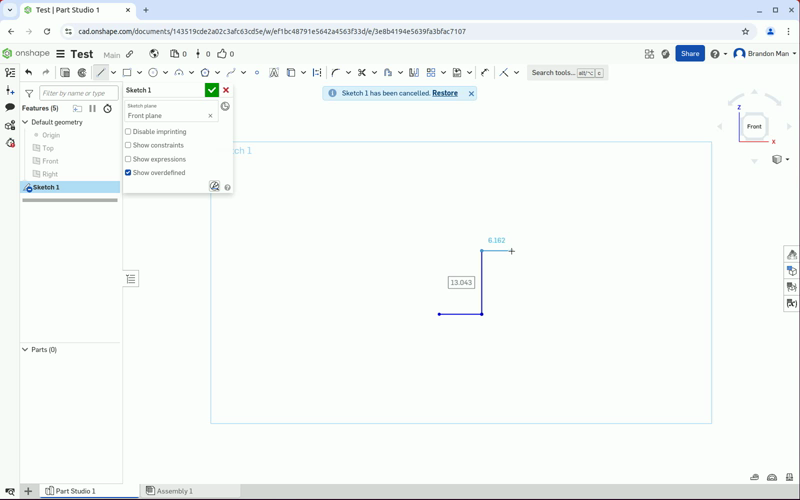
mouse_move(439, 250)
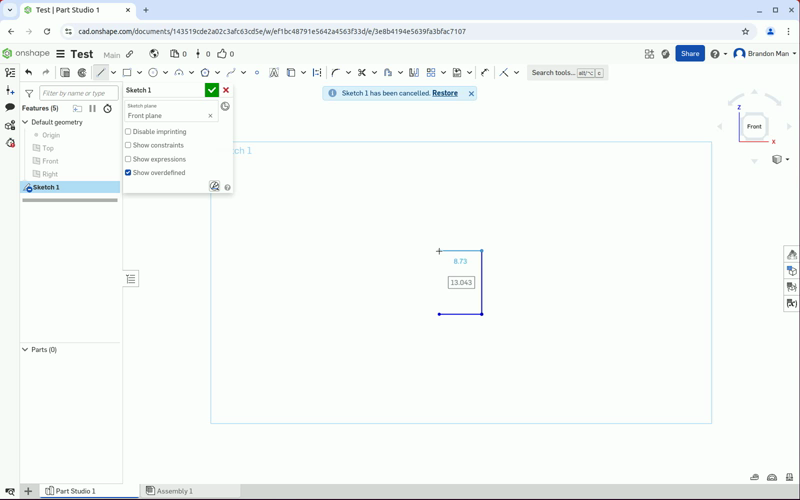
click(439, 250)
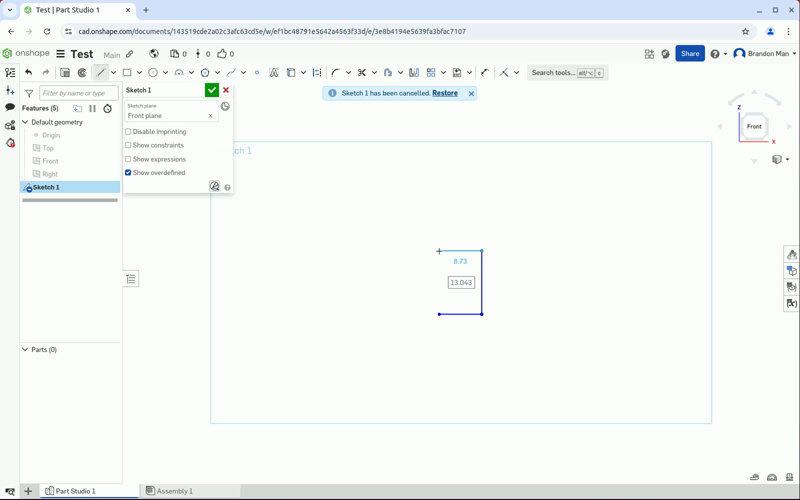
key_up(shift)
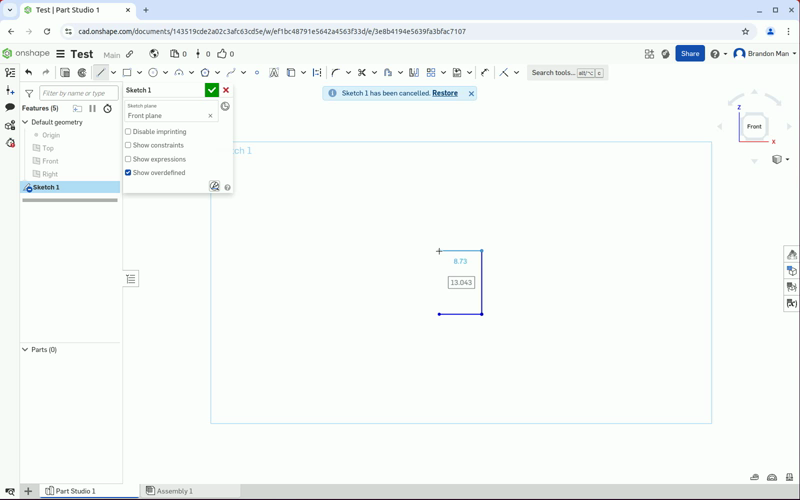
key_down(shift)
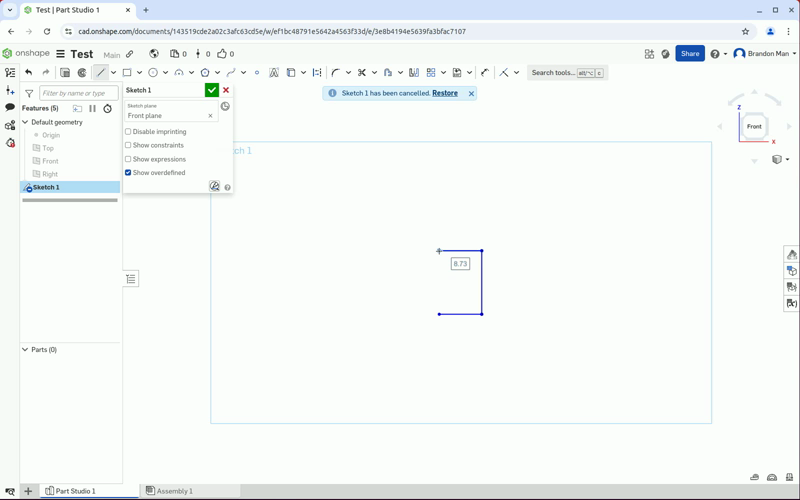
mouse_move(439, 314)
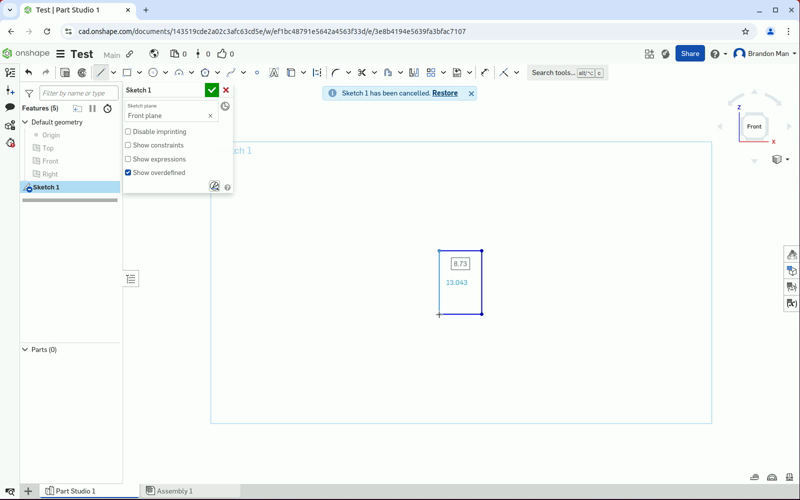
key_up(shift)
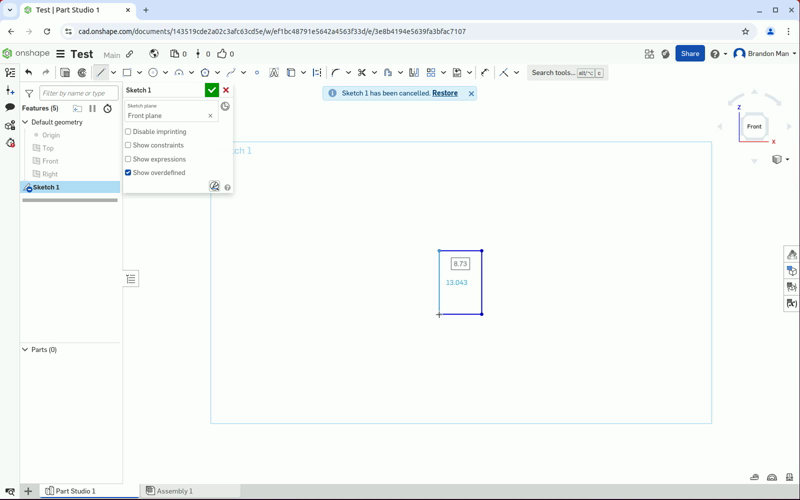
click(439, 314)
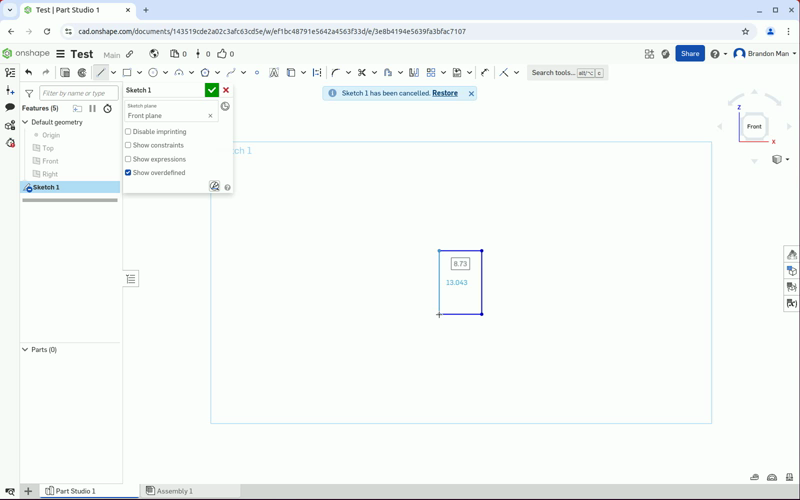
key(esc)
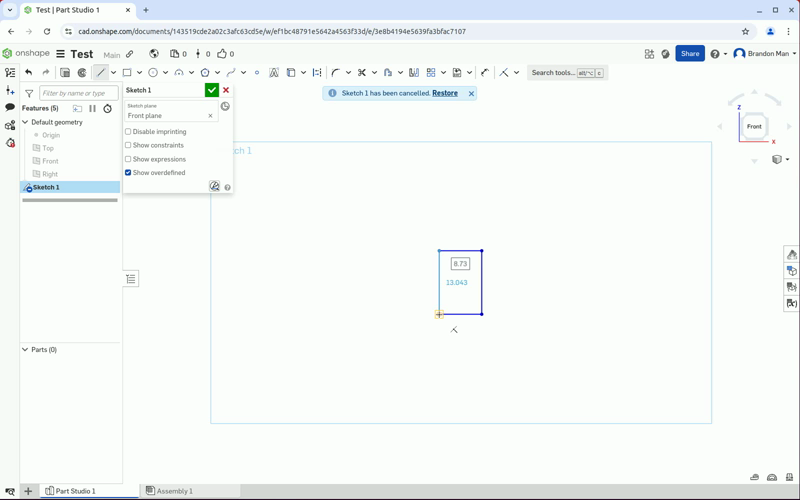
key(l)
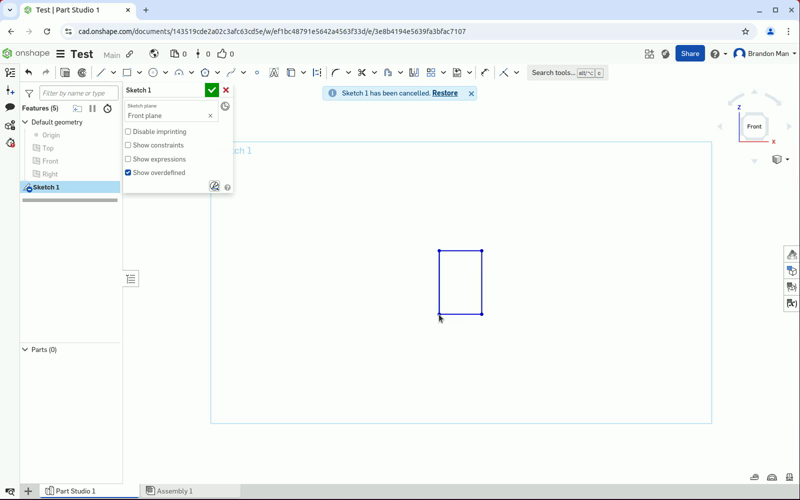
key_down(shift)
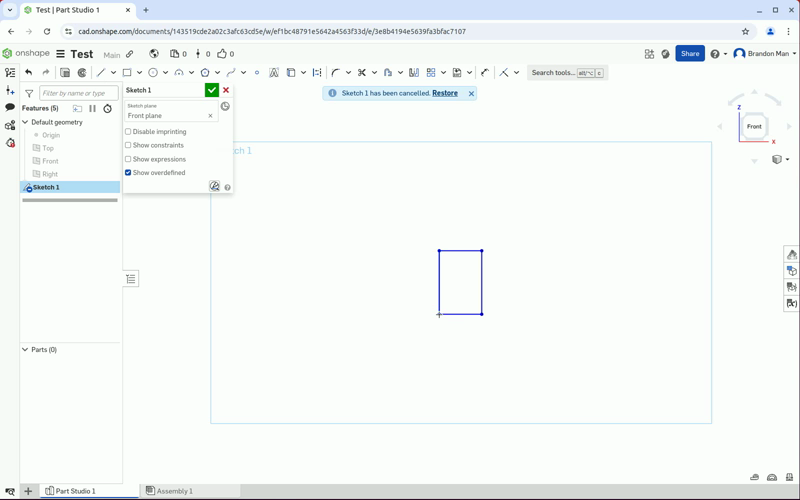
mouse_move(441, 312)
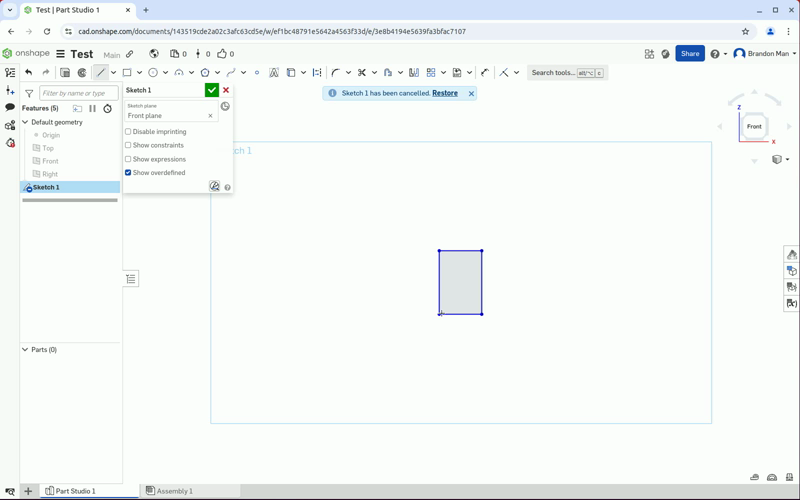
scroll(6)
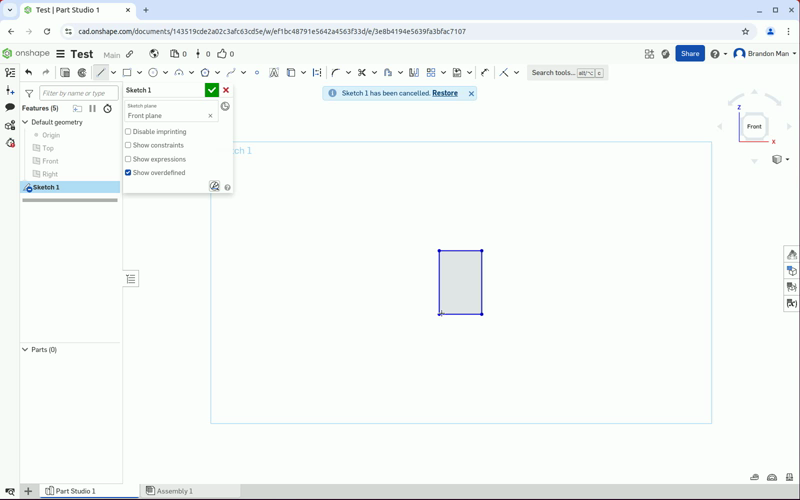
scroll(6)
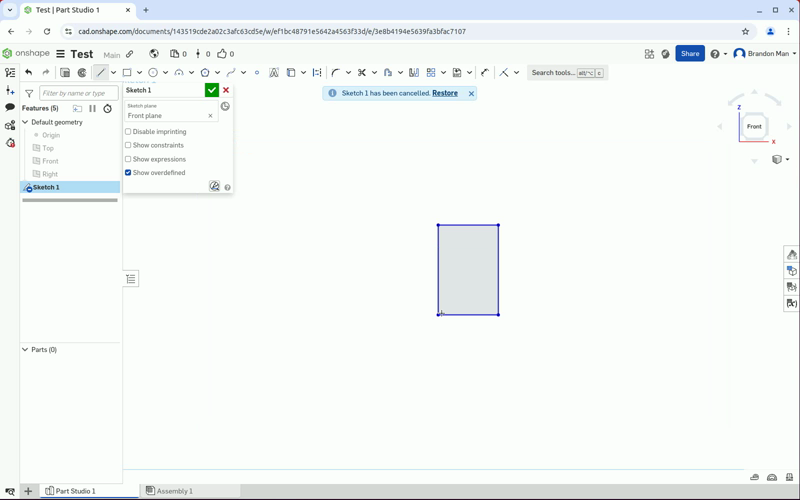
scroll(6)
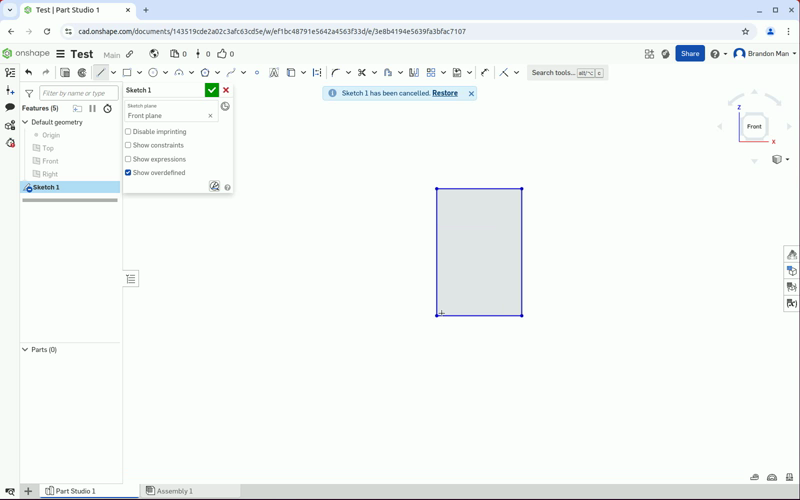
scroll(6)
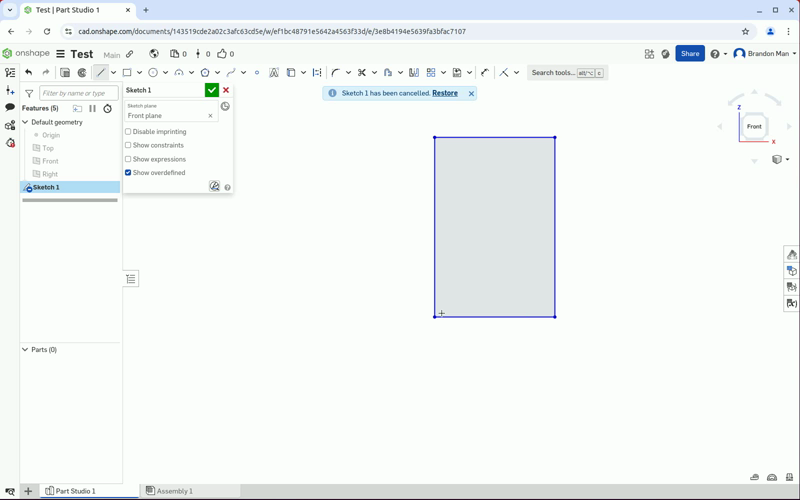
scroll(6)
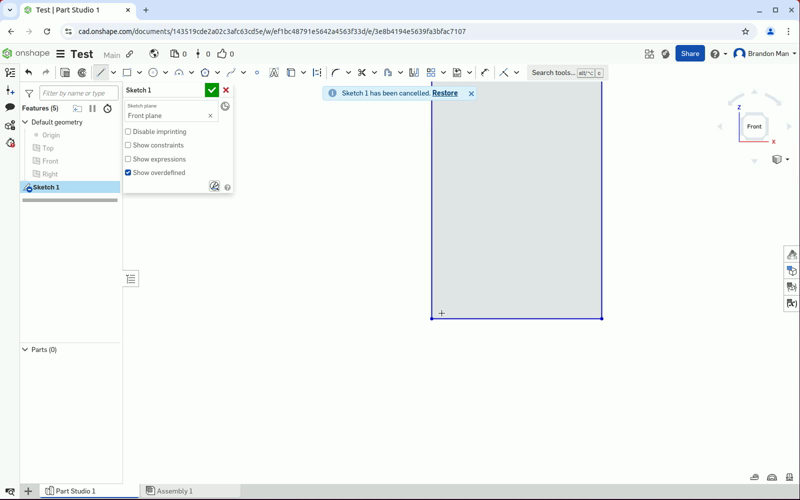
scroll(6)
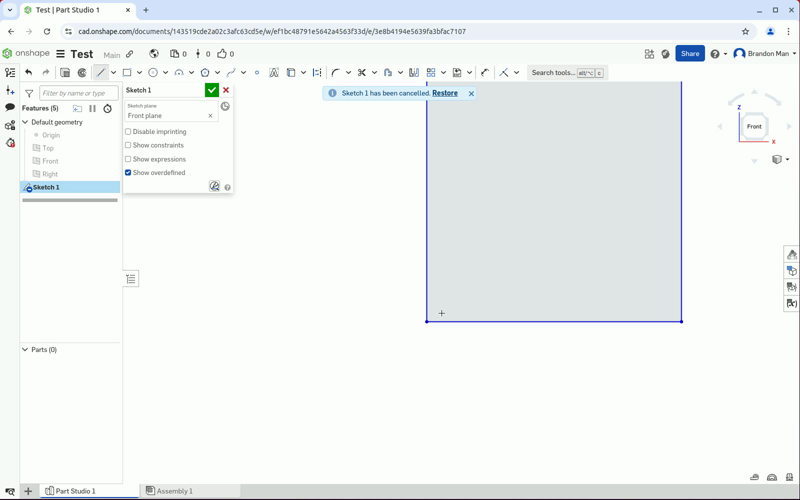
scroll(6)
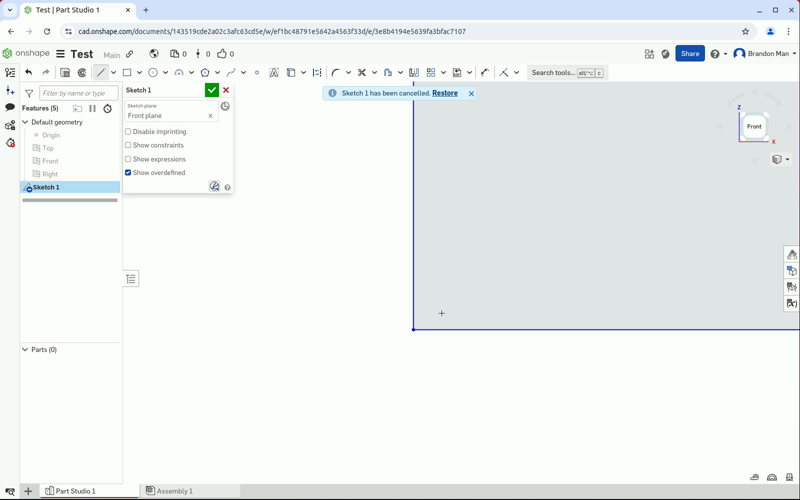
click(441, 312)
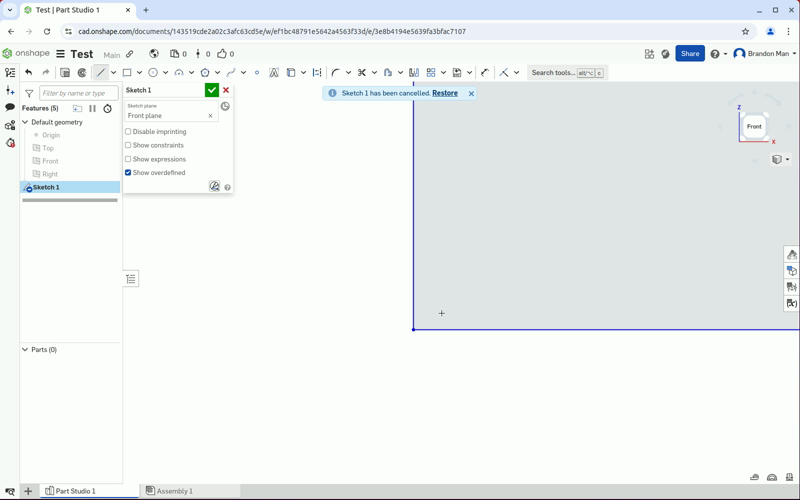
scroll(-6)
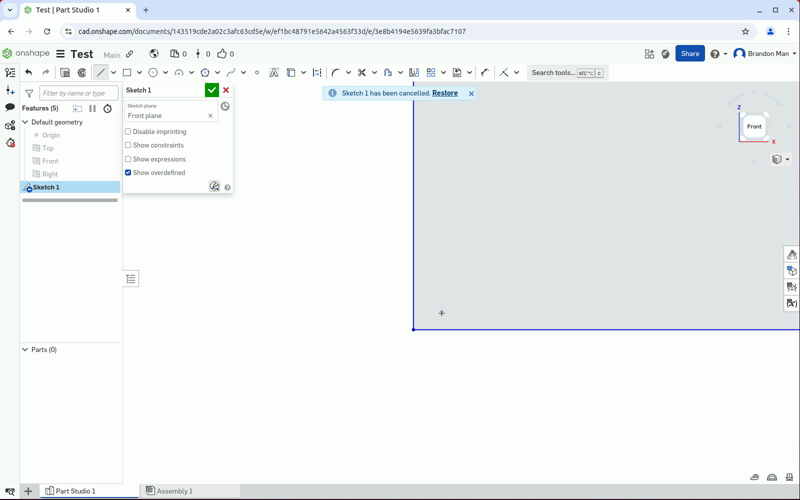
scroll(-6)
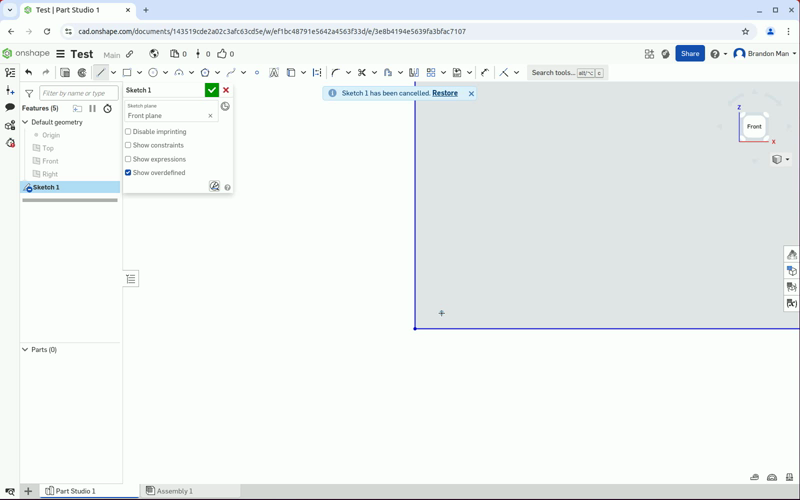
scroll(-6)
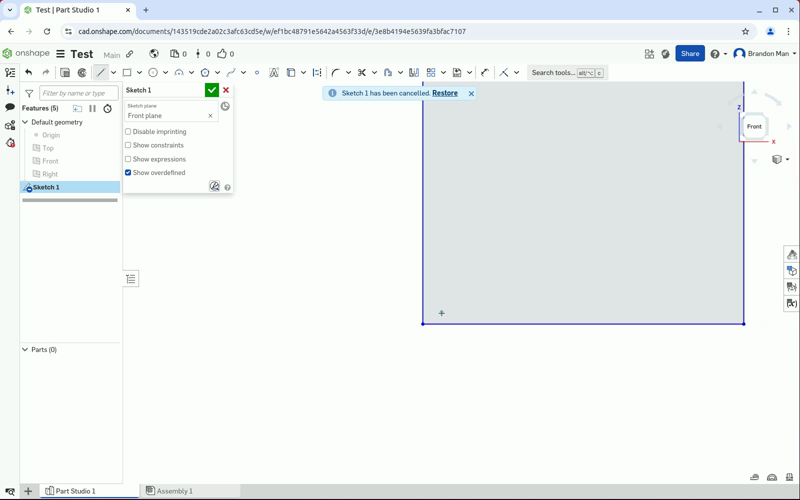
scroll(-6)
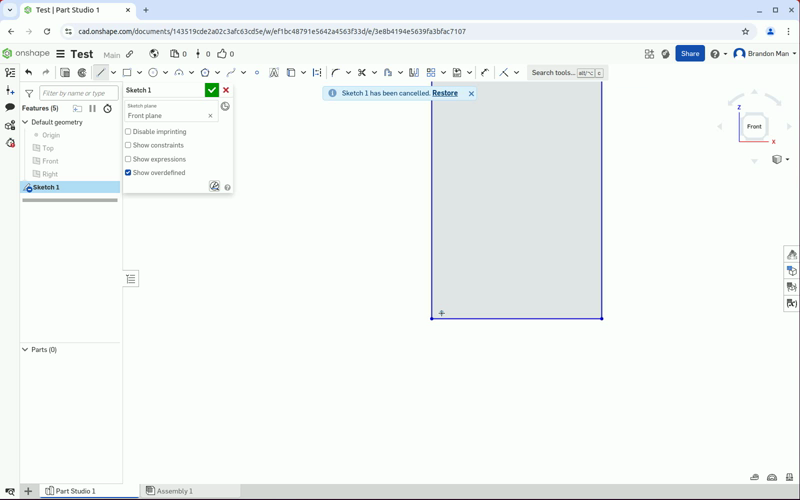
scroll(-6)
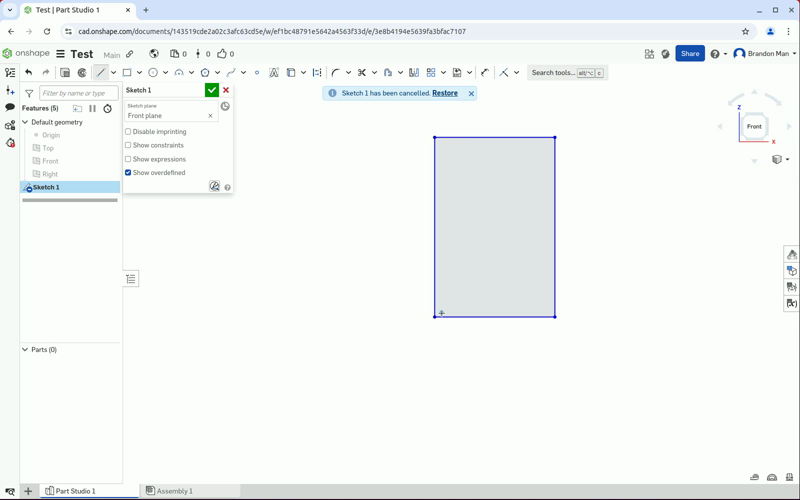
scroll(-6)
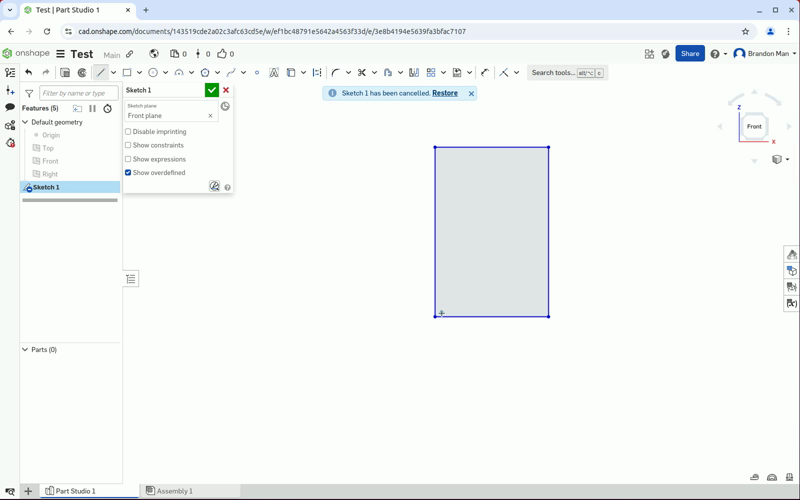
scroll(-6)
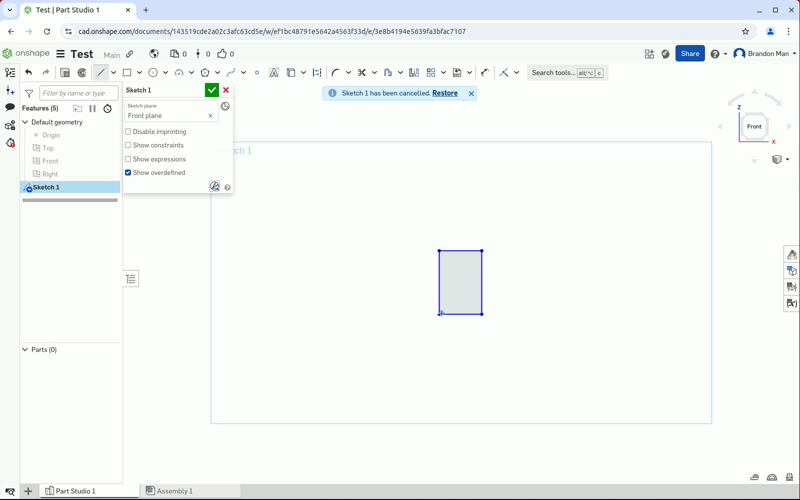
key_up(shift)
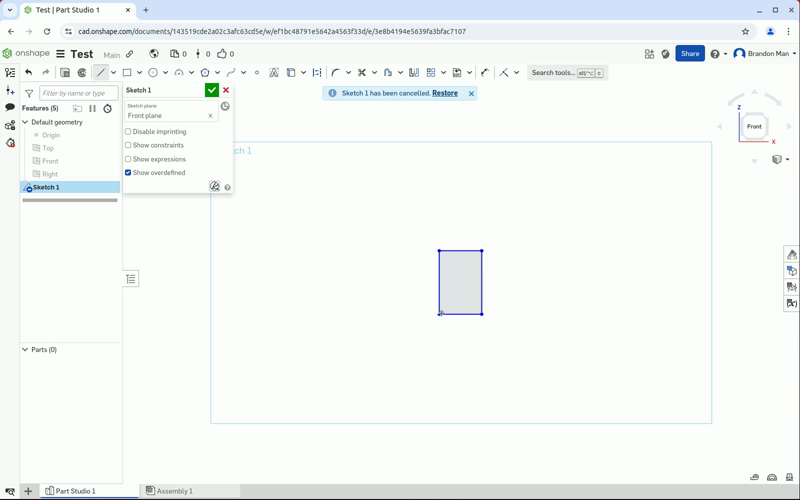
key_down(shift)
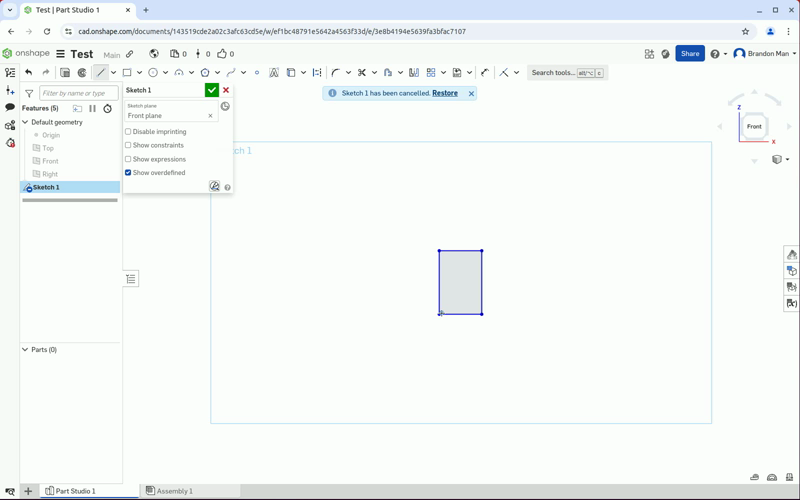
mouse_move(471, 312)
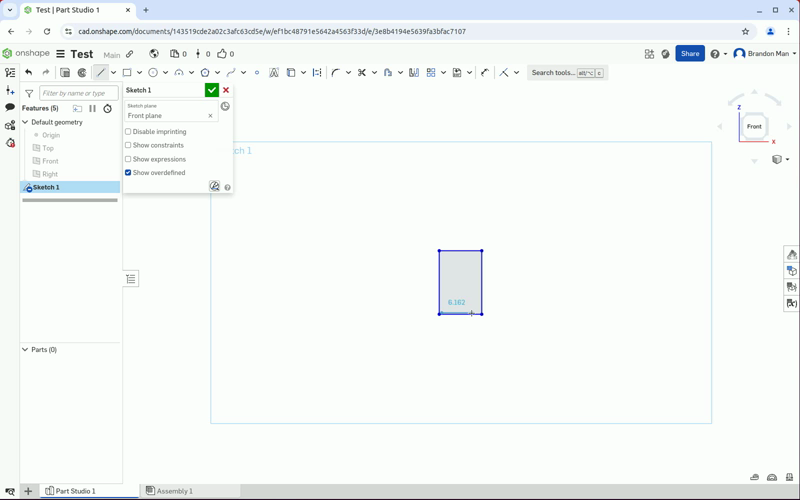
mouse_move(480, 312)
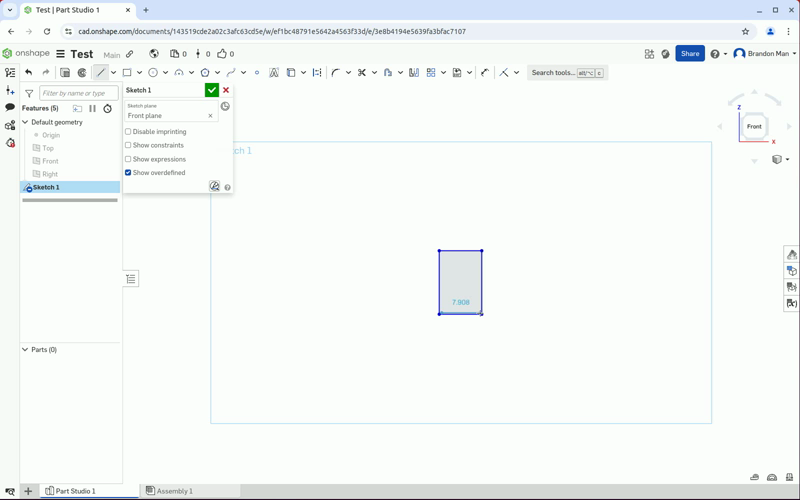
scroll(6)
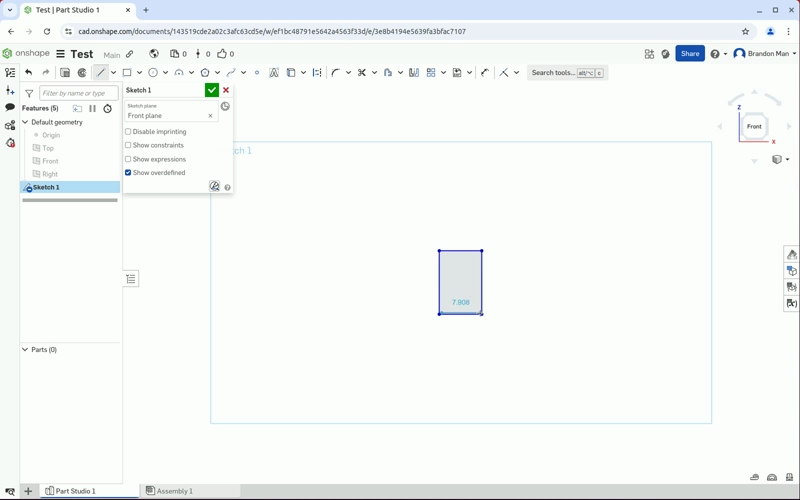
scroll(6)
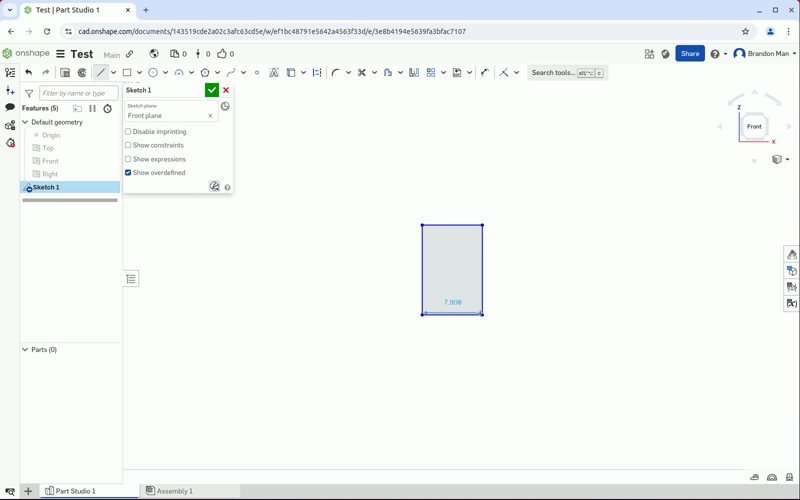
scroll(6)
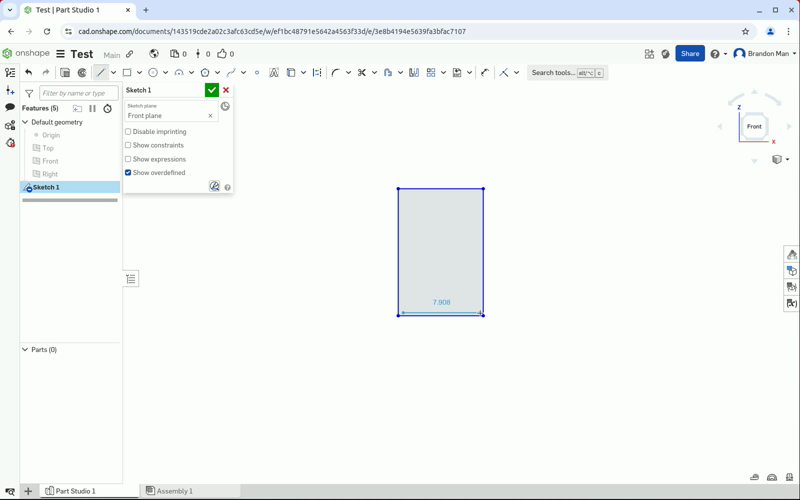
scroll(6)
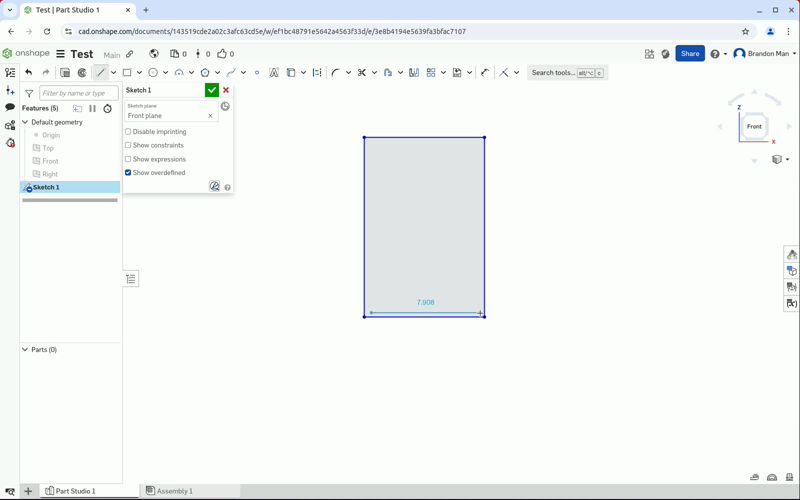
scroll(6)
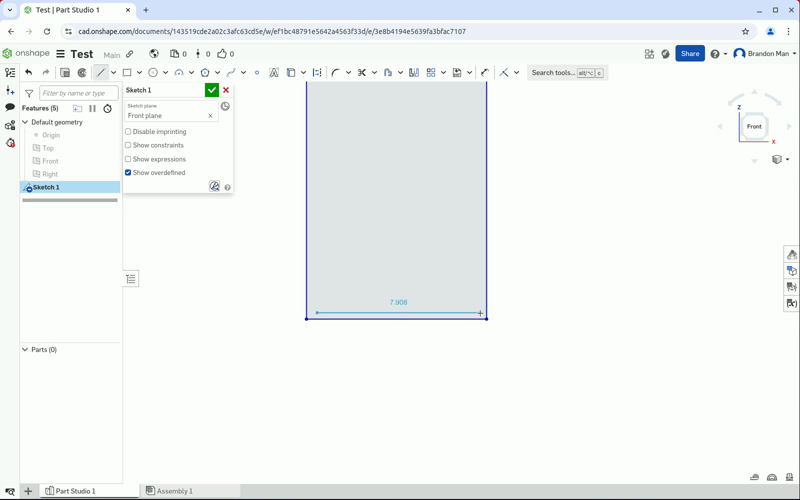
scroll(6)
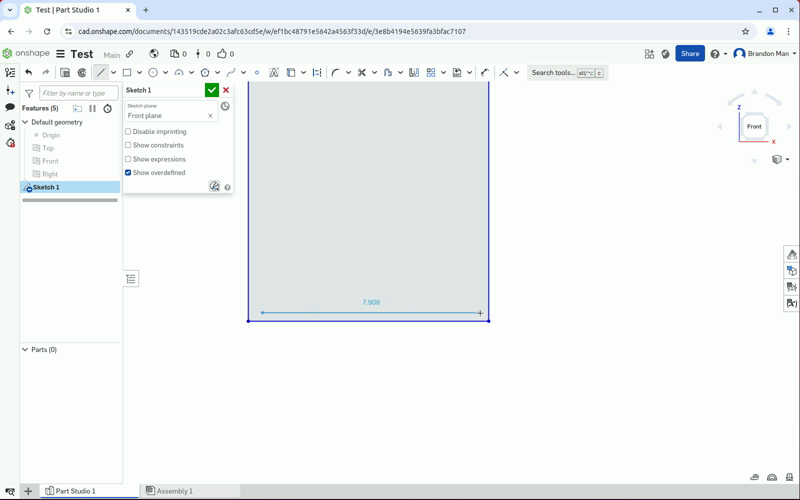
scroll(6)
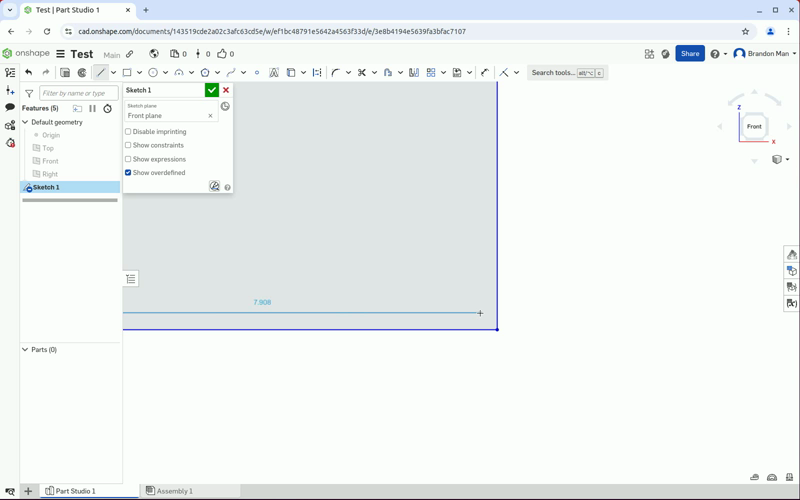
click(480, 312)
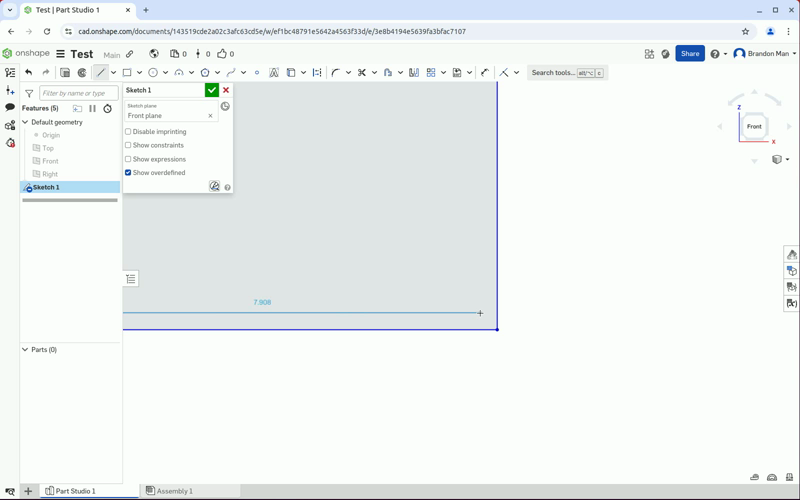
scroll(-6)
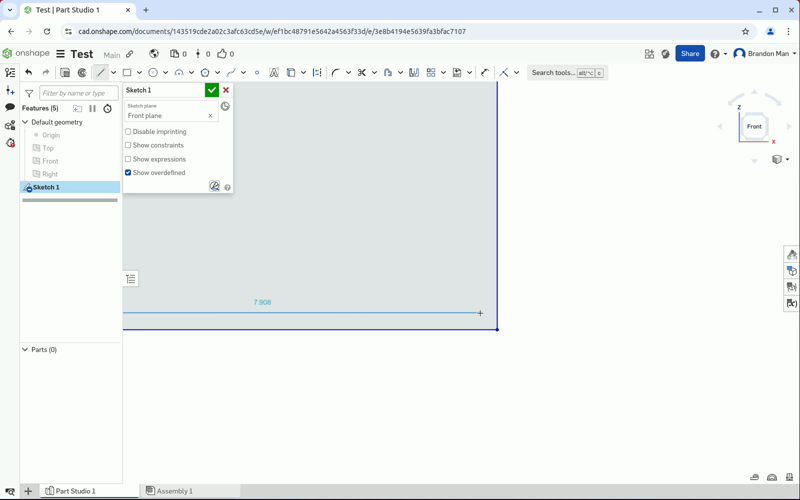
scroll(-6)
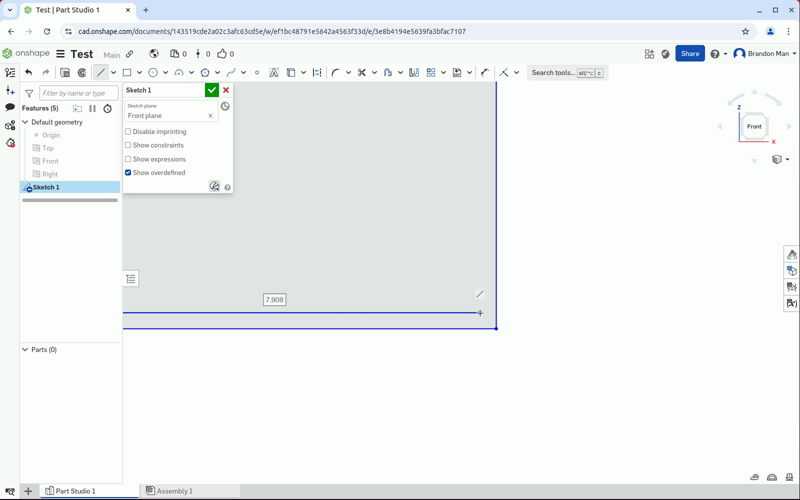
scroll(-6)
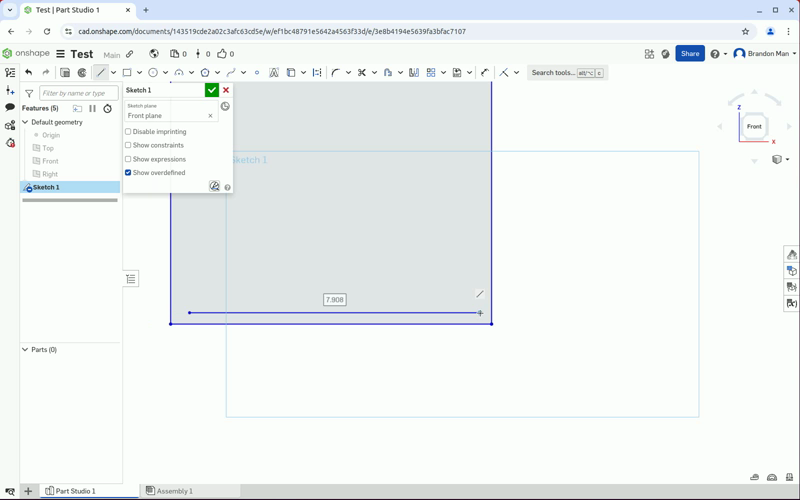
scroll(-6)
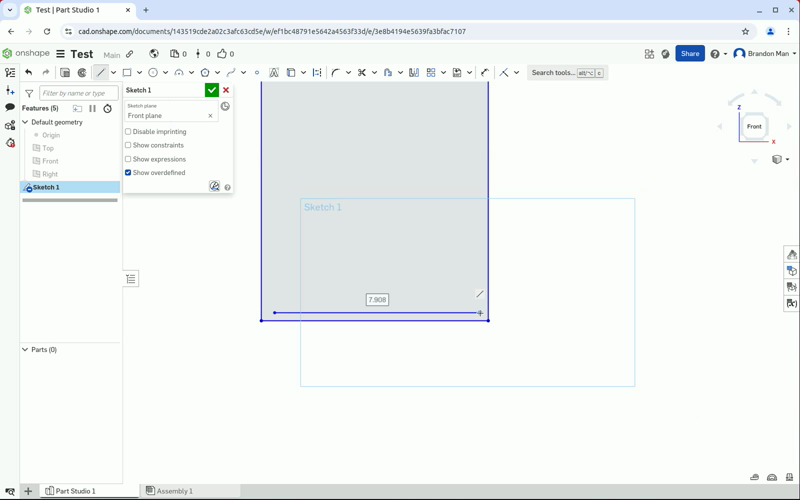
scroll(-6)
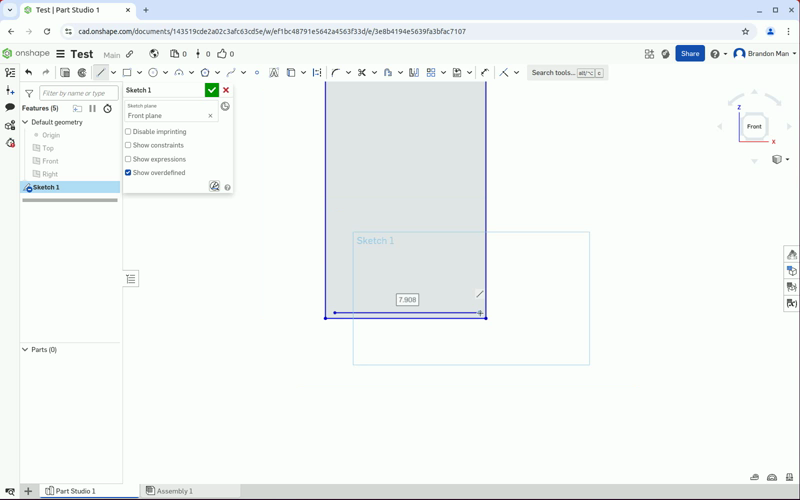
scroll(-6)
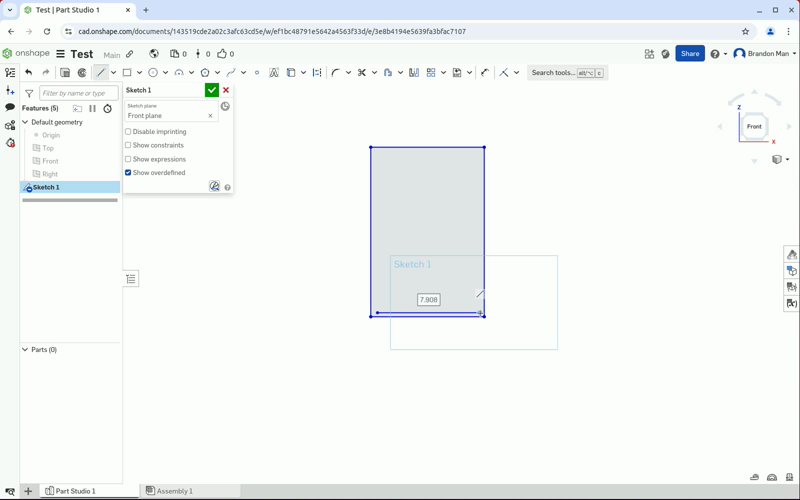
scroll(-6)
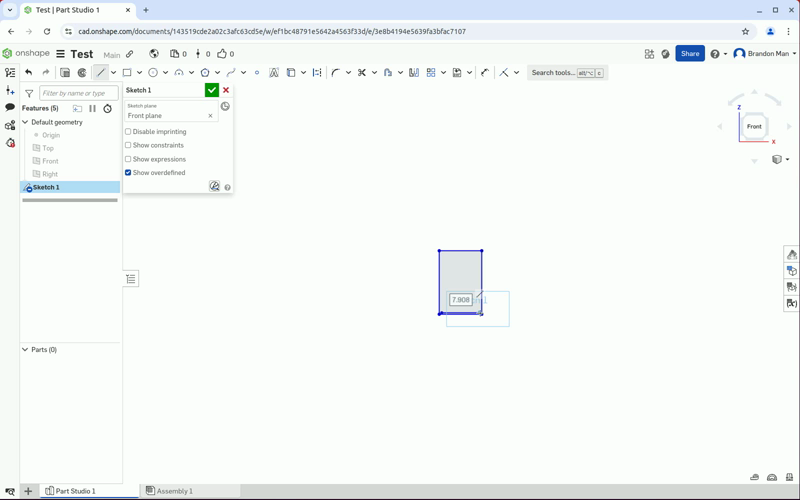
key_up(shift)
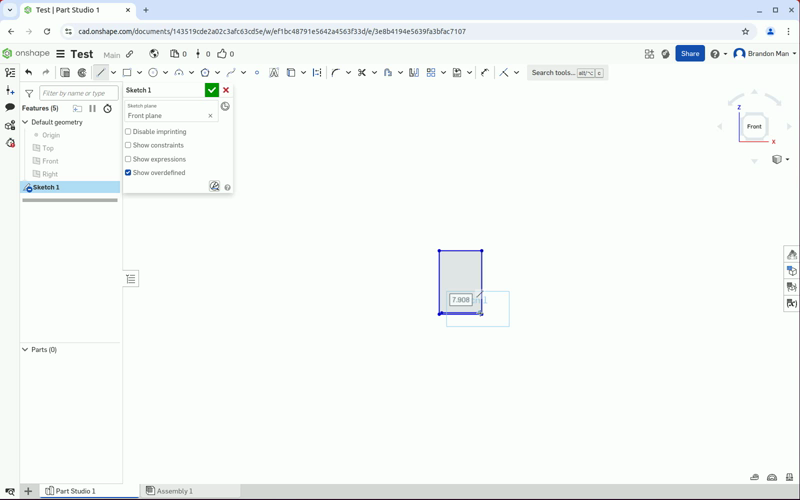
key_down(shift)
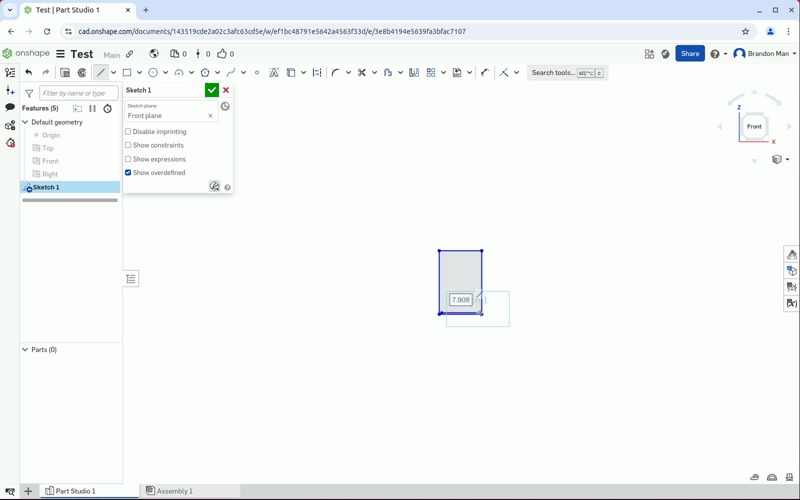
mouse_move(510, 312)
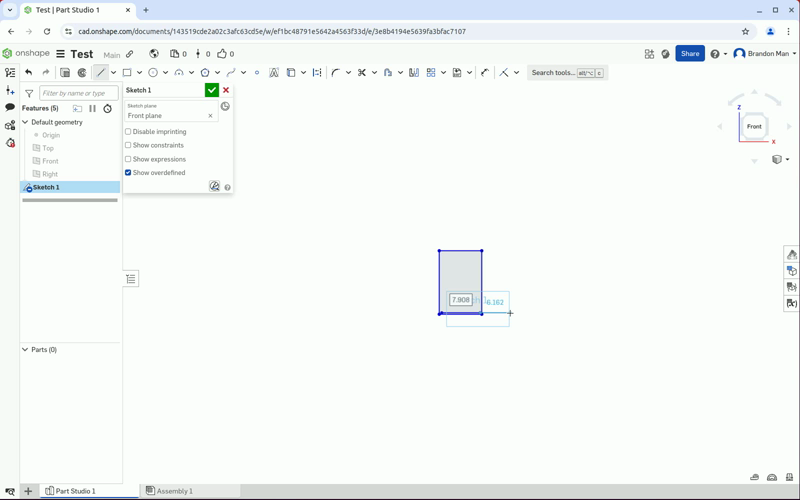
mouse_move(480, 252)
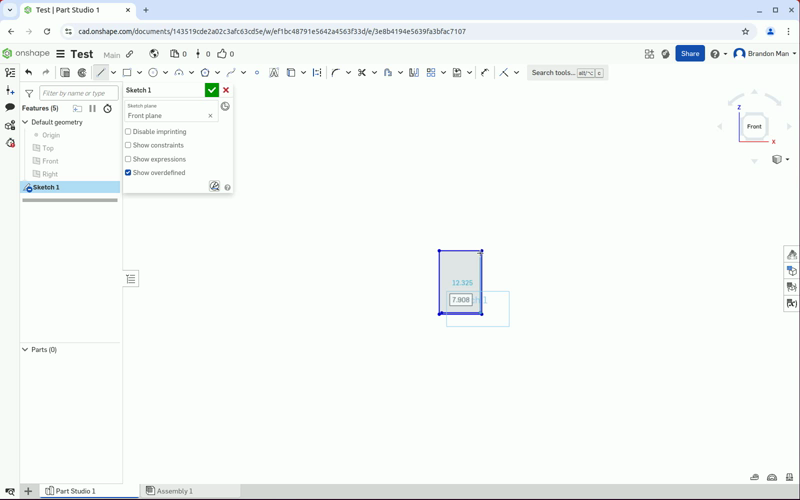
scroll(6)
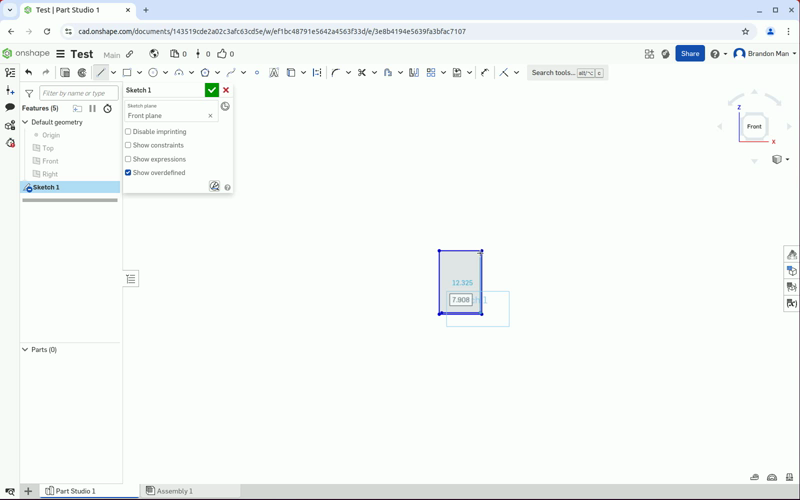
scroll(6)
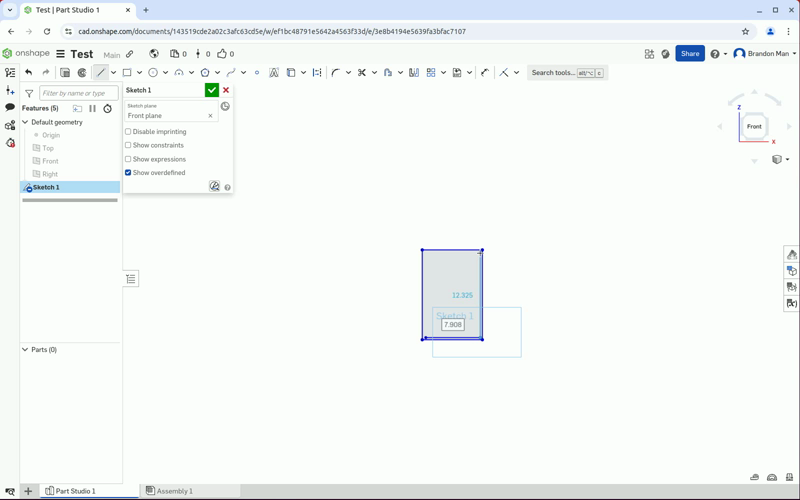
scroll(6)
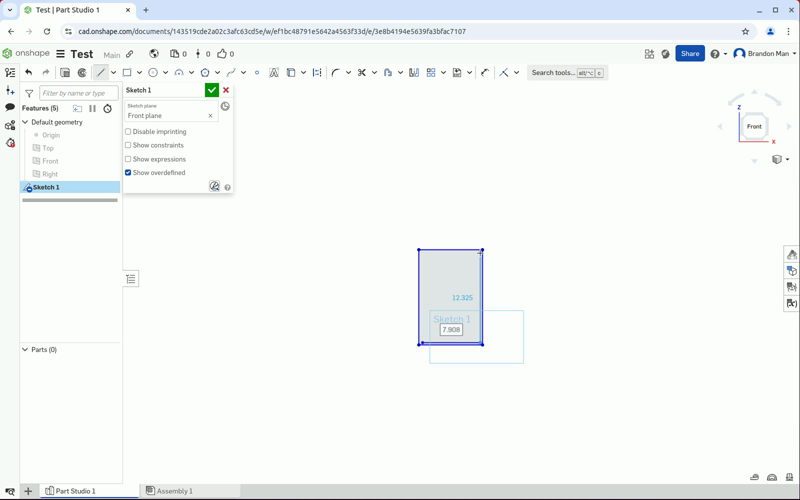
scroll(6)
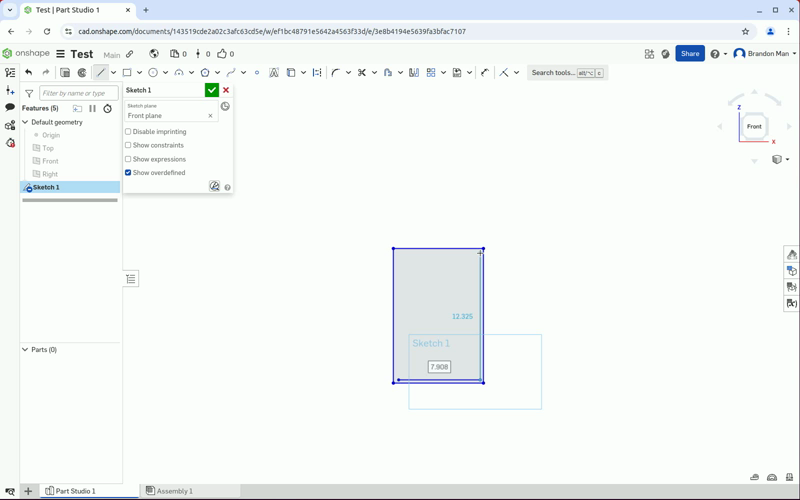
scroll(6)
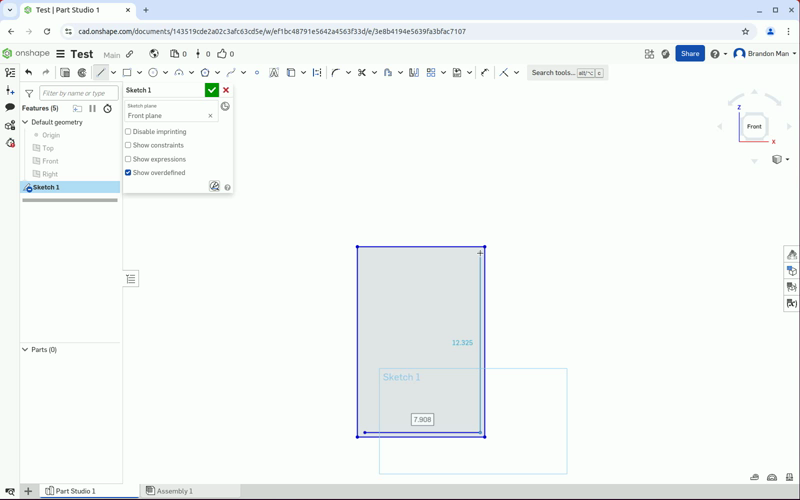
scroll(6)
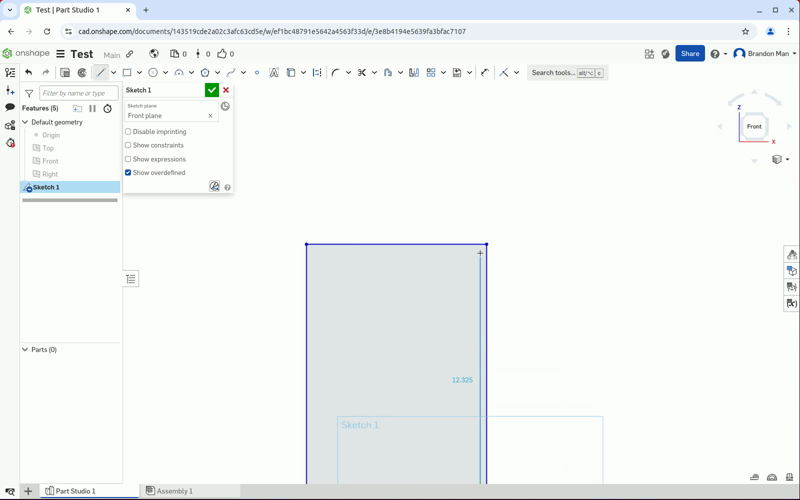
scroll(6)
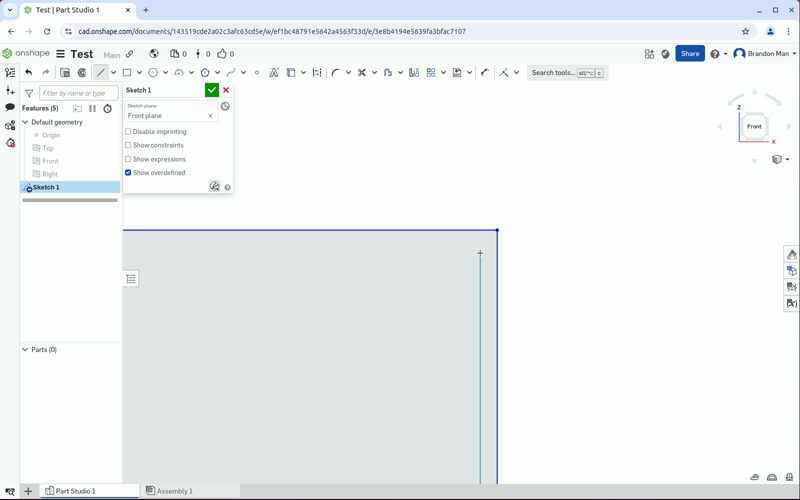
click(480, 252)
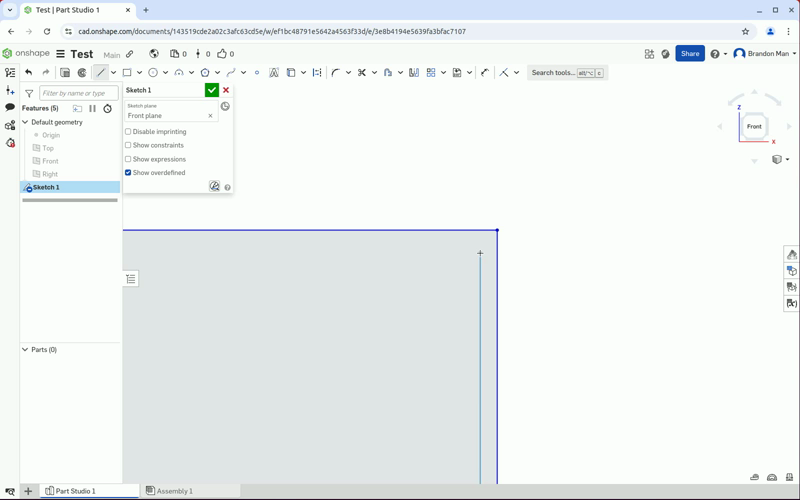
scroll(-6)
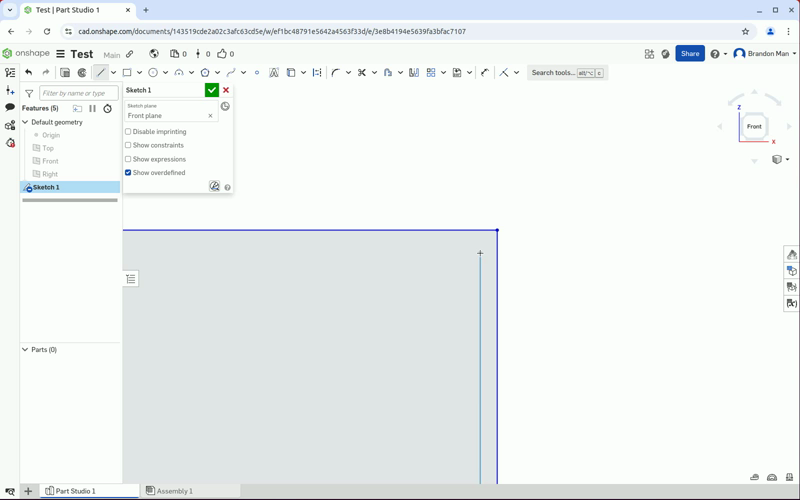
scroll(-6)
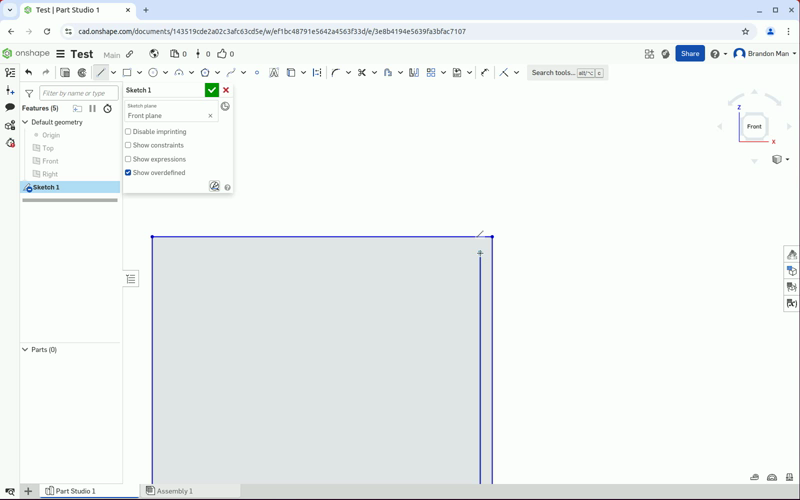
scroll(-6)
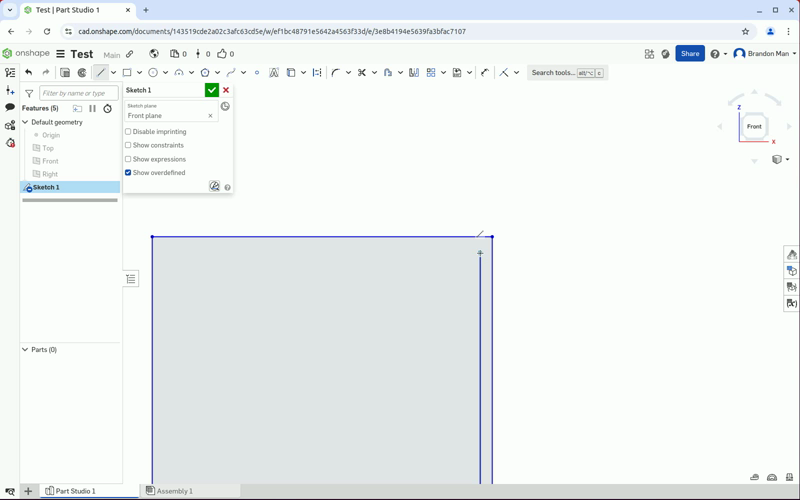
scroll(-6)
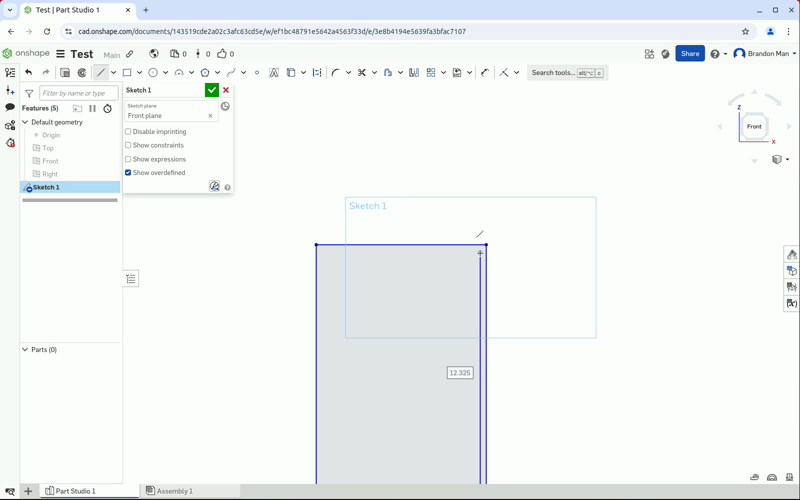
scroll(-6)
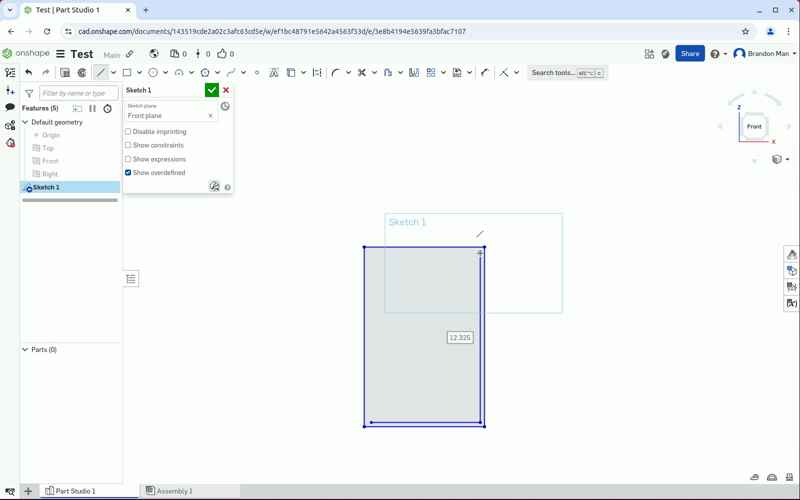
scroll(-6)
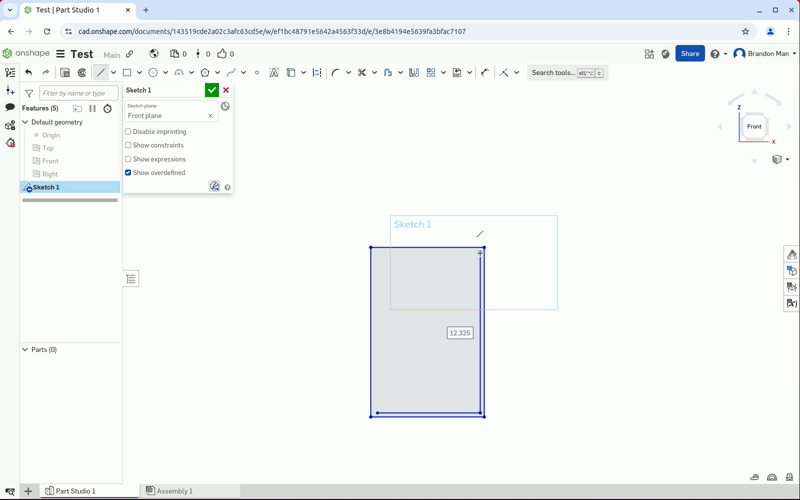
scroll(-6)
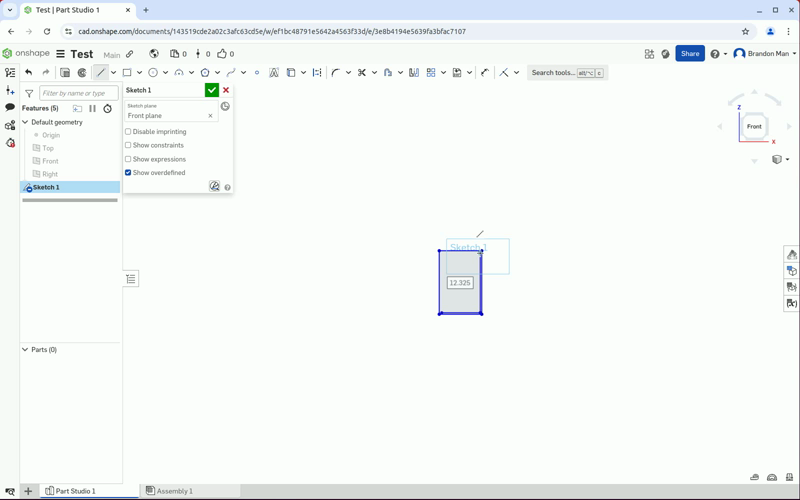
key_up(shift)
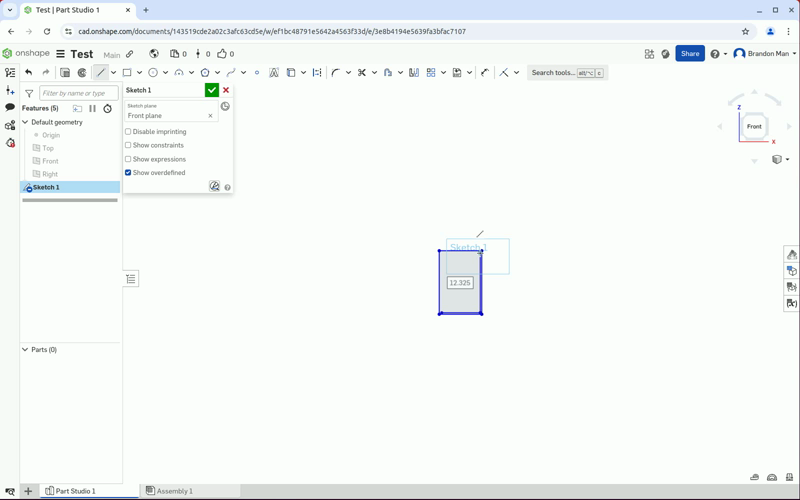
key_down(shift)
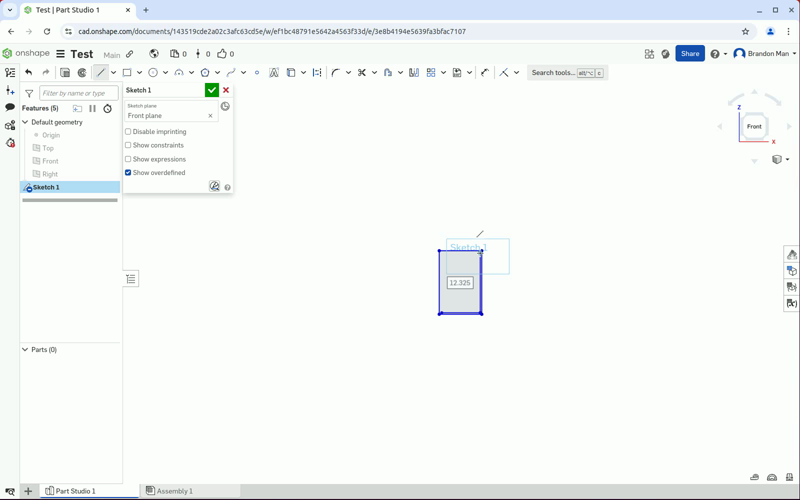
mouse_move(510, 252)
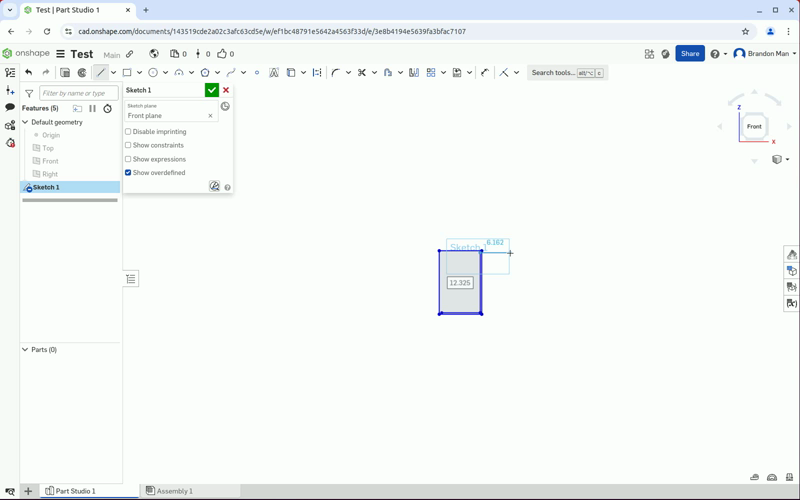
mouse_move(441, 252)
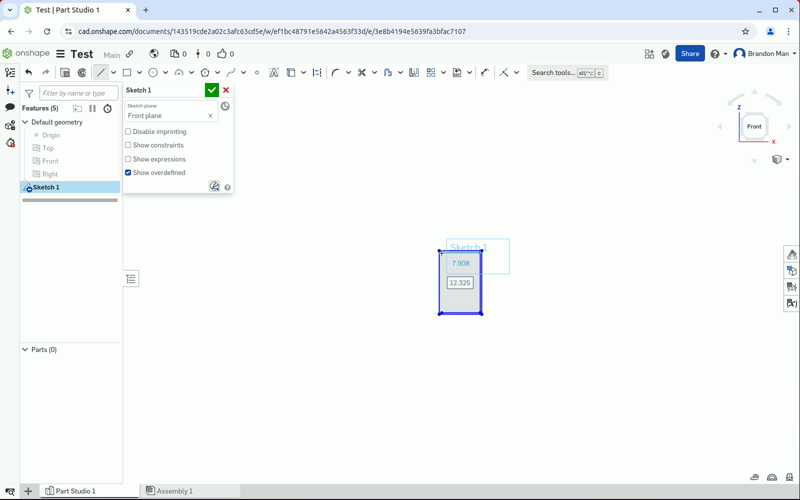
scroll(6)
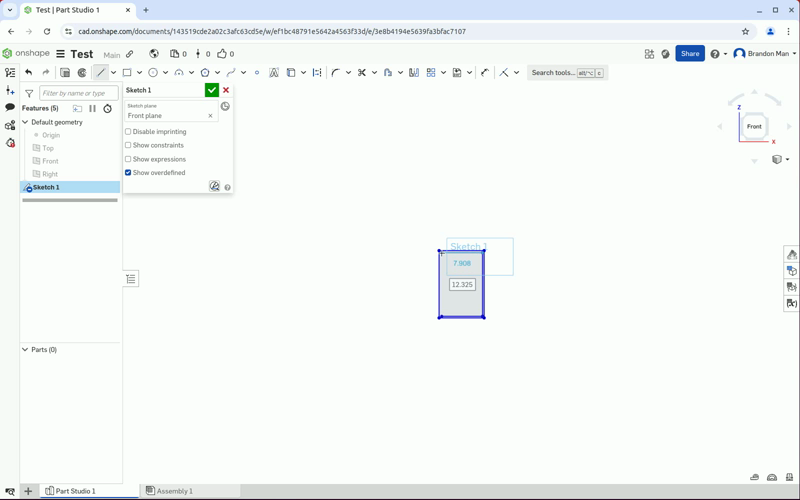
scroll(6)
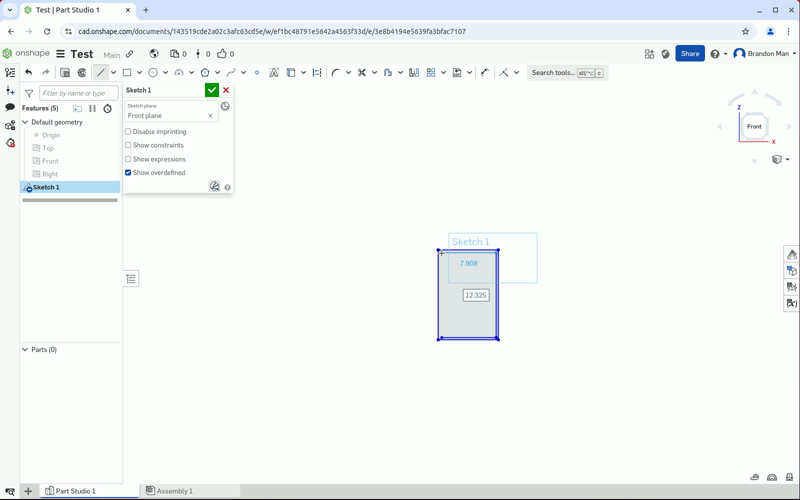
scroll(6)
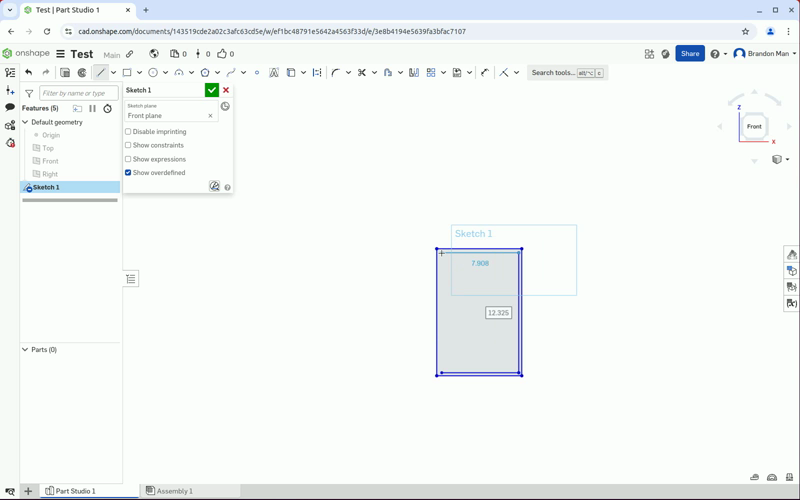
scroll(6)
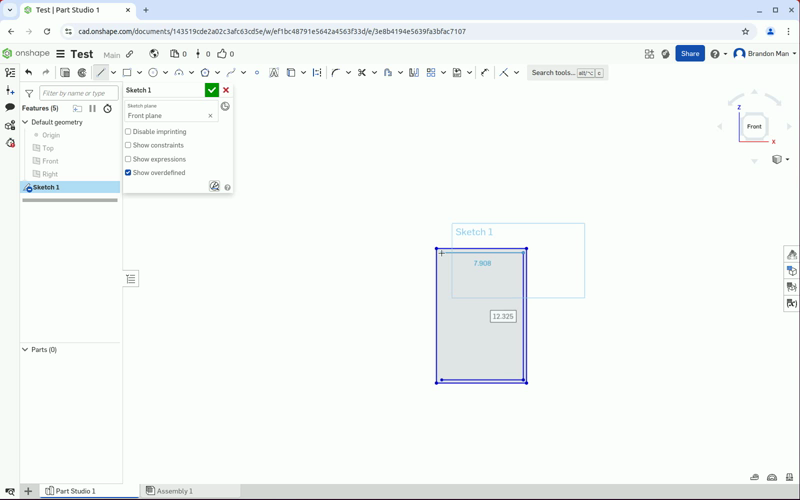
scroll(6)
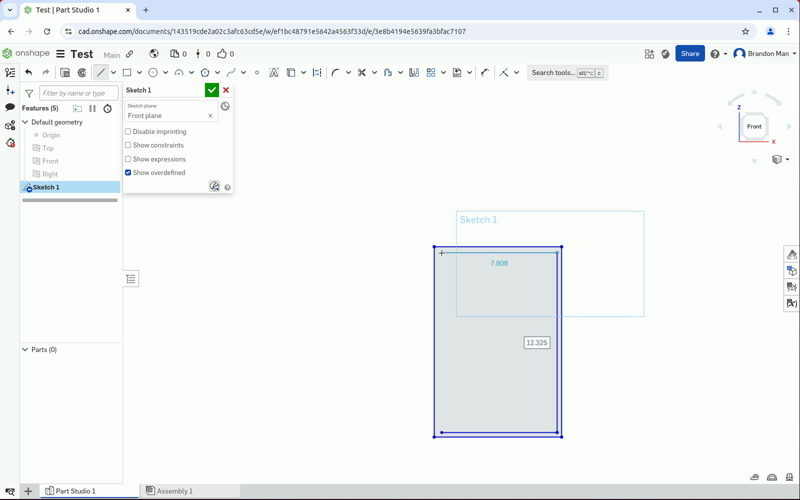
scroll(6)
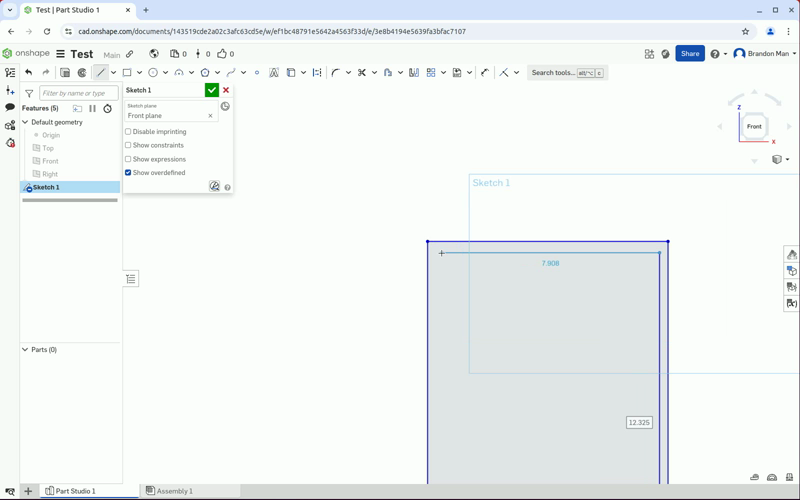
scroll(6)
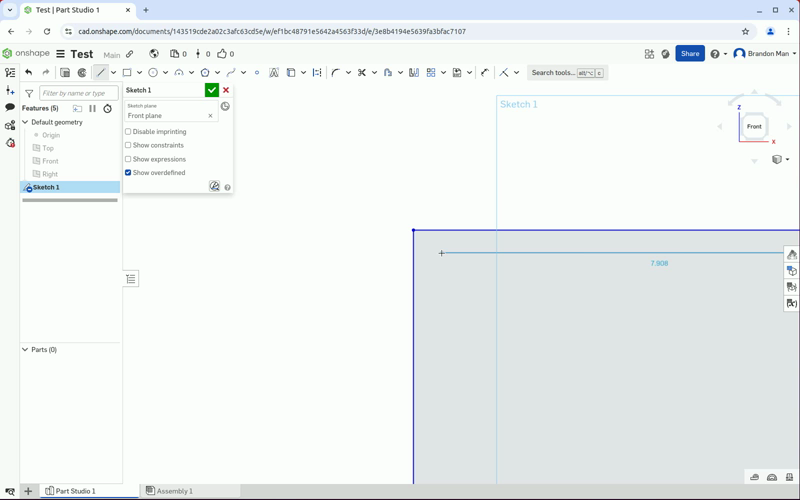
click(441, 252)
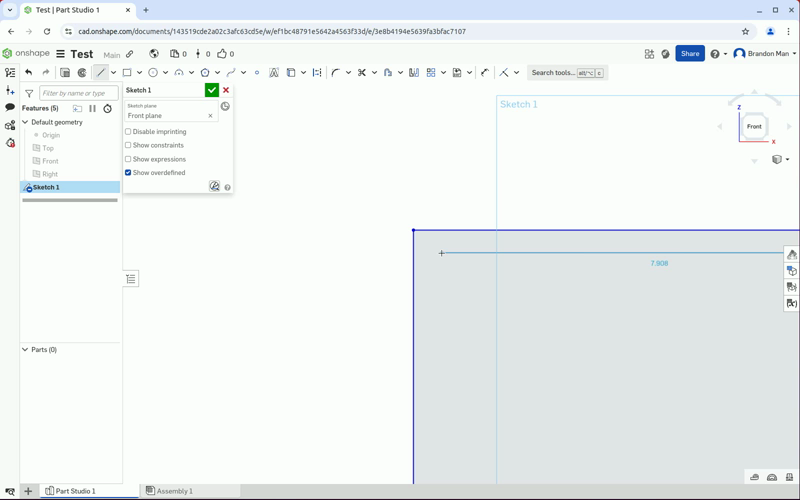
scroll(-6)
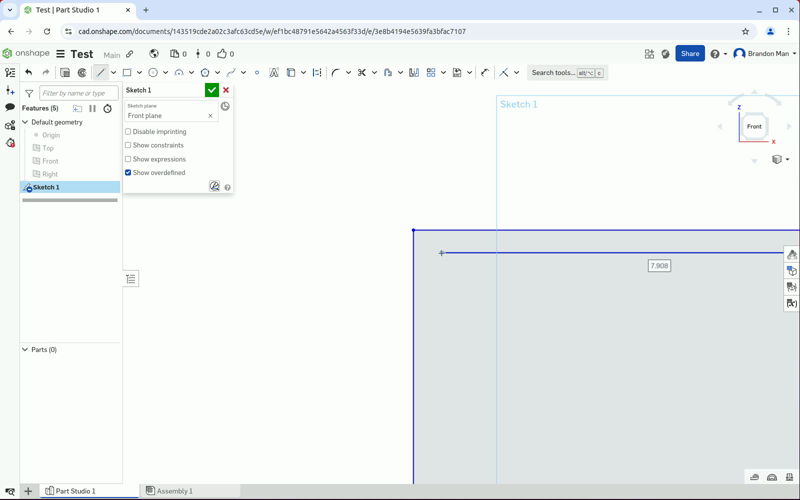
scroll(-6)
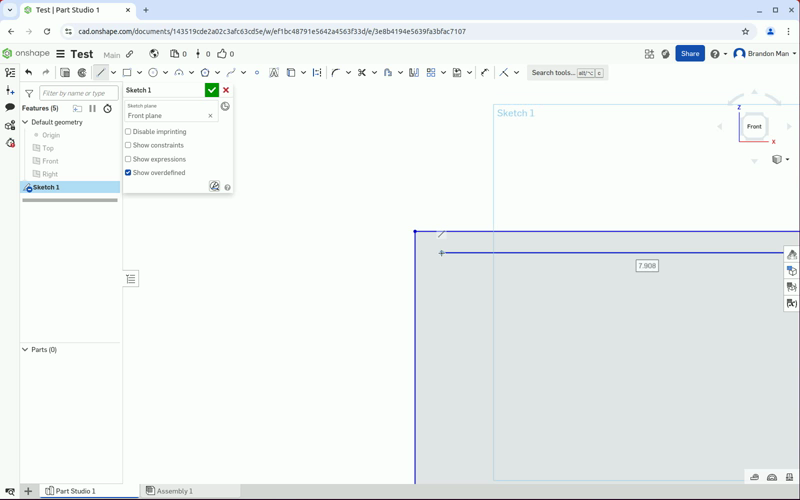
scroll(-6)
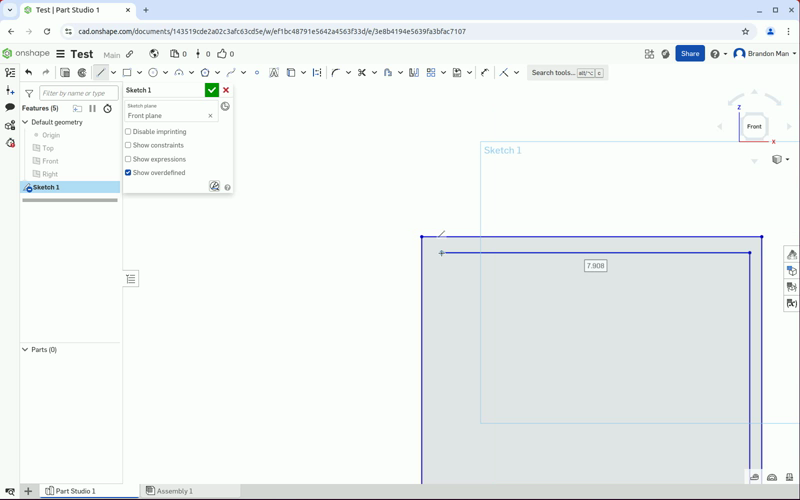
scroll(-6)
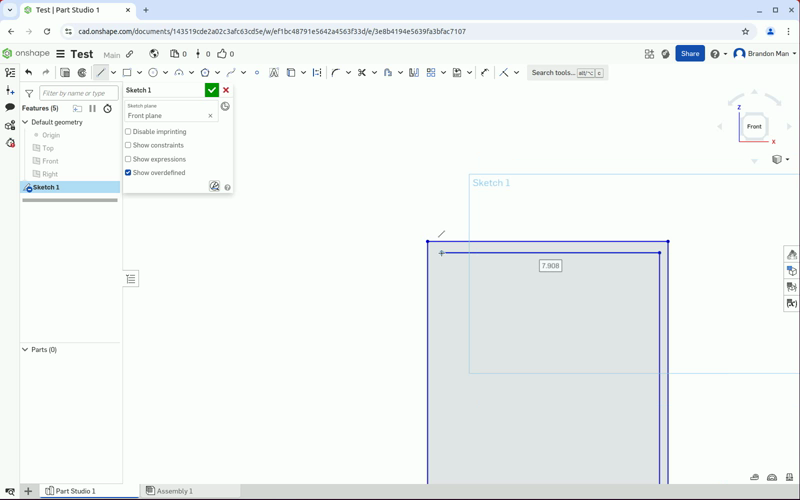
scroll(-6)
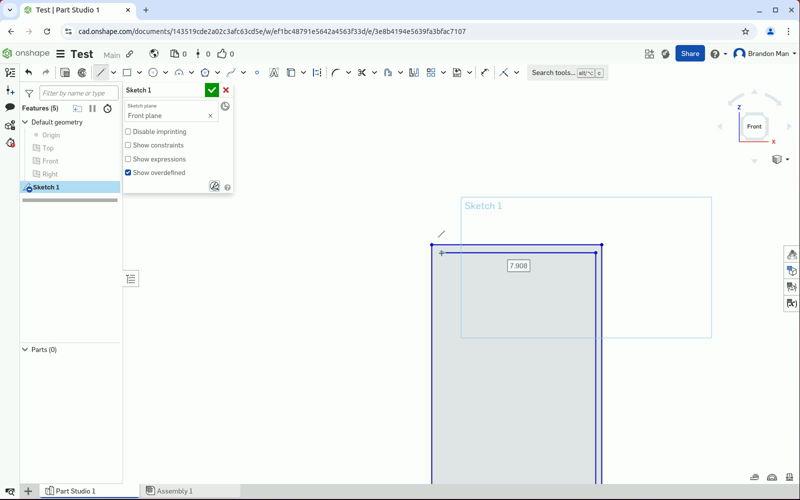
scroll(-6)
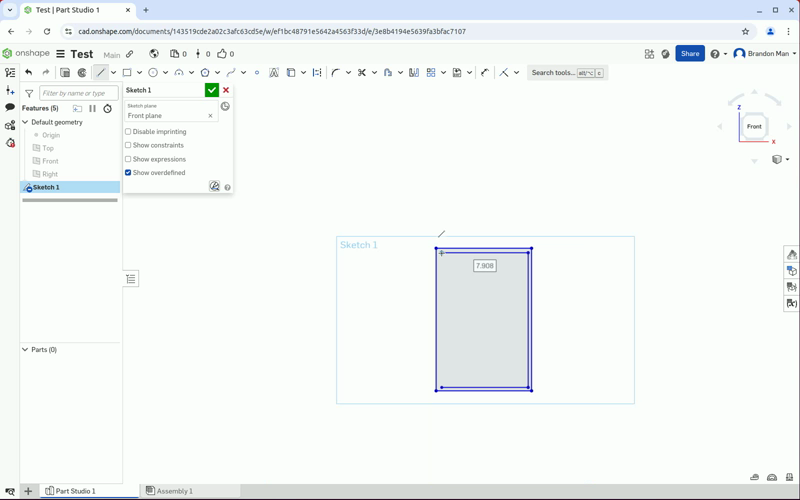
scroll(-6)
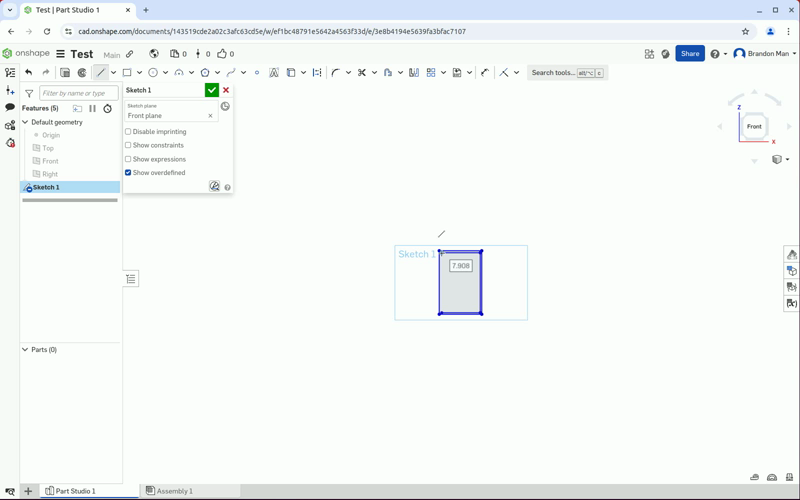
key_up(shift)
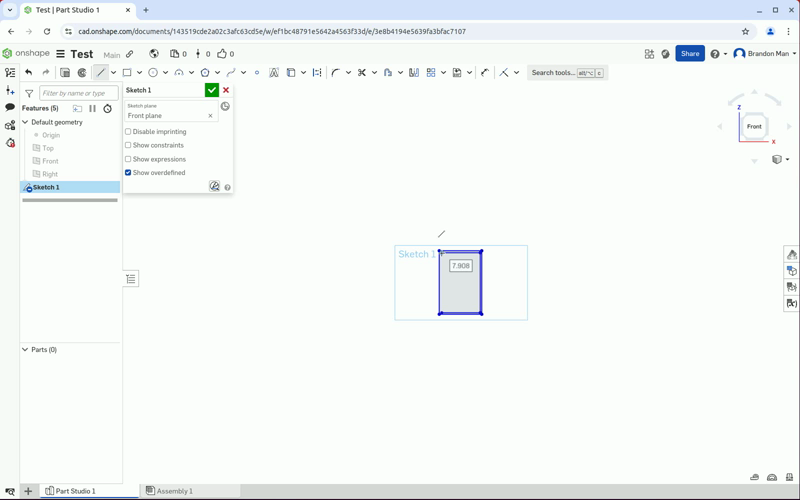
mouse_move(471, 252)
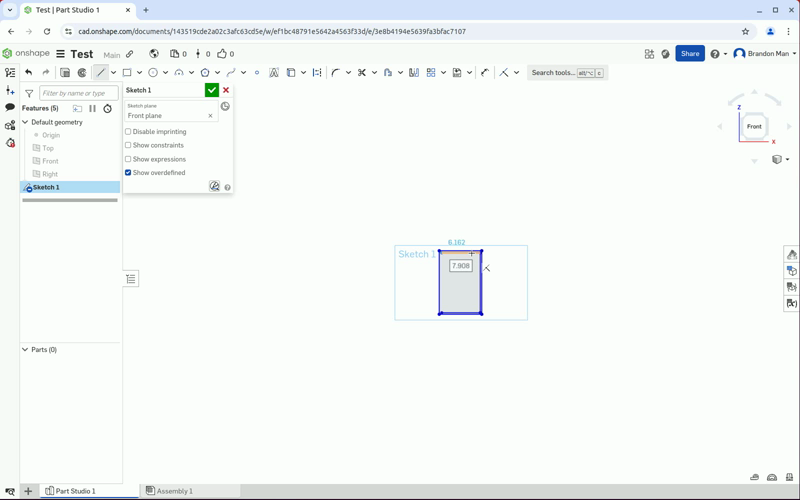
key_down(shift)
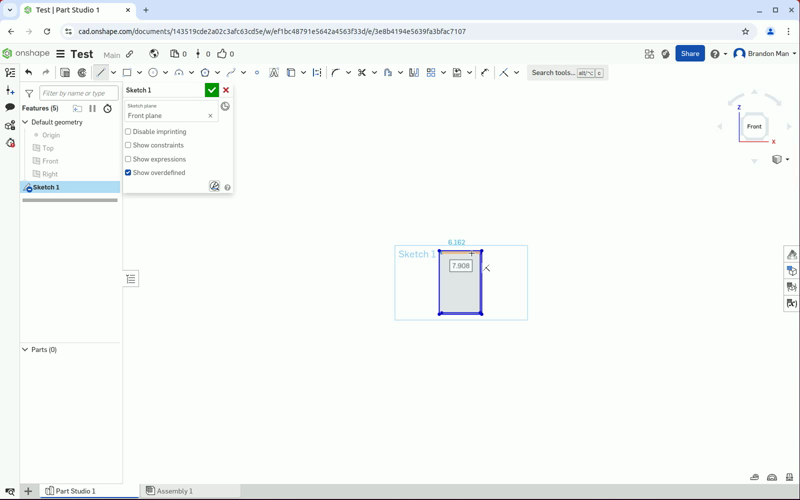
mouse_move(441, 312)
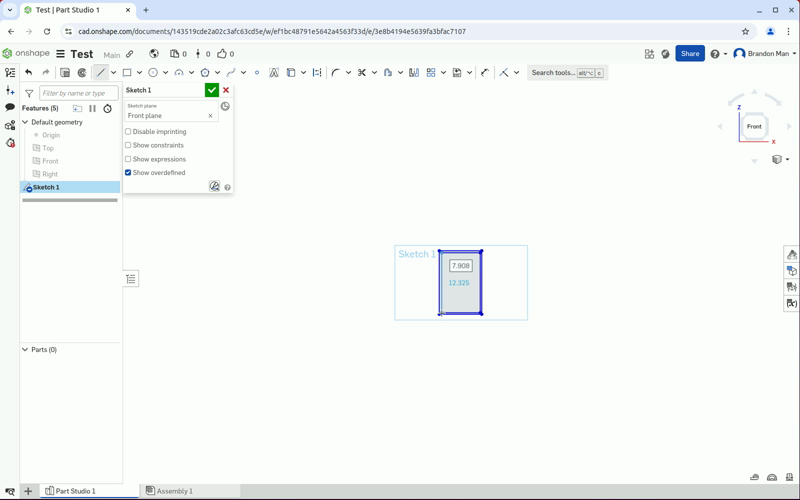
scroll(6)
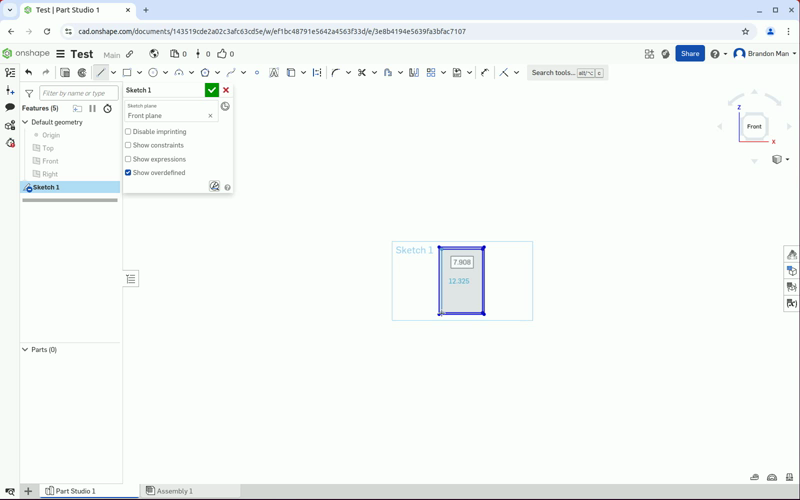
scroll(6)
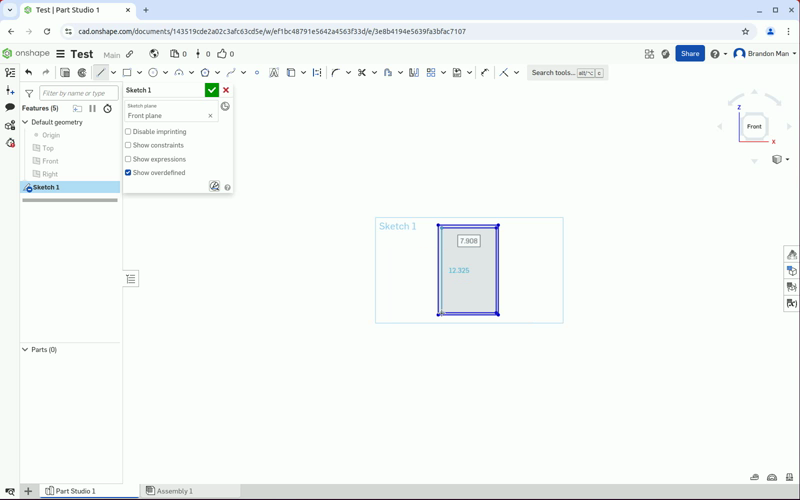
scroll(6)
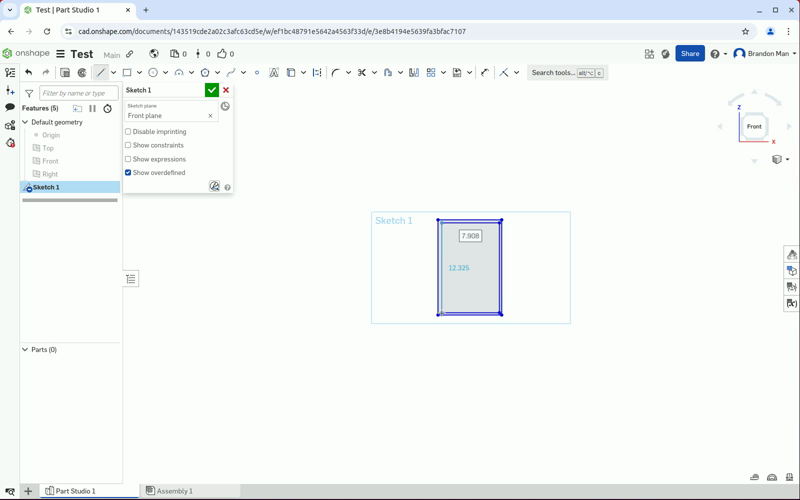
scroll(6)
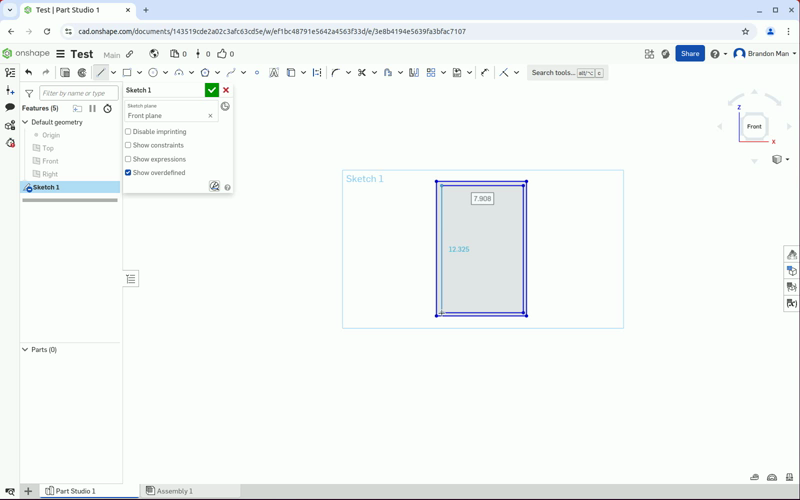
scroll(6)
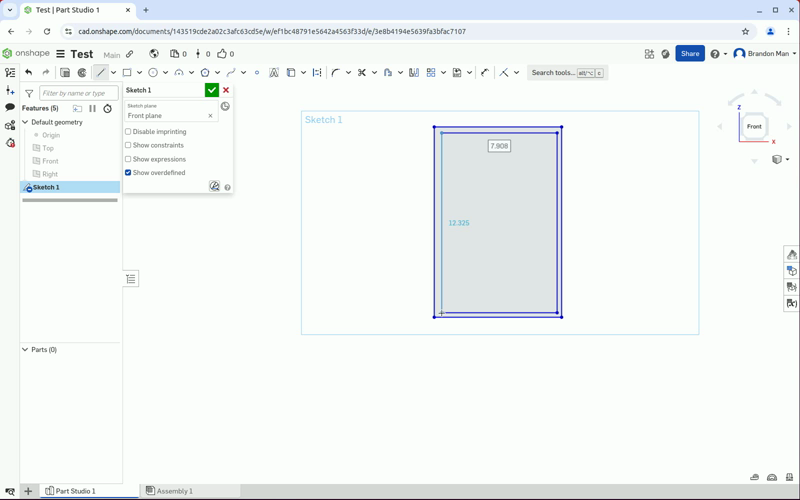
scroll(6)
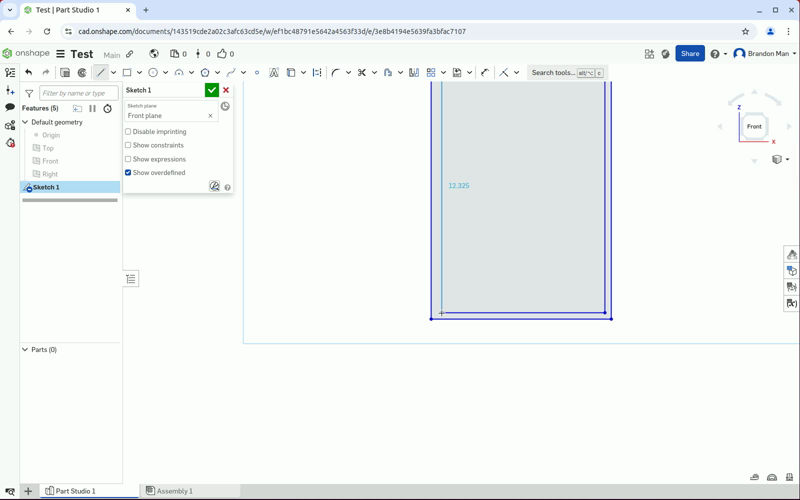
scroll(6)
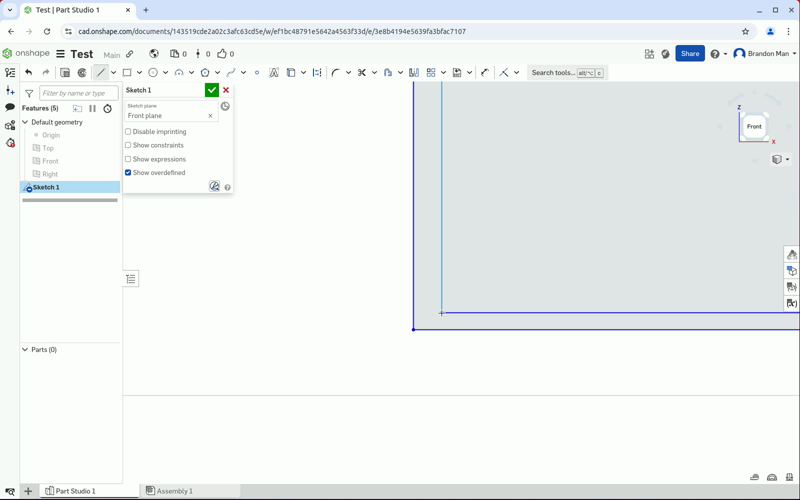
key_up(shift)
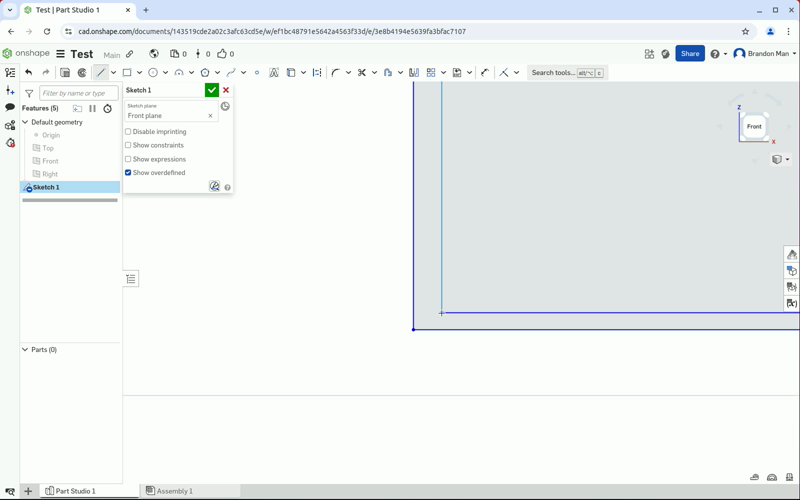
click(441, 312)
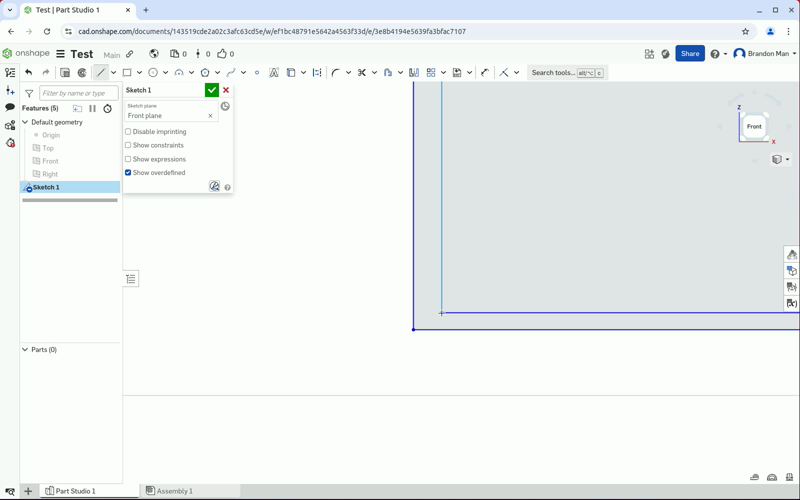
scroll(-6)
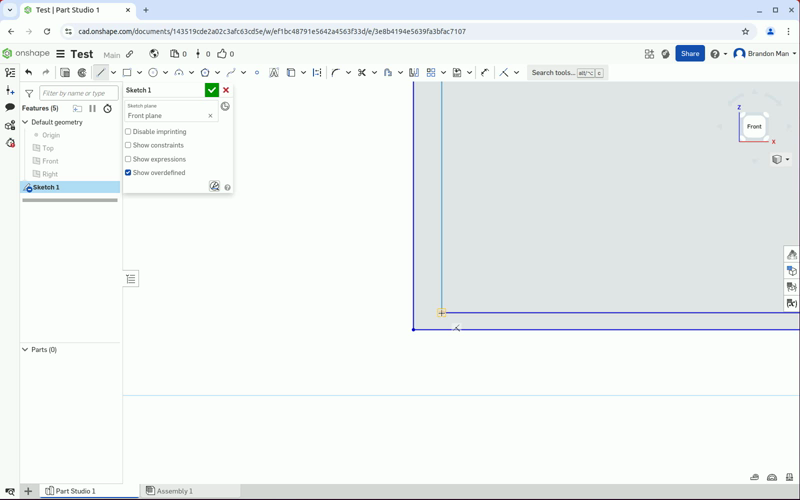
scroll(-6)
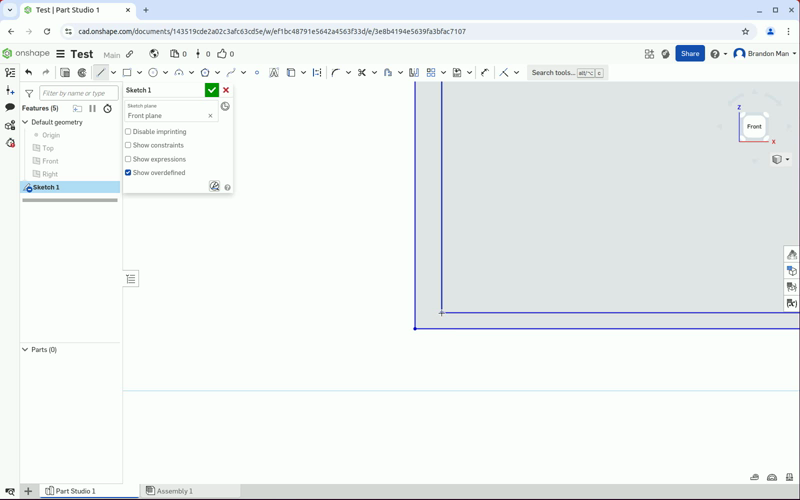
scroll(-6)
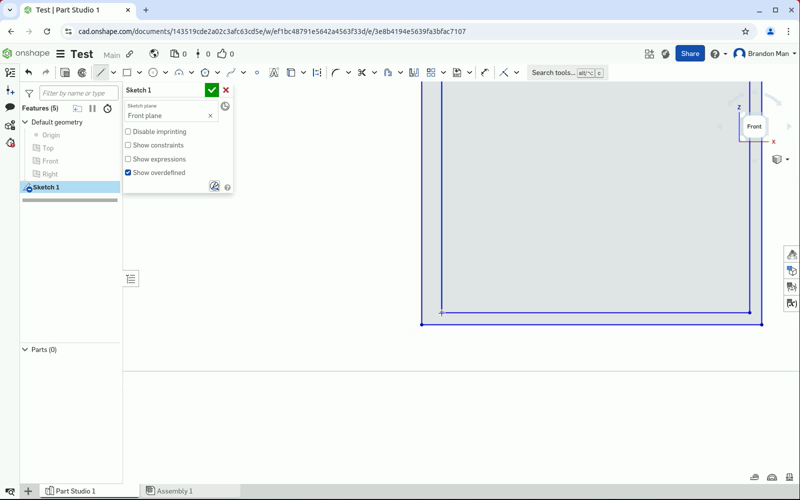
scroll(-6)
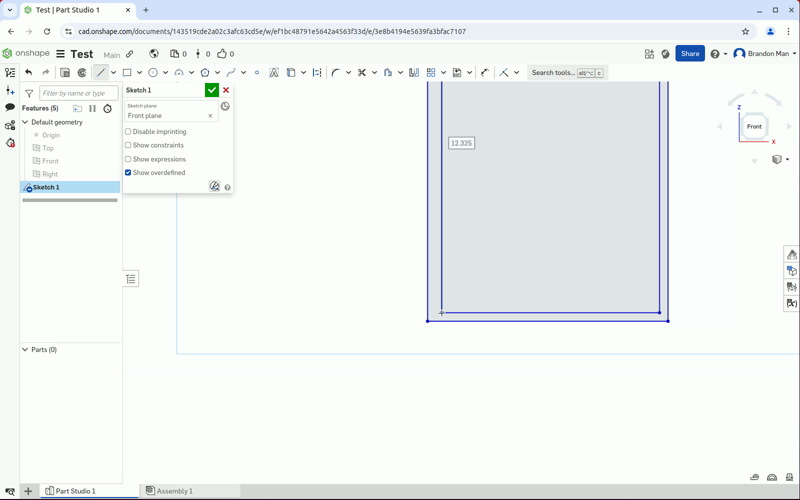
scroll(-6)
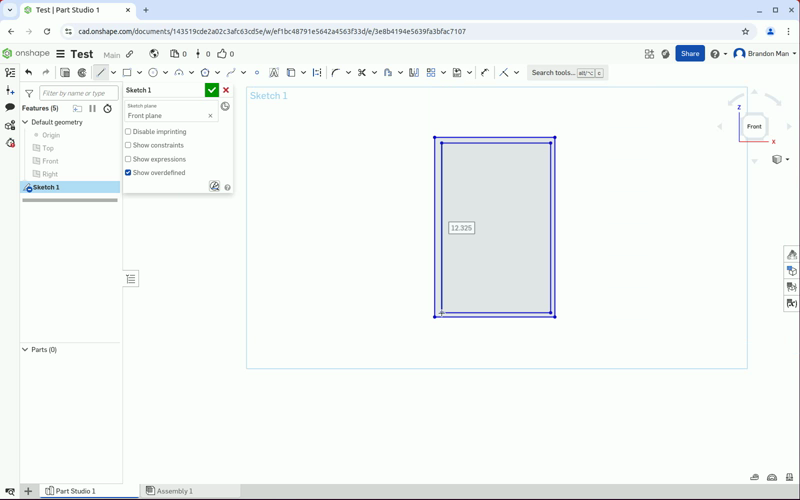
scroll(-6)
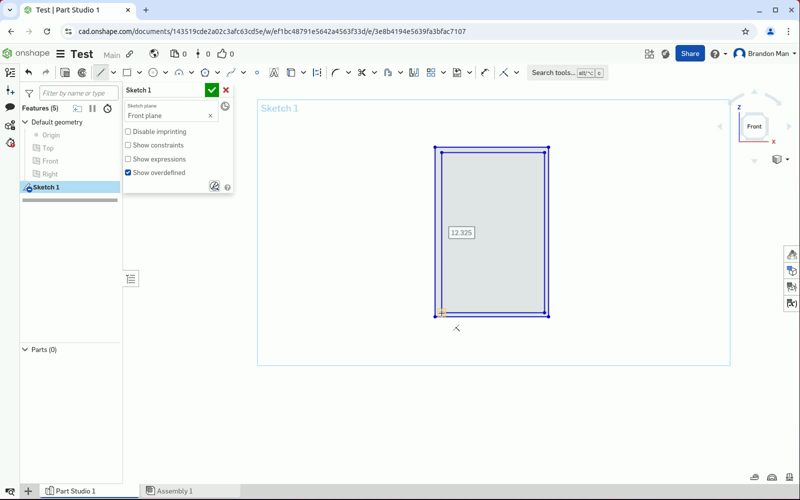
scroll(-6)
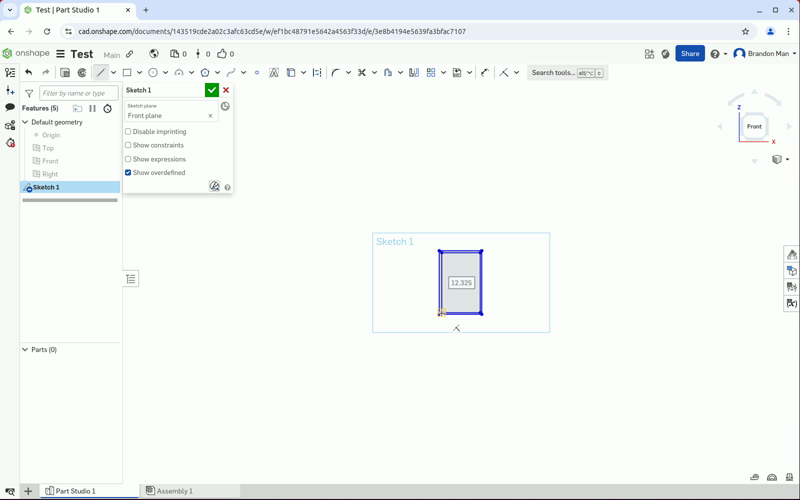
key(esc)
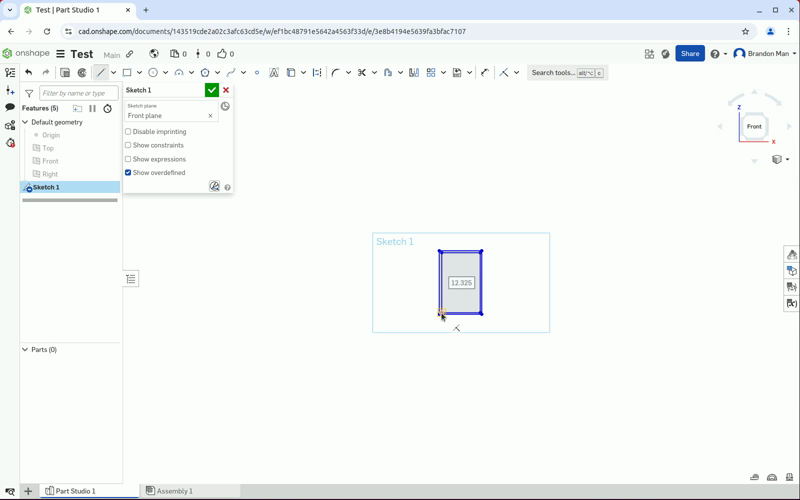
mouse_move(441, 257)
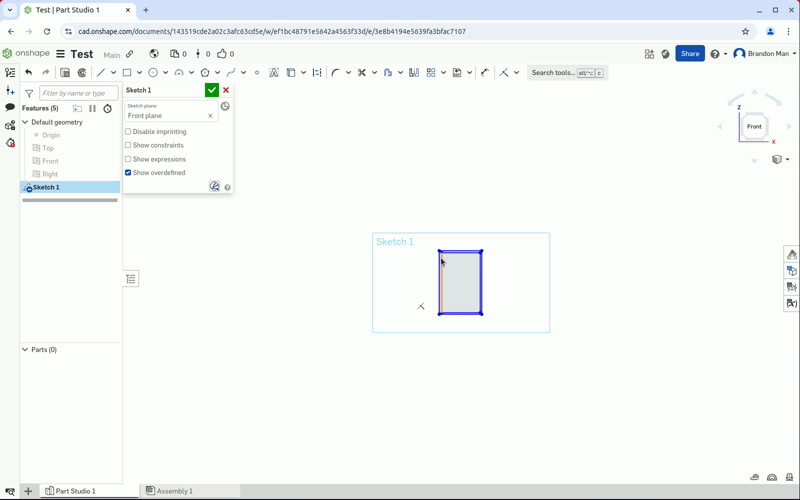
scroll(6)
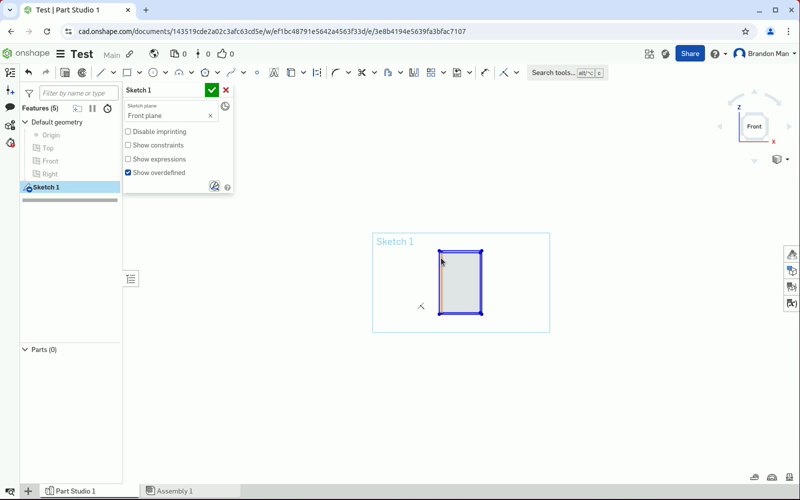
scroll(6)
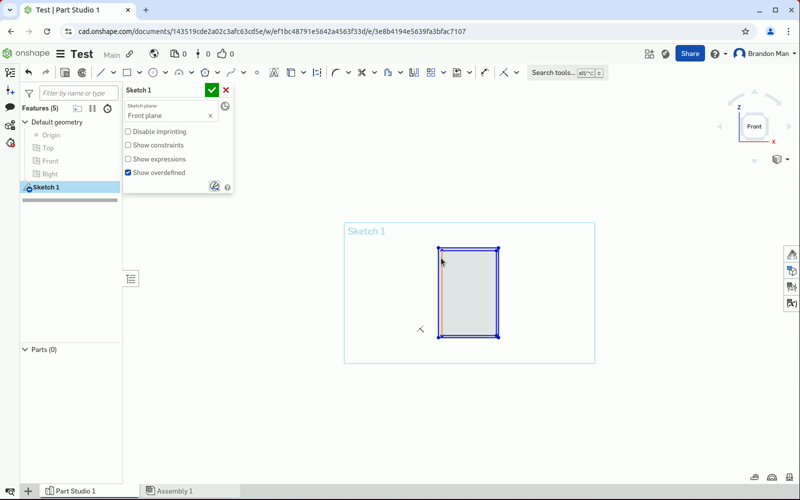
scroll(6)
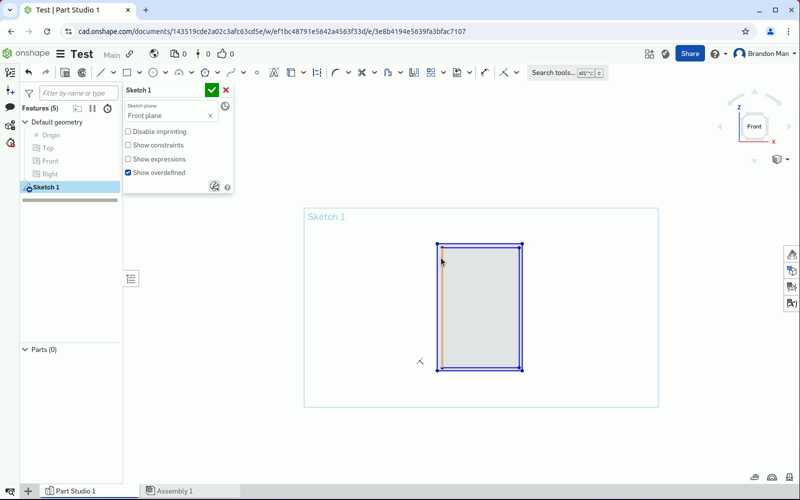
scroll(6)
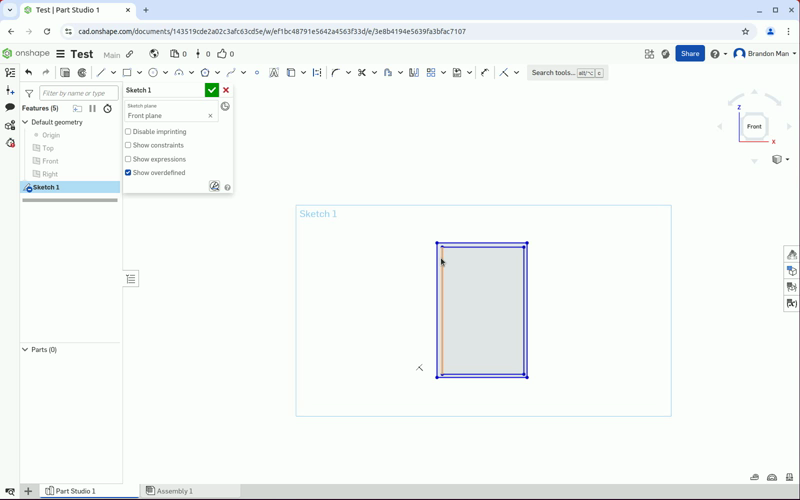
scroll(6)
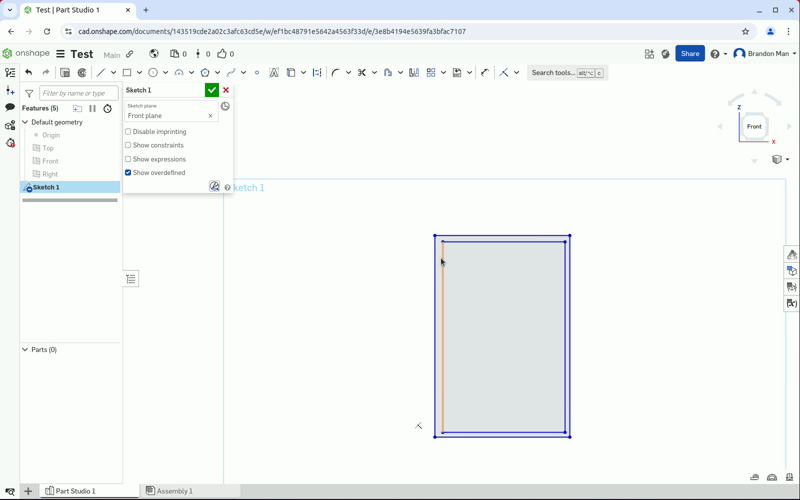
scroll(6)
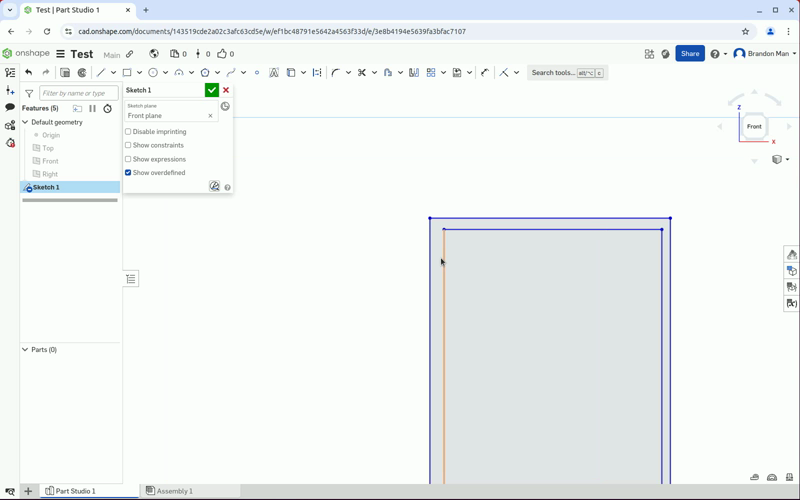
scroll(6)
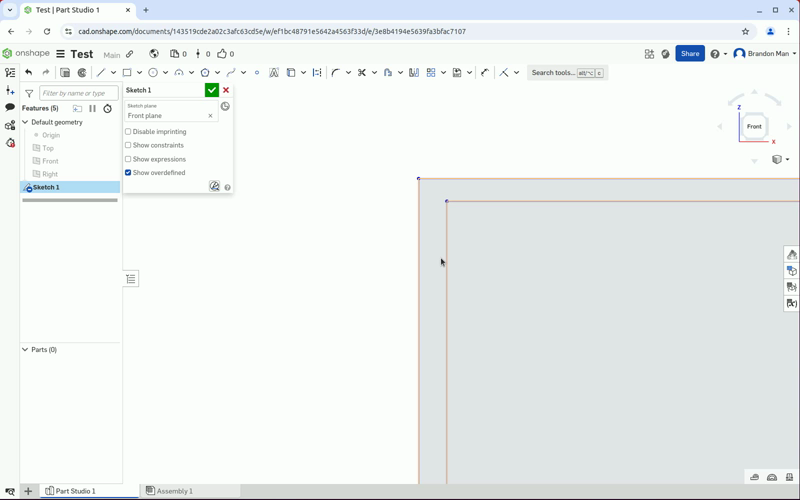
click(441, 257)
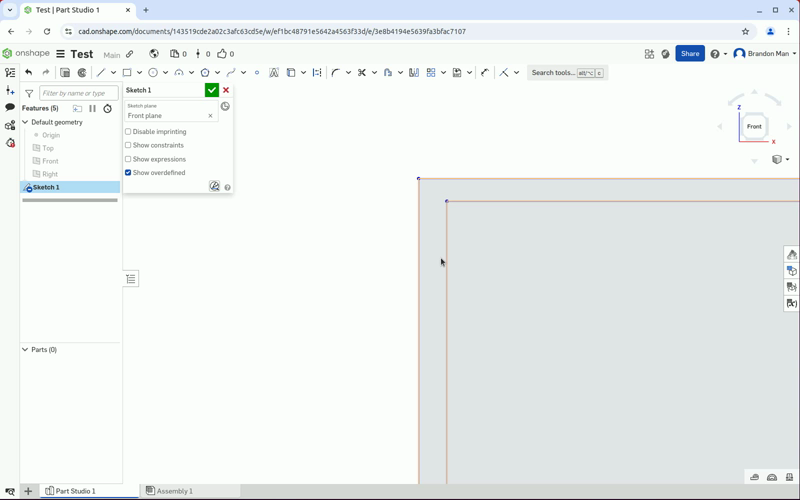
scroll(-6)
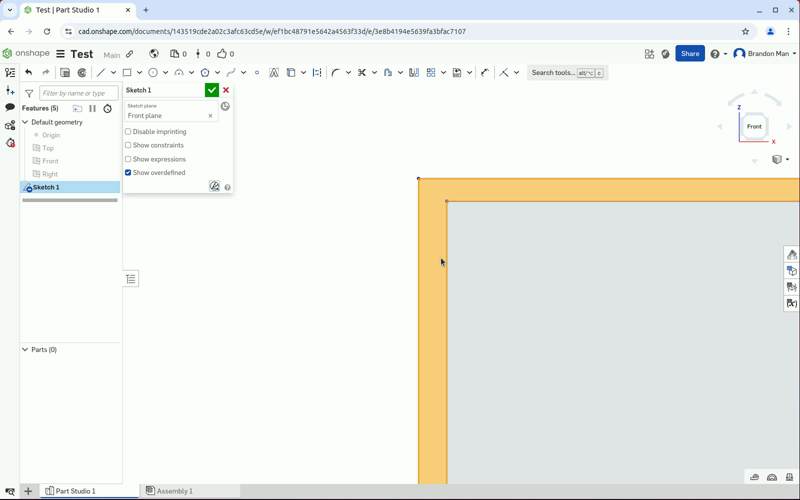
scroll(-6)
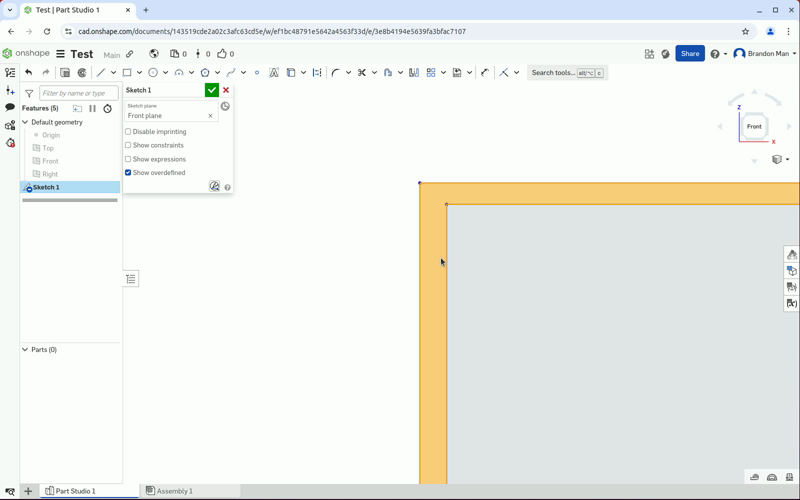
scroll(-6)
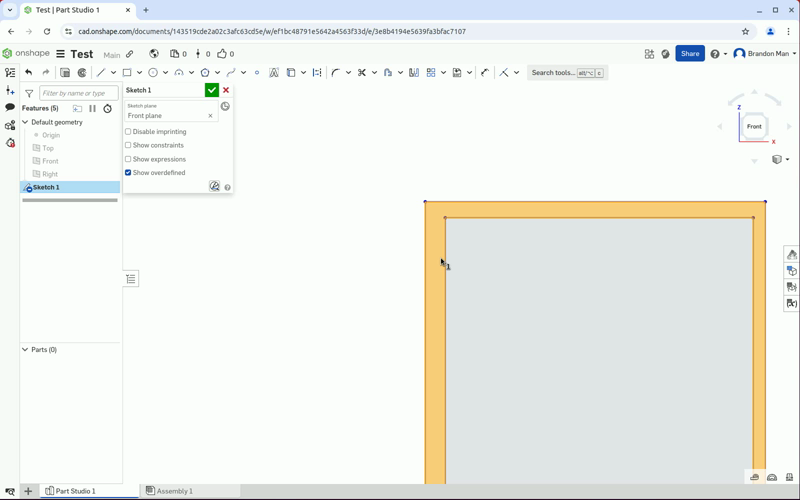
scroll(-6)
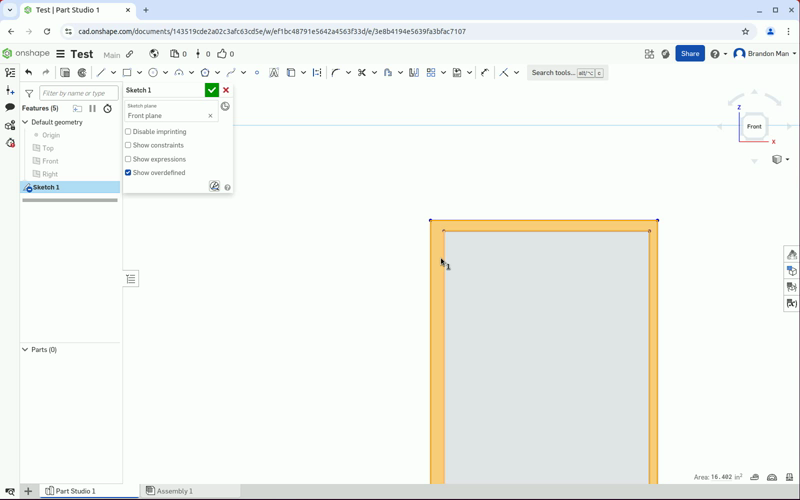
scroll(-6)
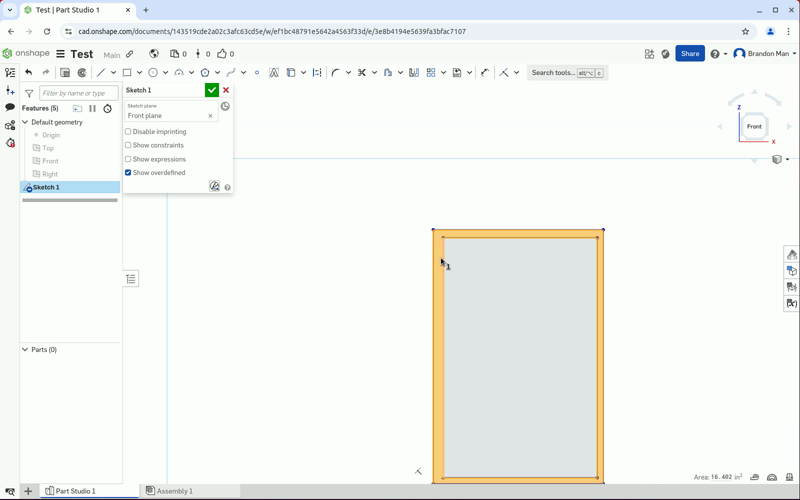
scroll(-6)
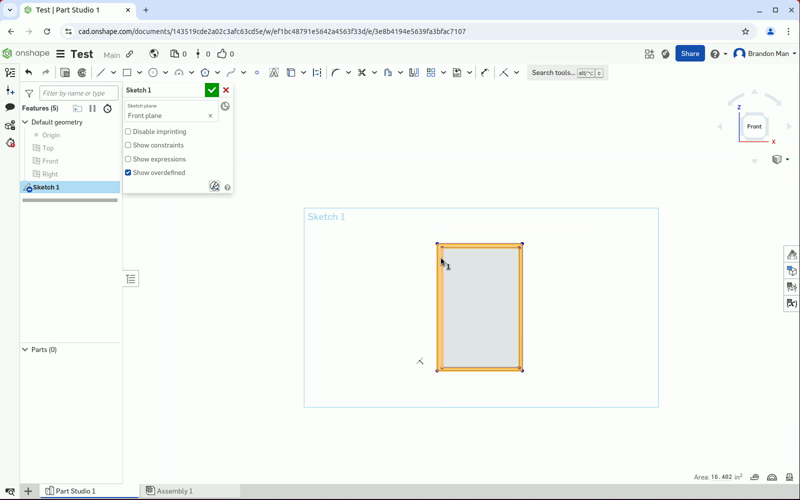
scroll(-6)
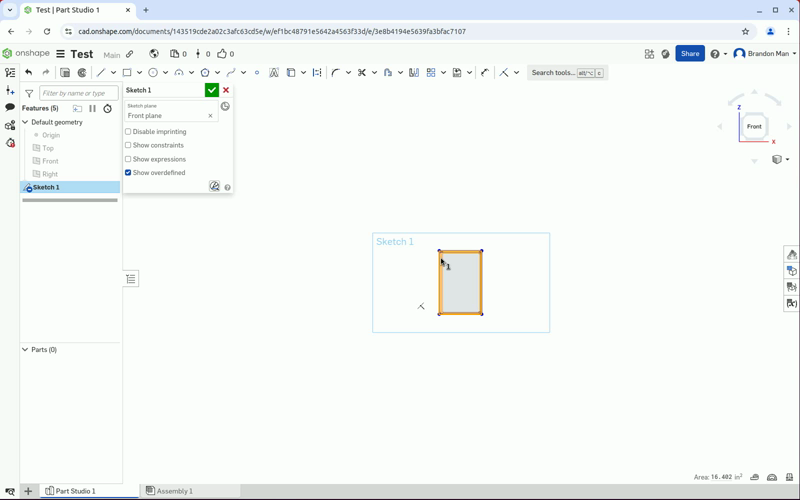
mouse_move(73, 352)
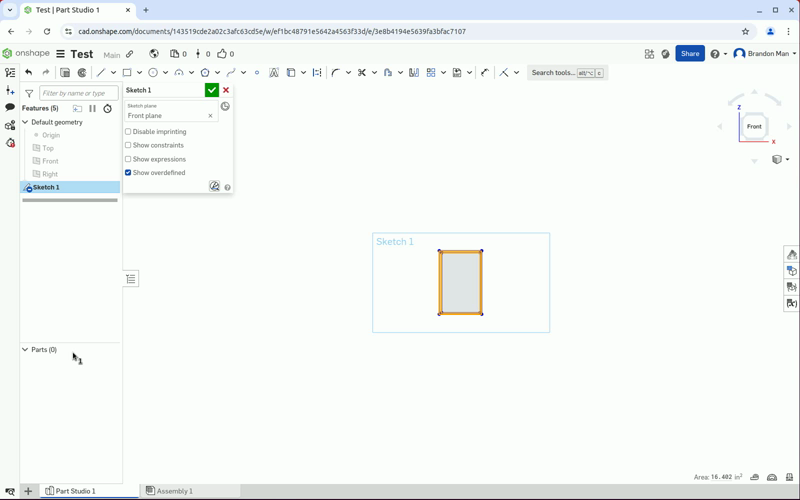
key(shift+y)
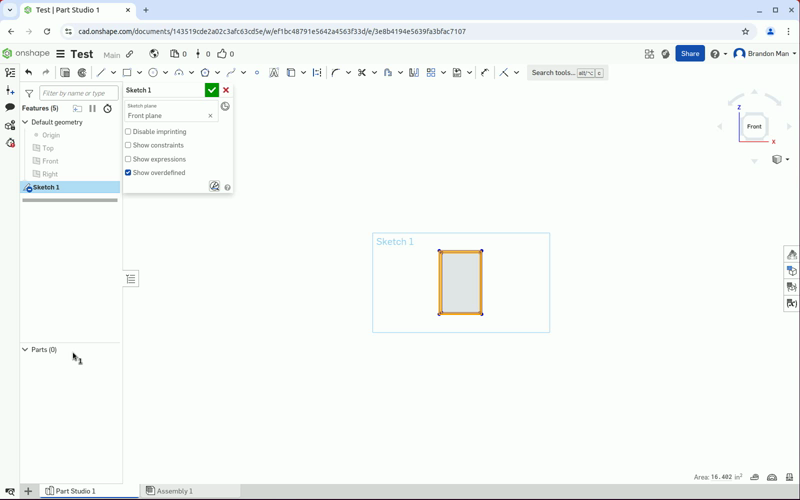
key(shift+e)
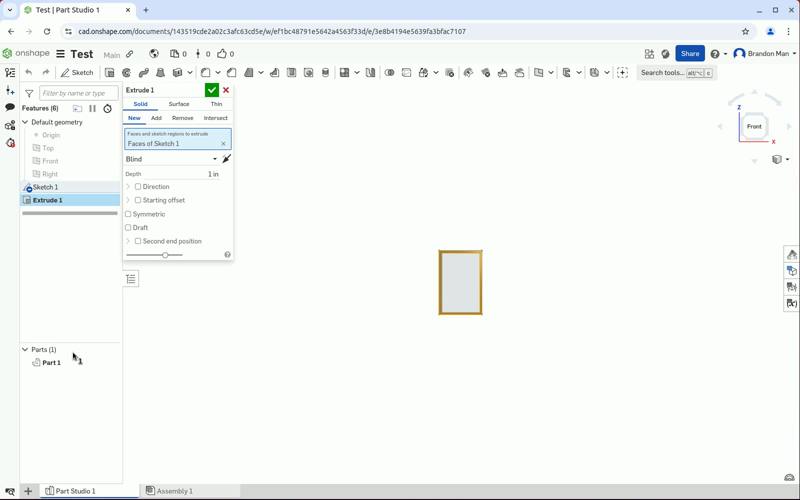
mouse_move(143, 106)
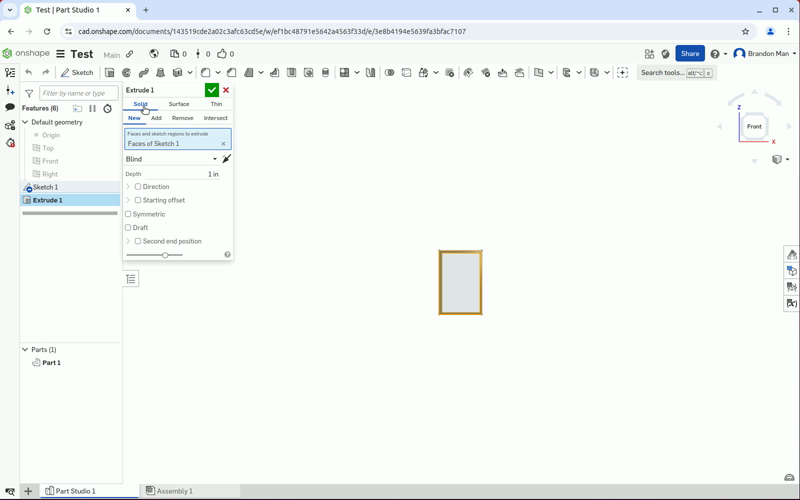
click(143, 106)
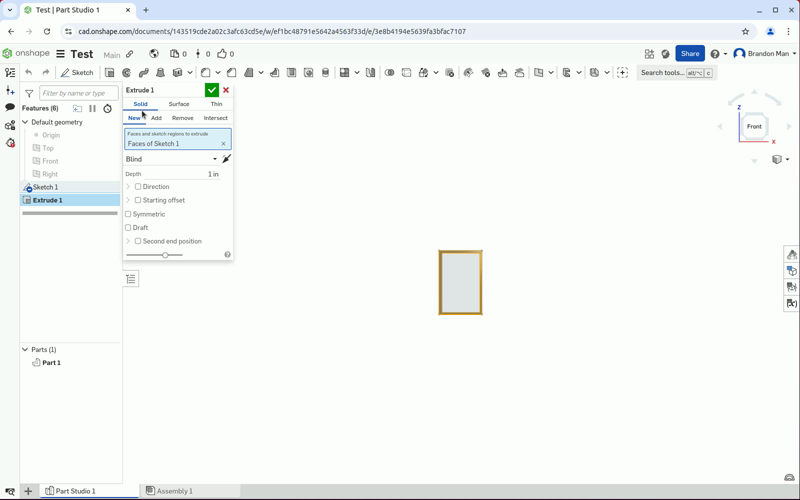
mouse_move(137, 120)
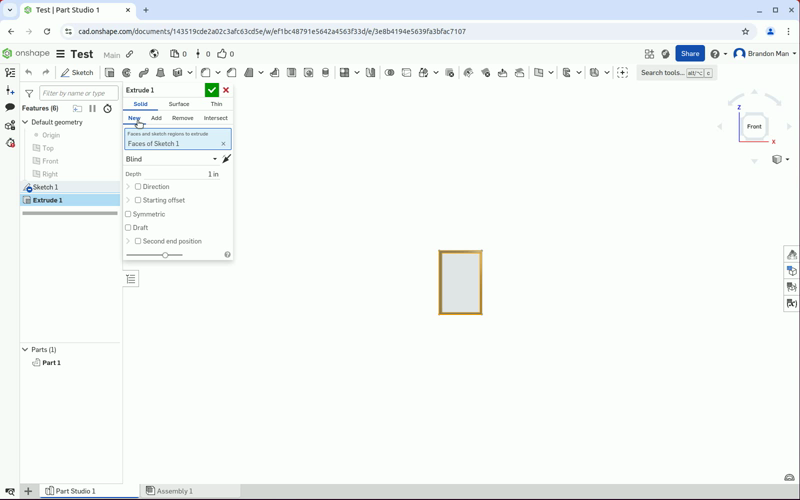
click(137, 120)
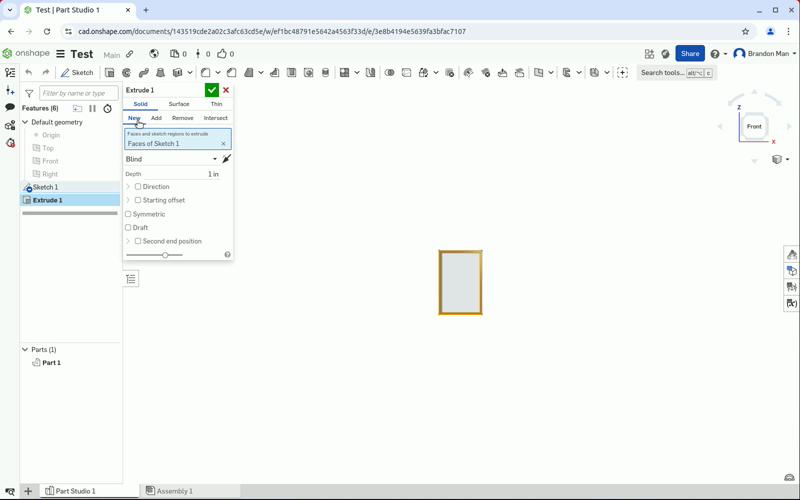
key(tab, 4)
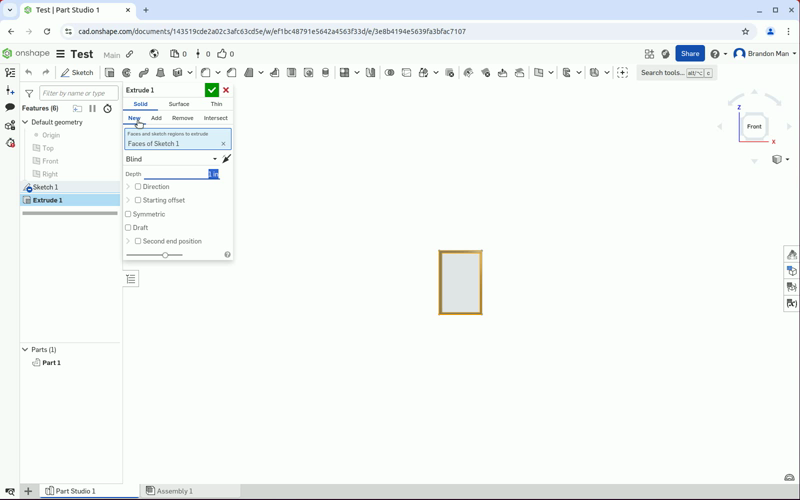
text(0.963)
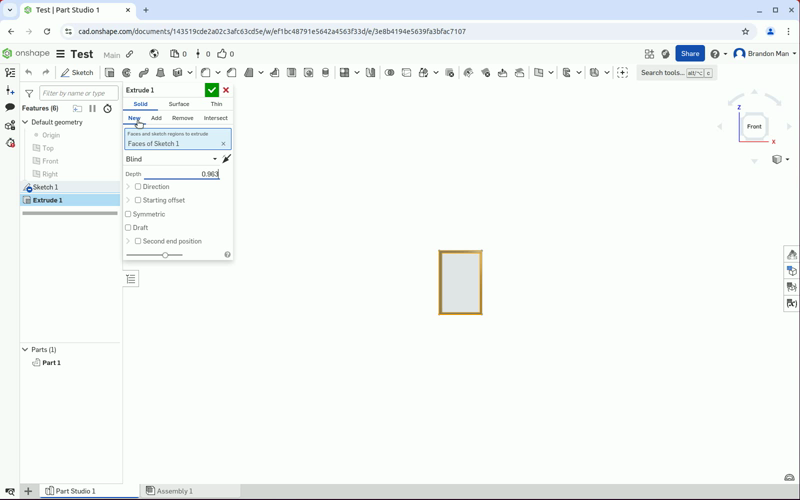
key(enter)
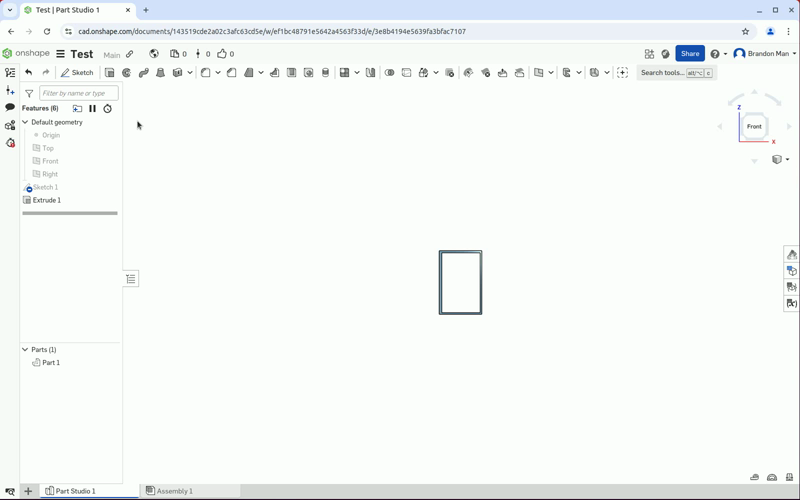
key(shift+h)
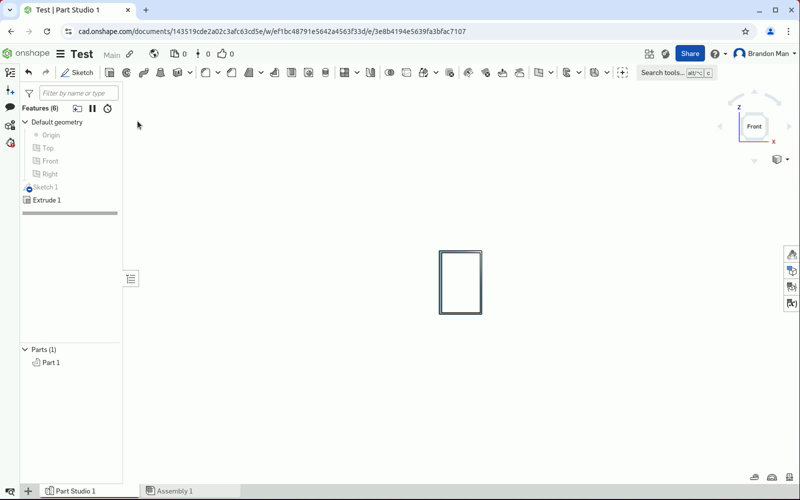
key(shift+h)
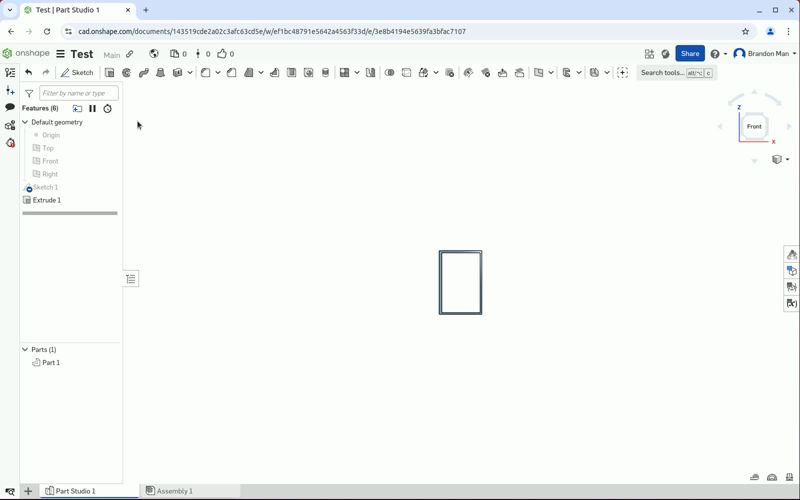
mouse_move(73, 189)
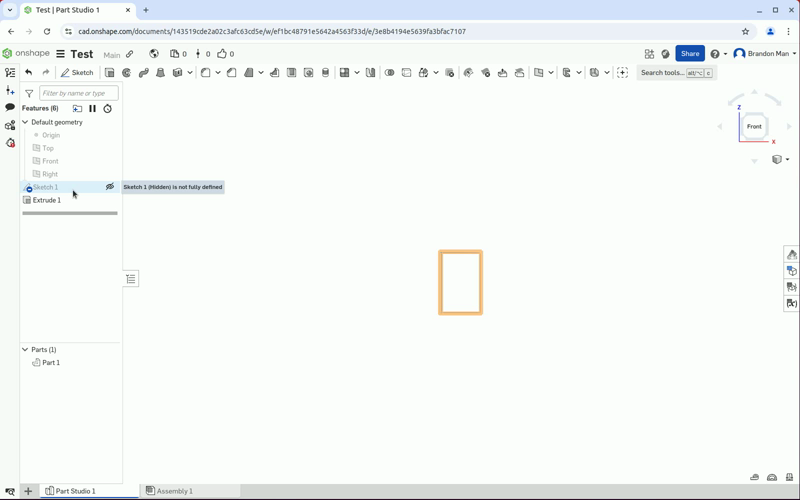
click(73, 189)
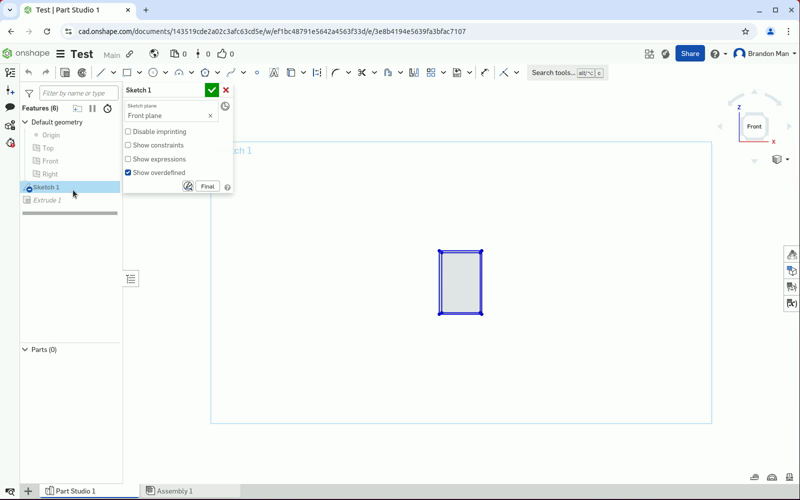
mouse_move(229, 92)
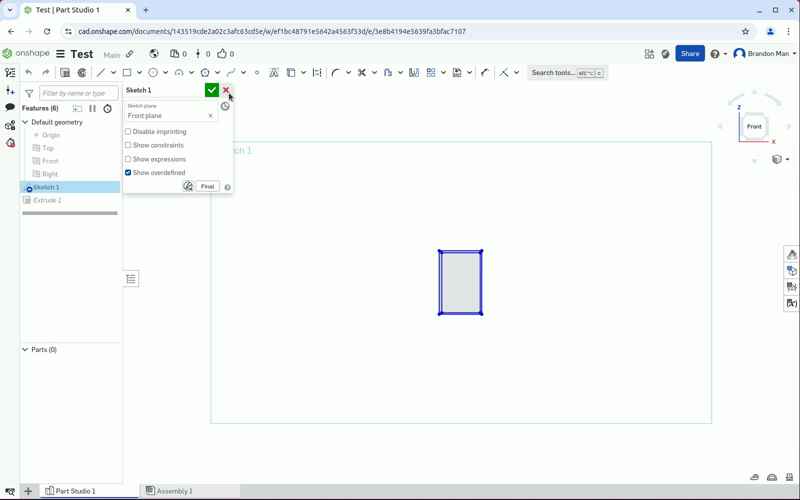
click(229, 92)
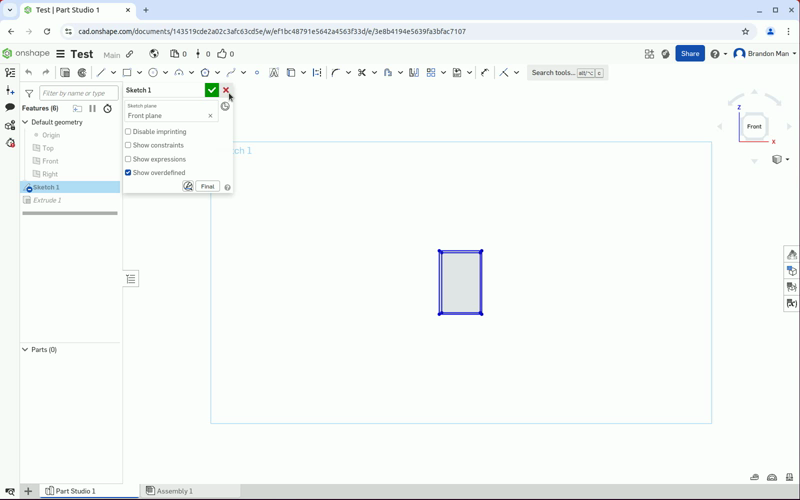
key(shift+s)
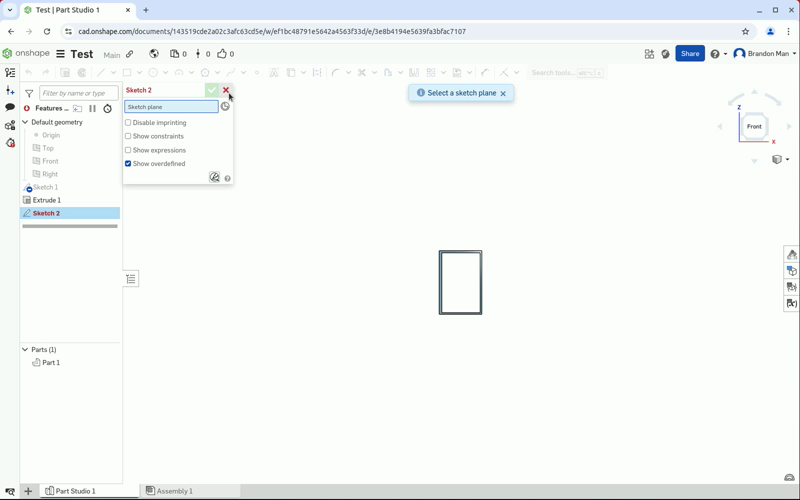
mouse_move(73, 163)
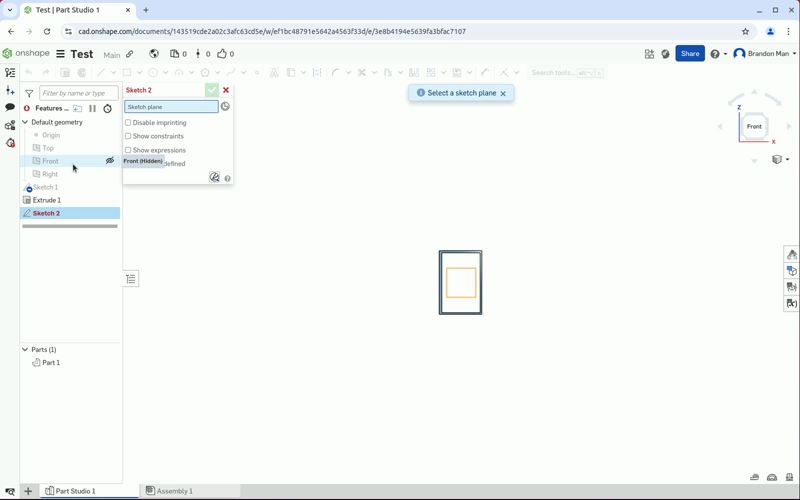
click(73, 163)
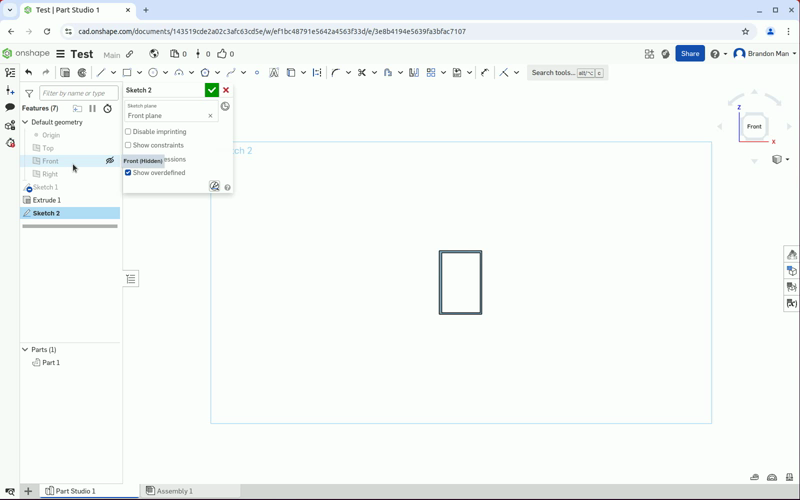
mouse_move(73, 352)
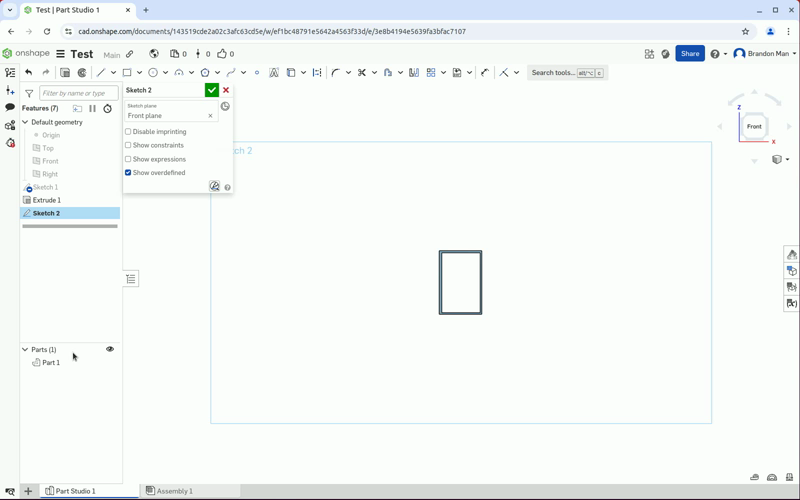
key(y)
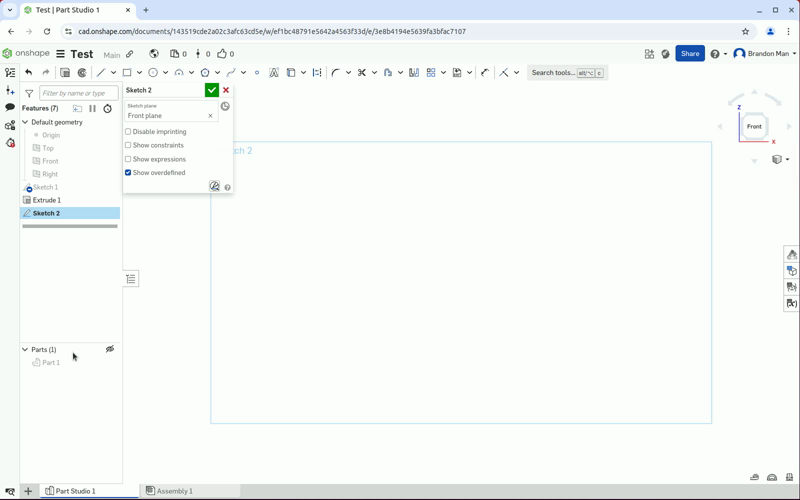
key(l)
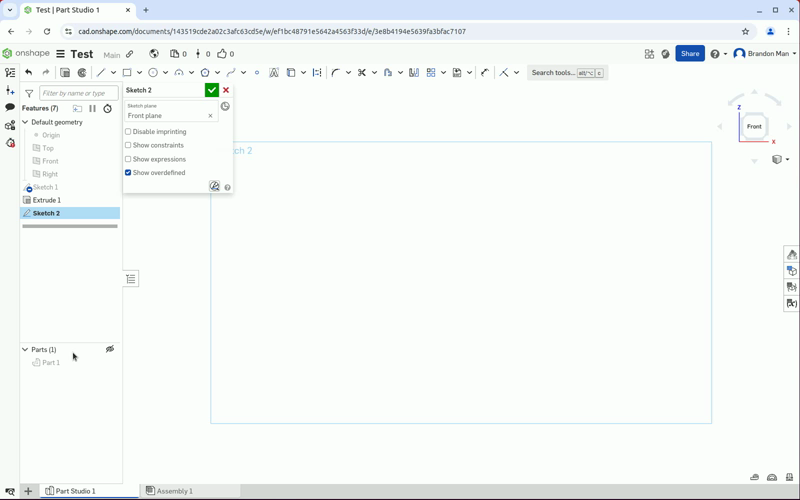
key_down(shift)
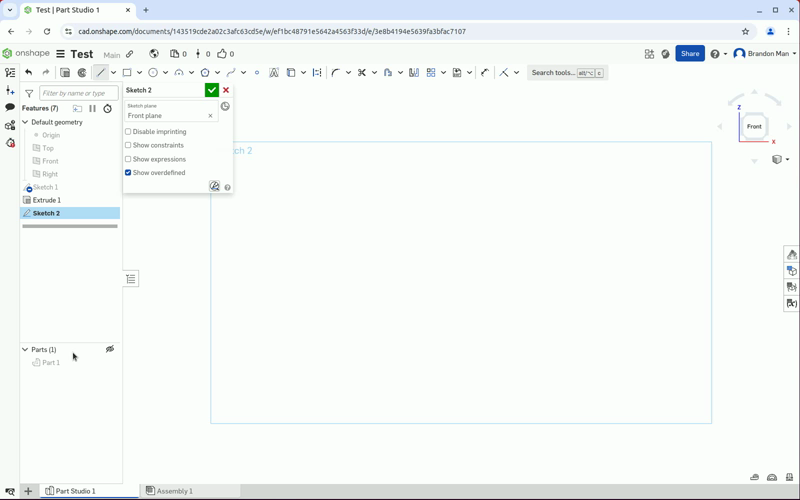
mouse_move(348, 319)
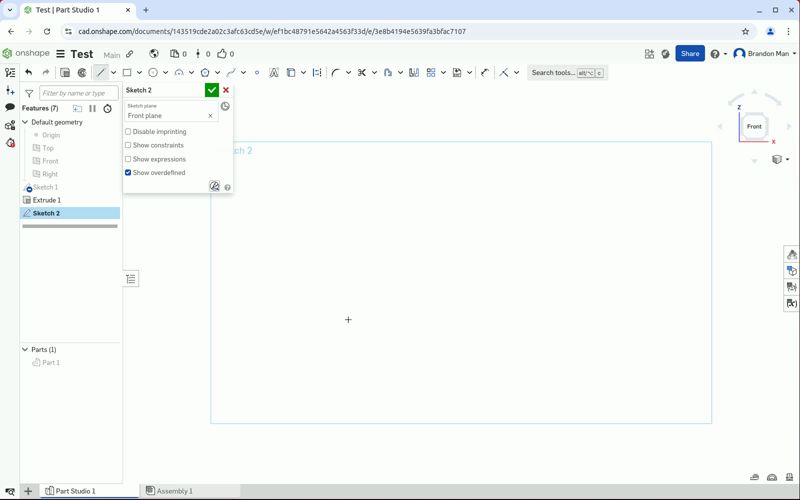
click(348, 319)
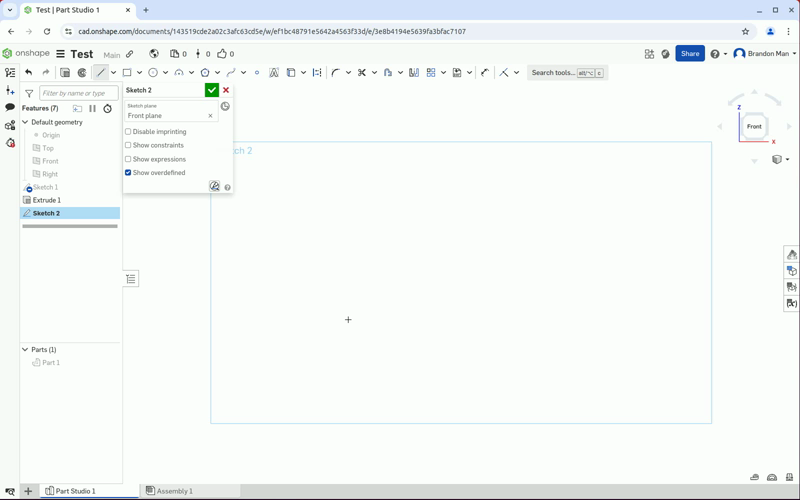
key_up(shift)
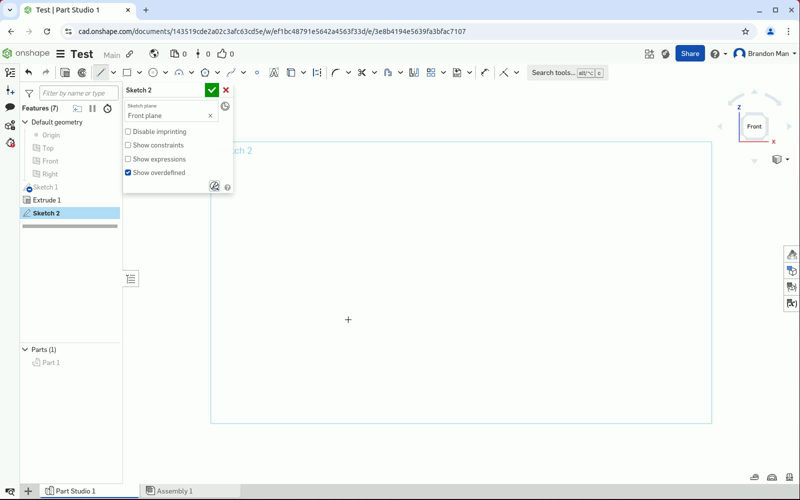
key_down(shift)
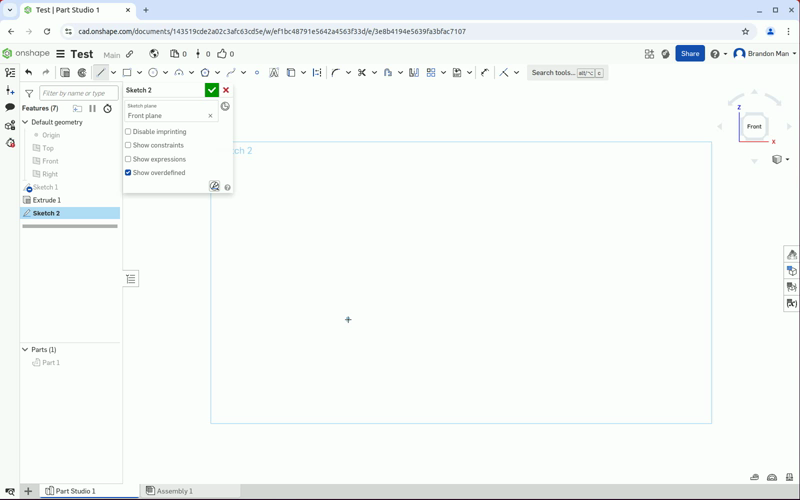
mouse_move(378, 319)
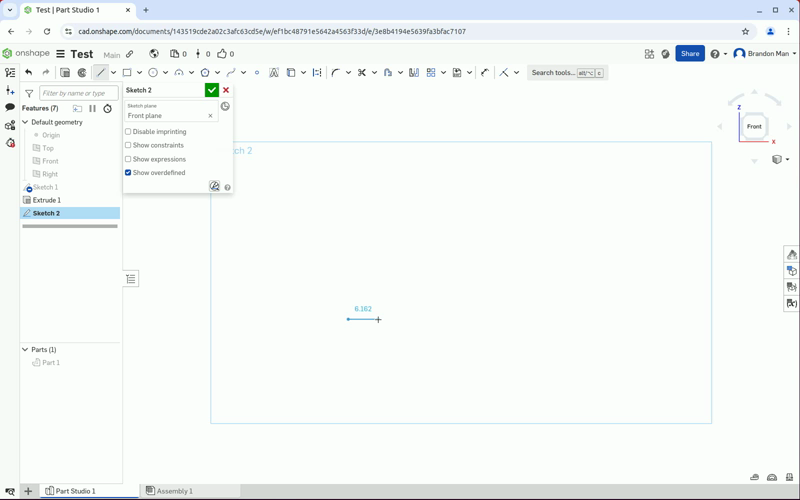
mouse_move(401, 319)
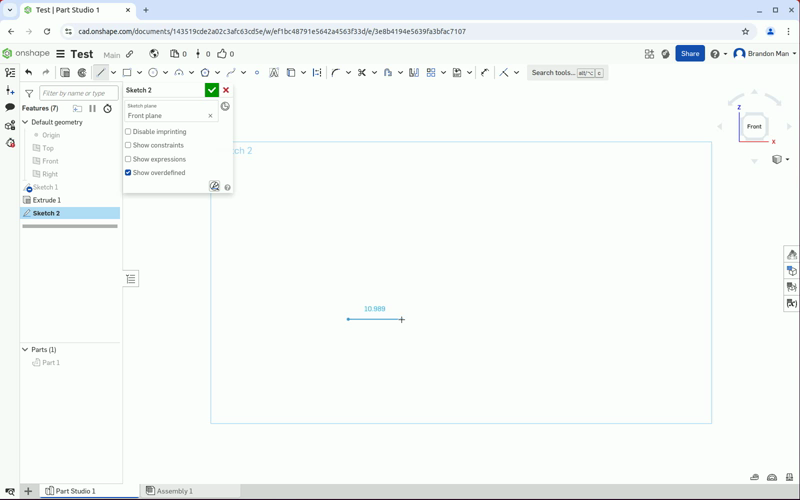
click(401, 319)
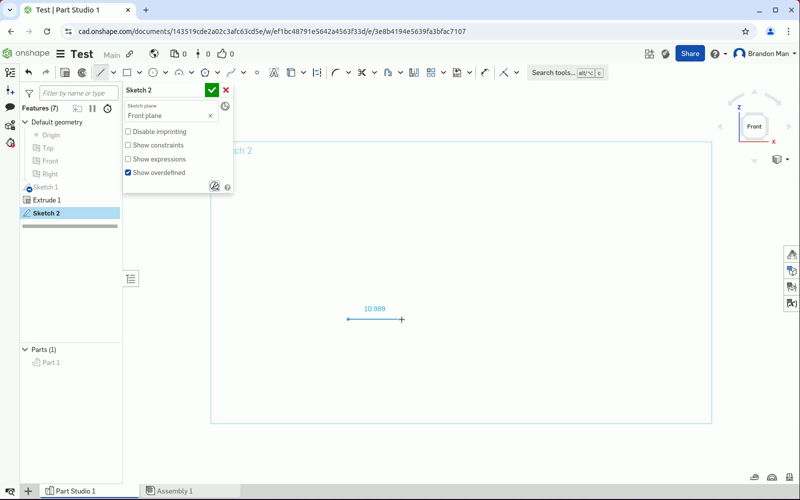
key_up(shift)
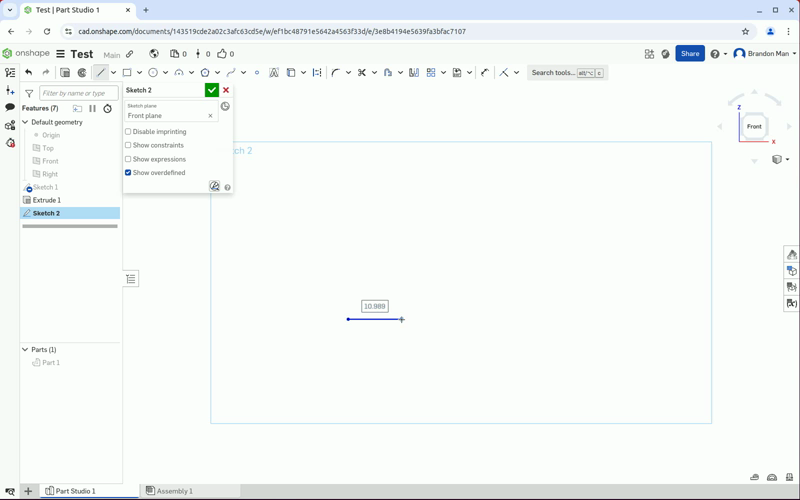
key_down(shift)
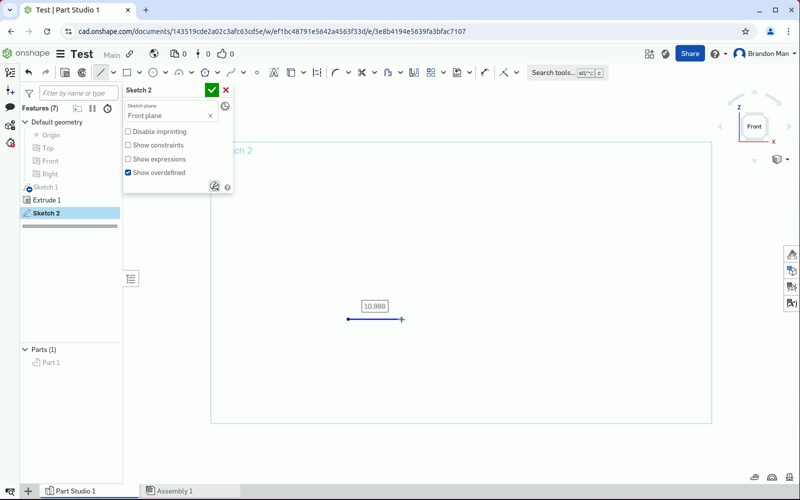
mouse_move(401, 247)
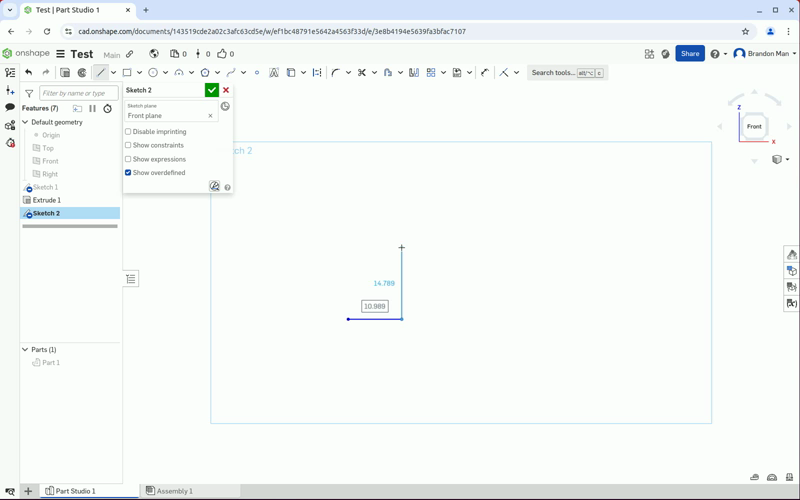
click(401, 247)
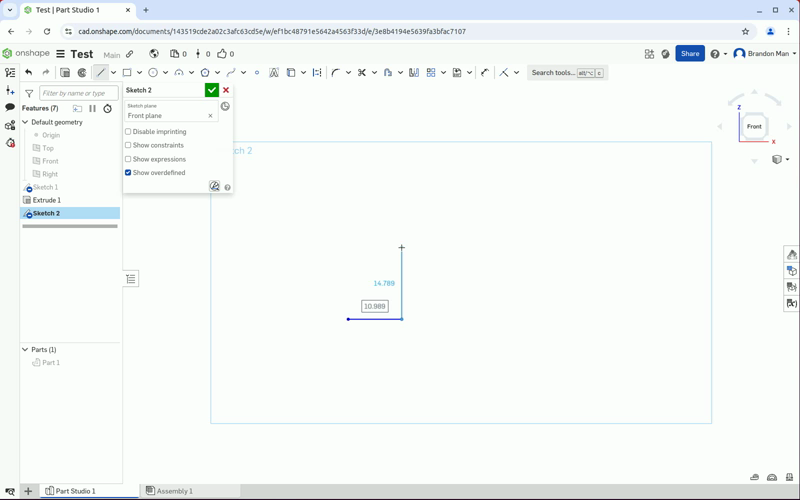
key_up(shift)
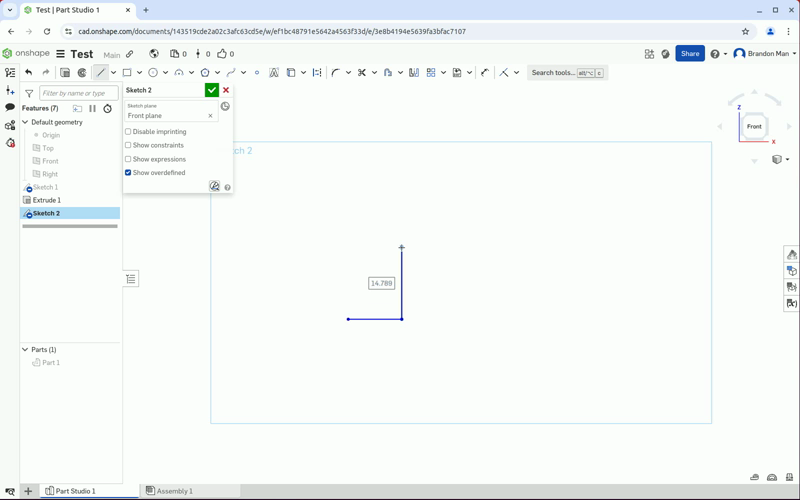
key_down(shift)
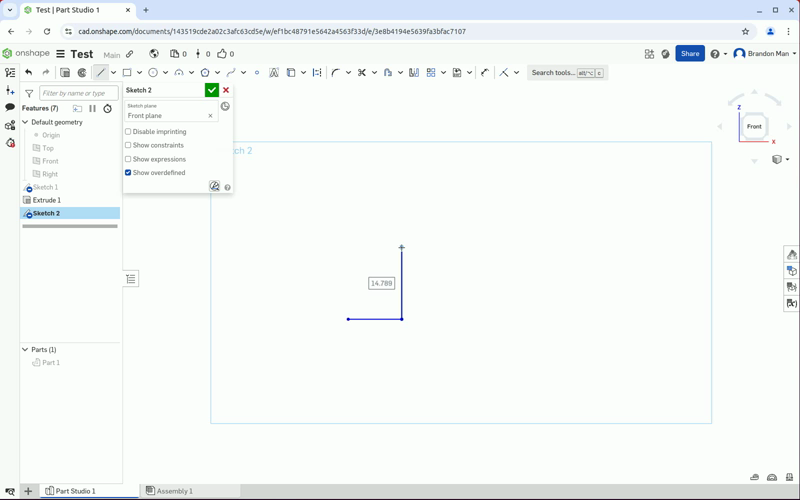
mouse_move(431, 247)
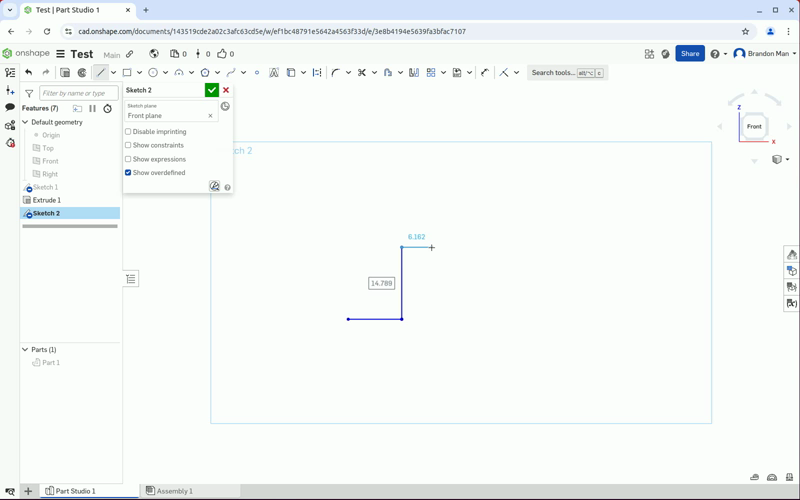
mouse_move(348, 247)
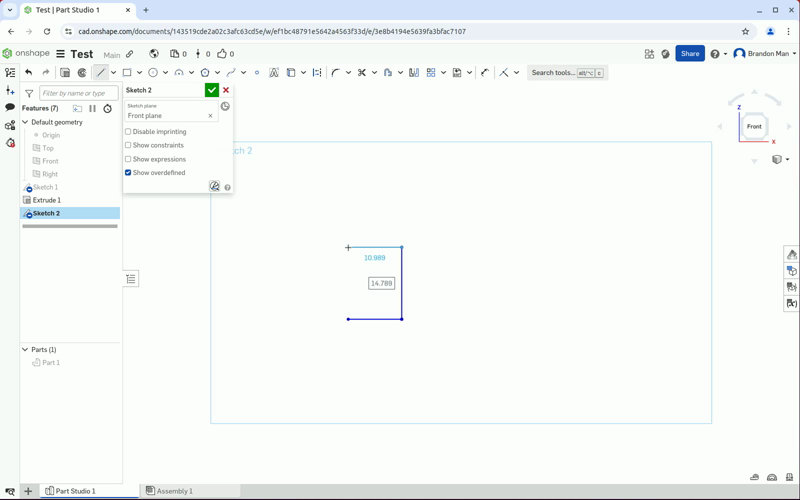
click(348, 247)
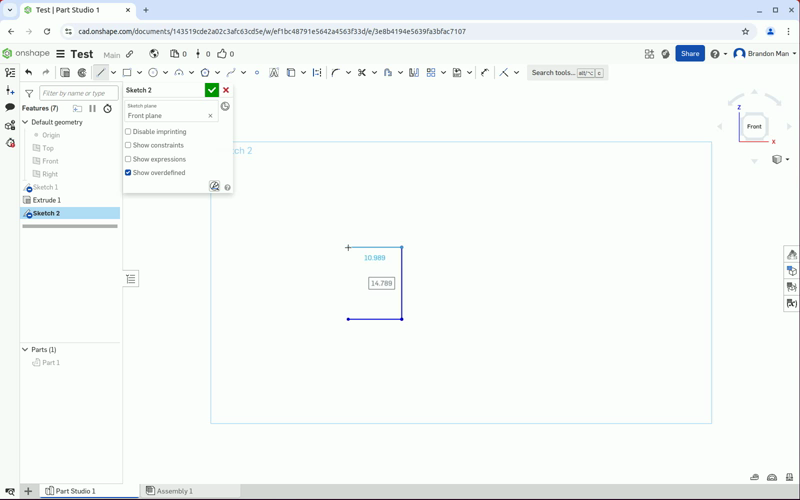
key_up(shift)
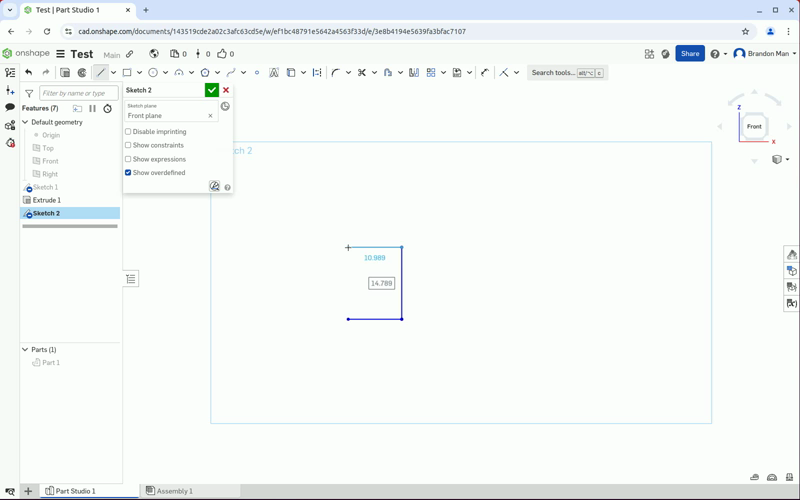
key_down(shift)
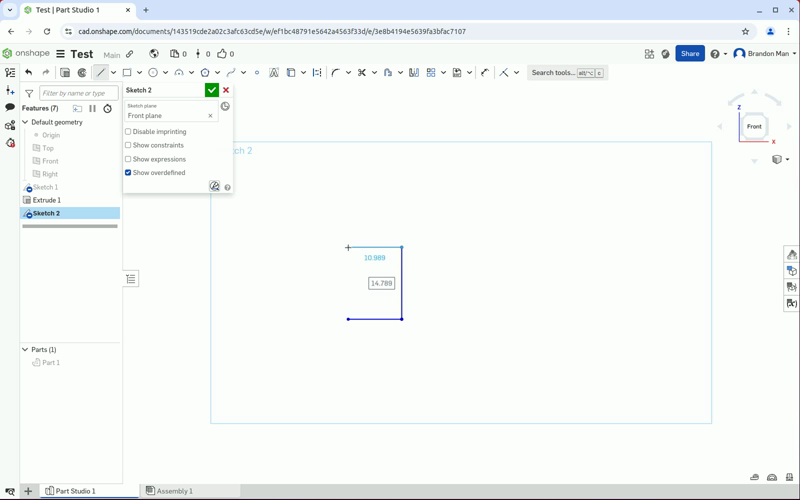
mouse_move(348, 319)
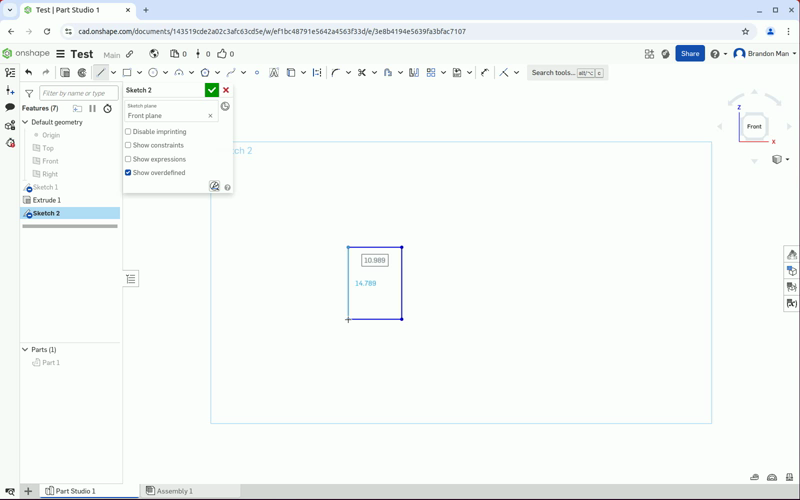
key_up(shift)
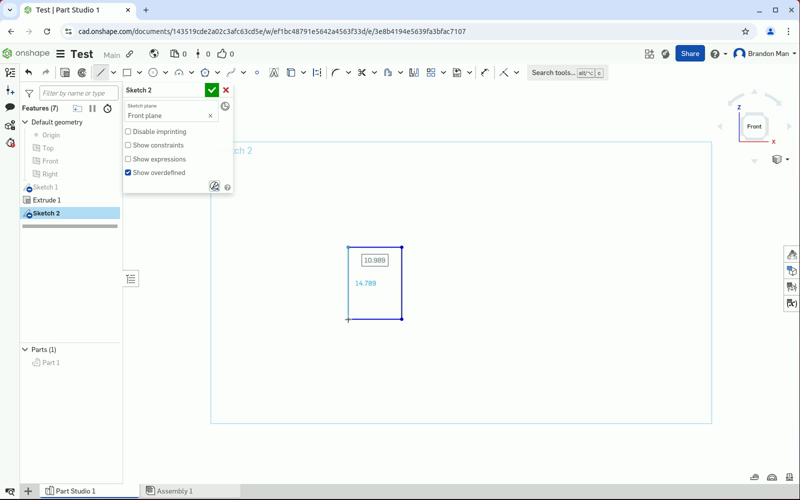
click(348, 319)
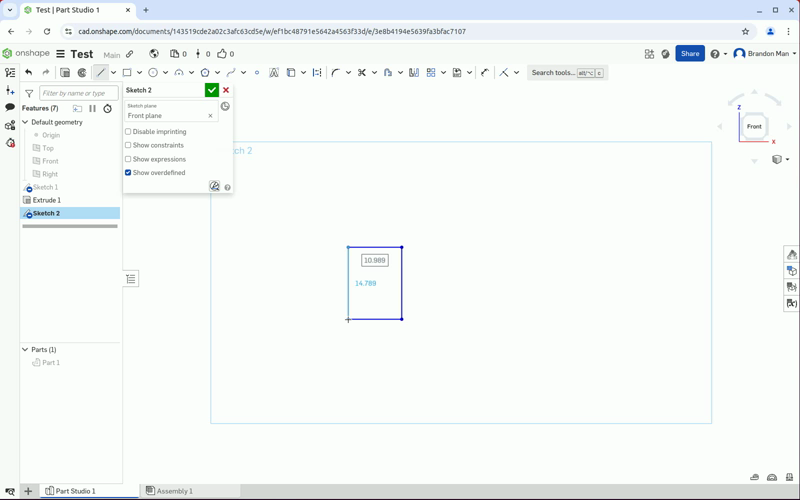
key(esc)
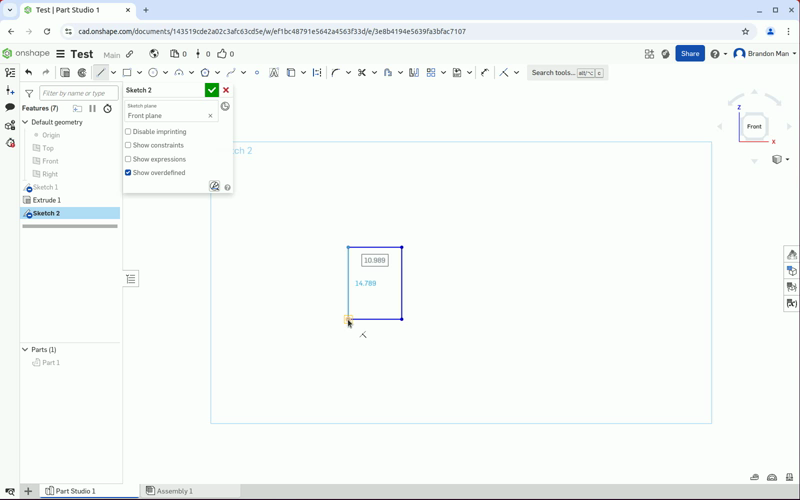
key(l)
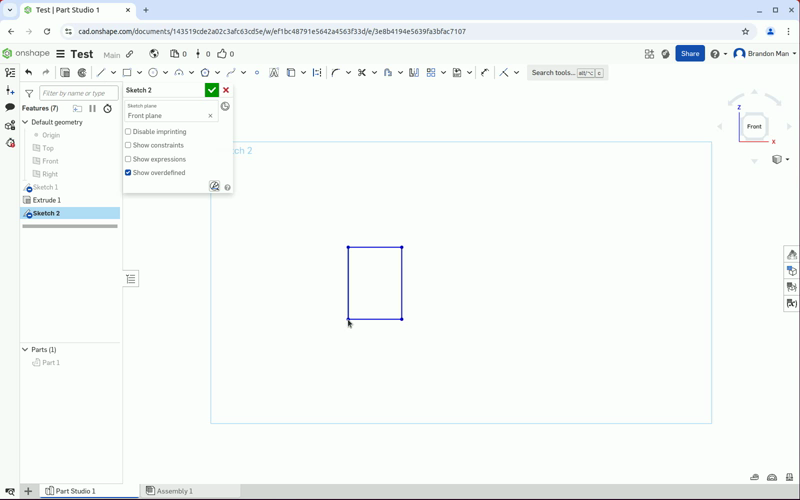
key_down(shift)
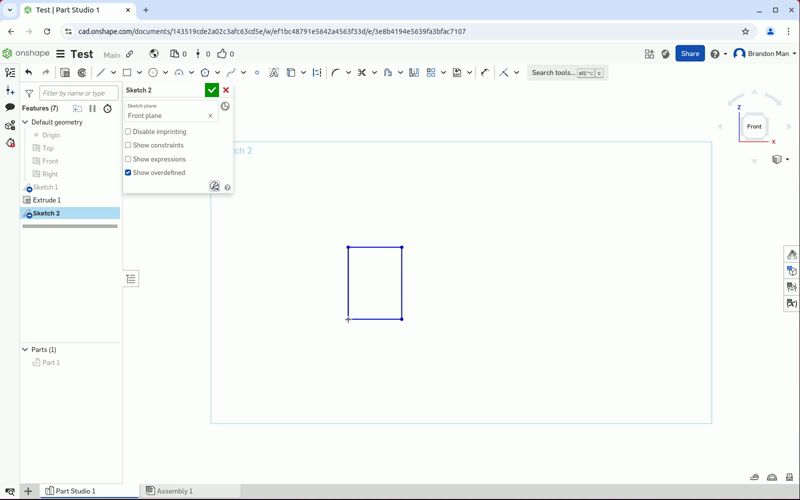
mouse_move(352, 315)
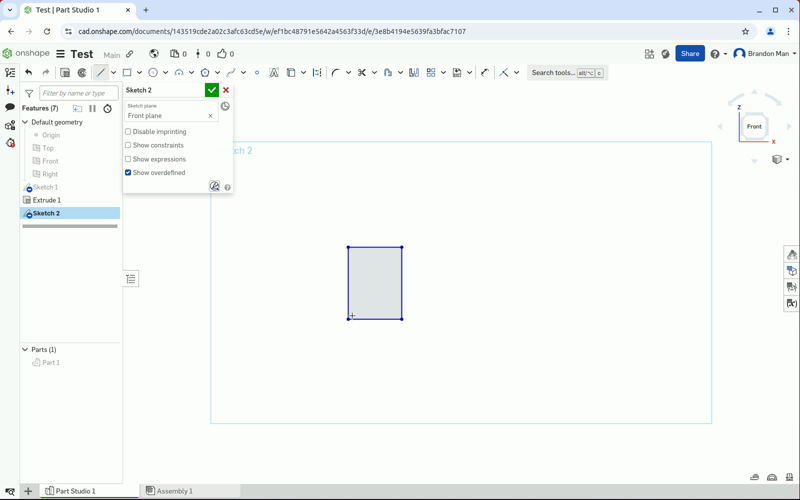
click(352, 315)
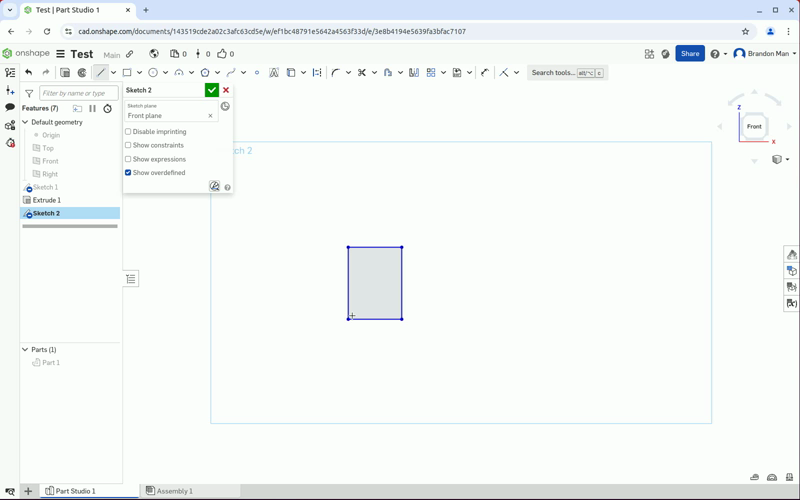
key_up(shift)
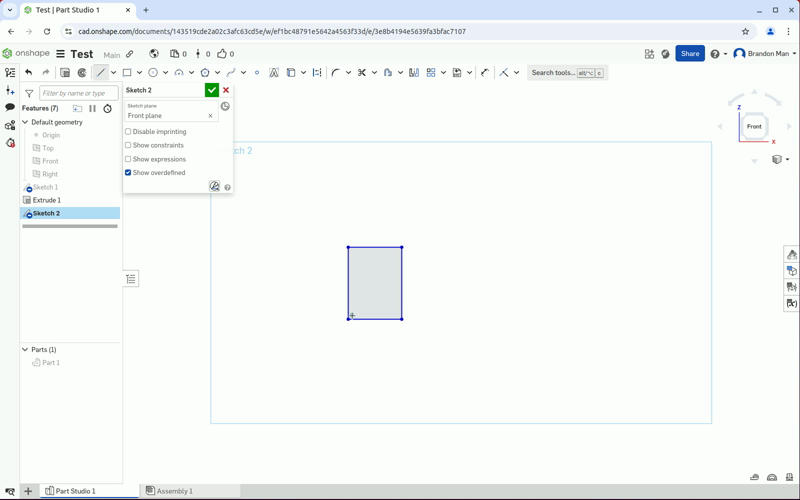
key_down(shift)
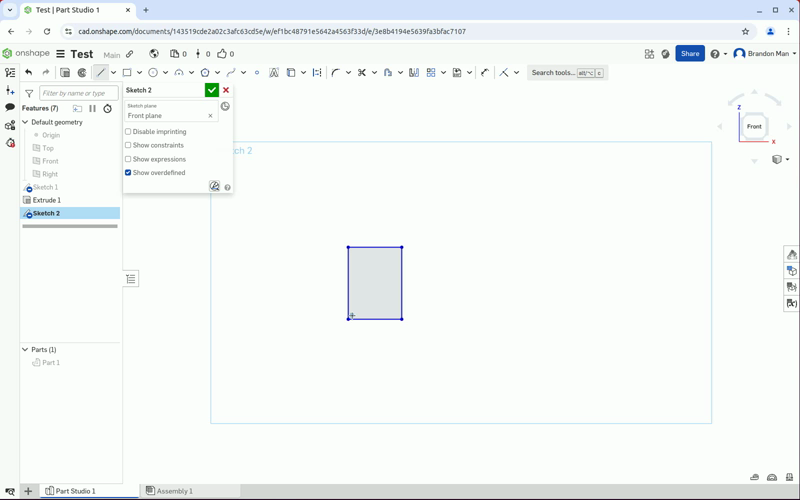
mouse_move(382, 315)
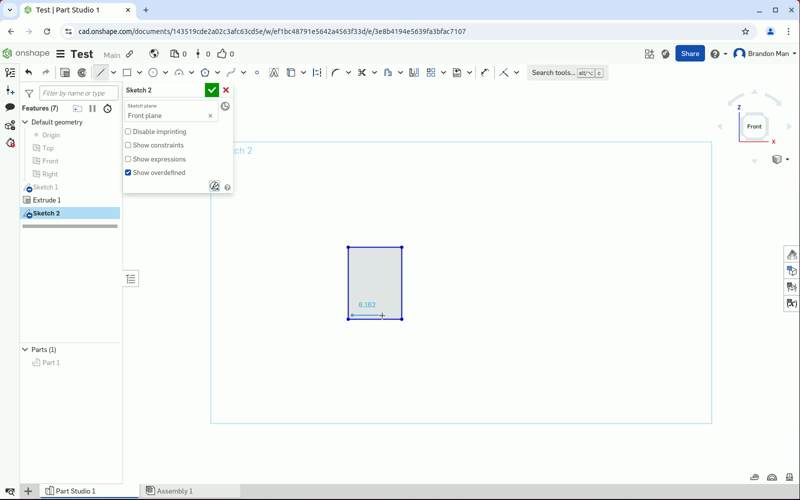
mouse_move(398, 315)
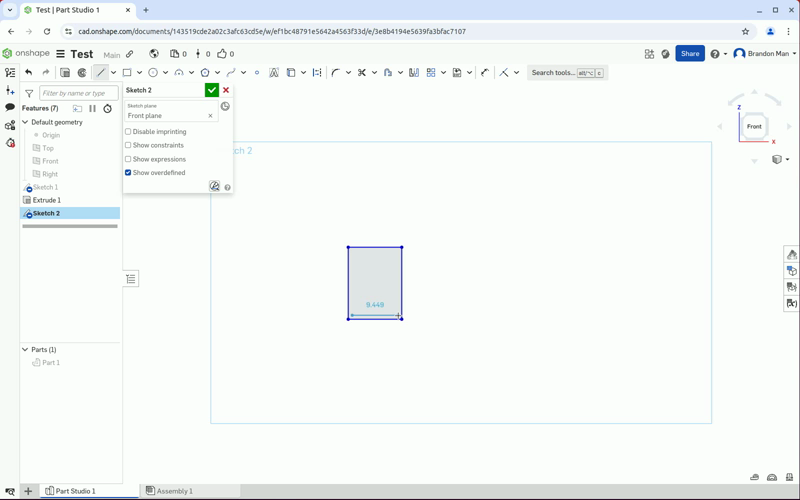
click(398, 315)
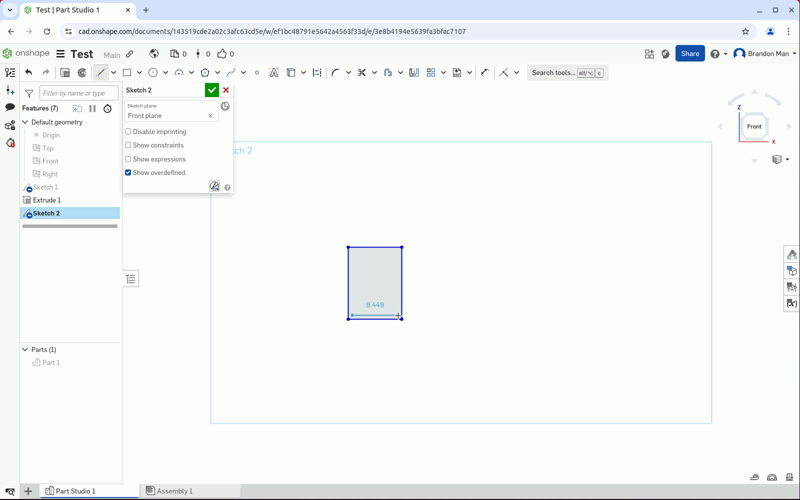
key_up(shift)
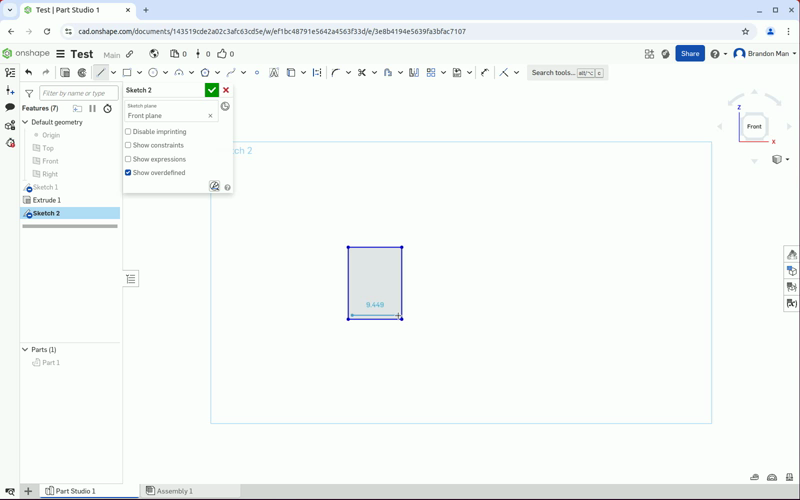
key_down(shift)
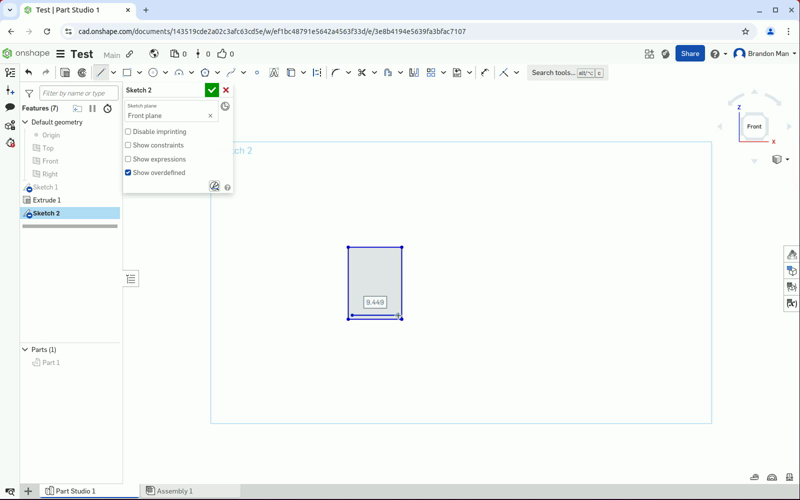
mouse_move(398, 251)
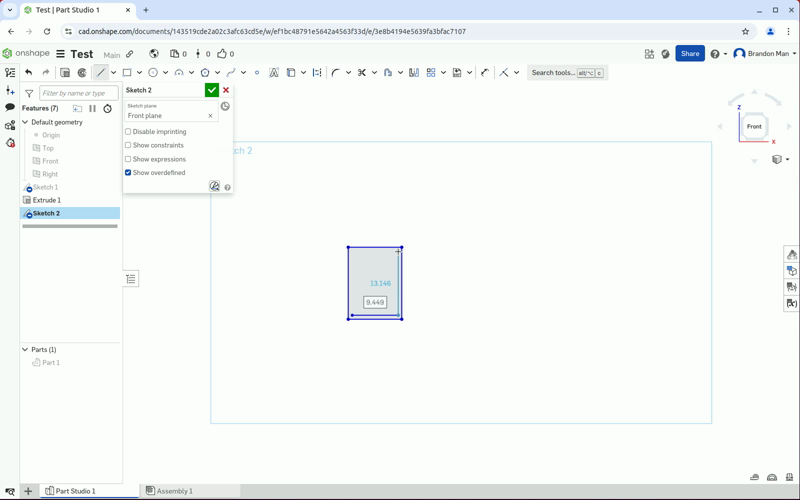
click(398, 251)
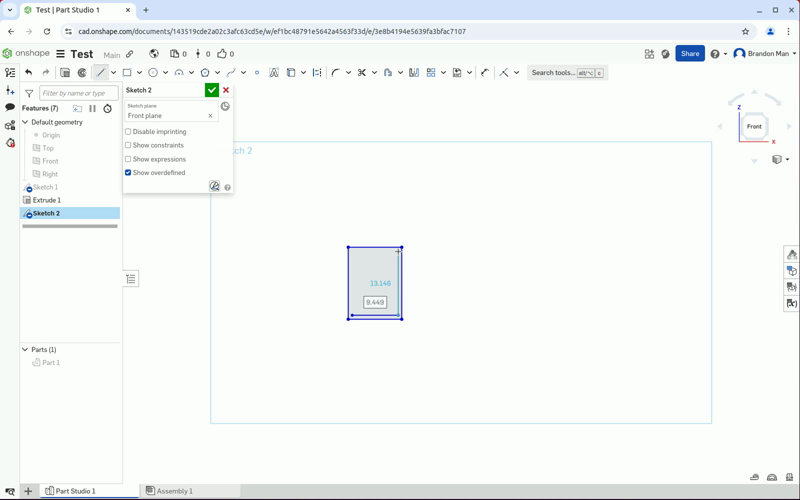
key_up(shift)
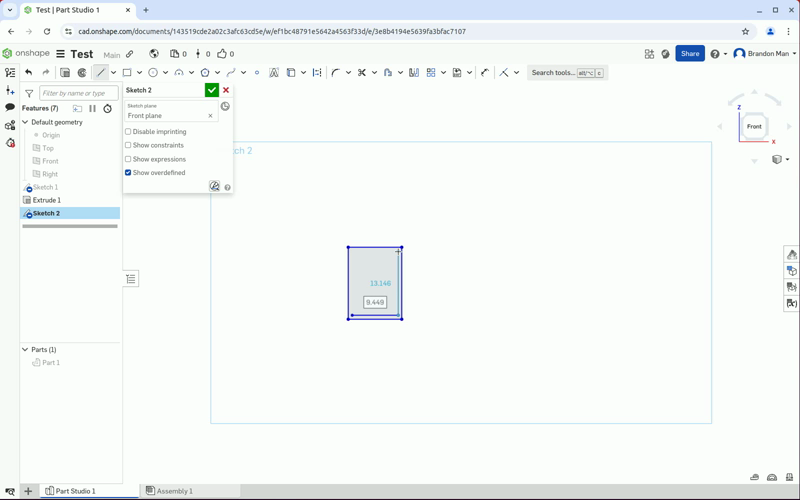
key_down(shift)
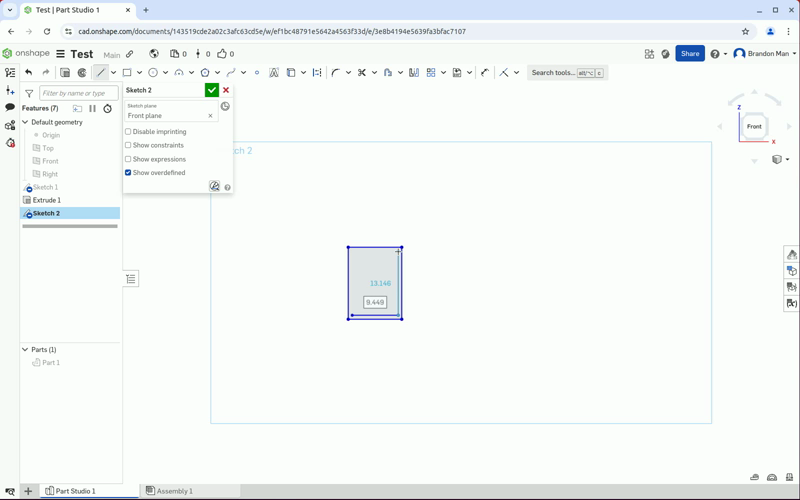
mouse_move(428, 251)
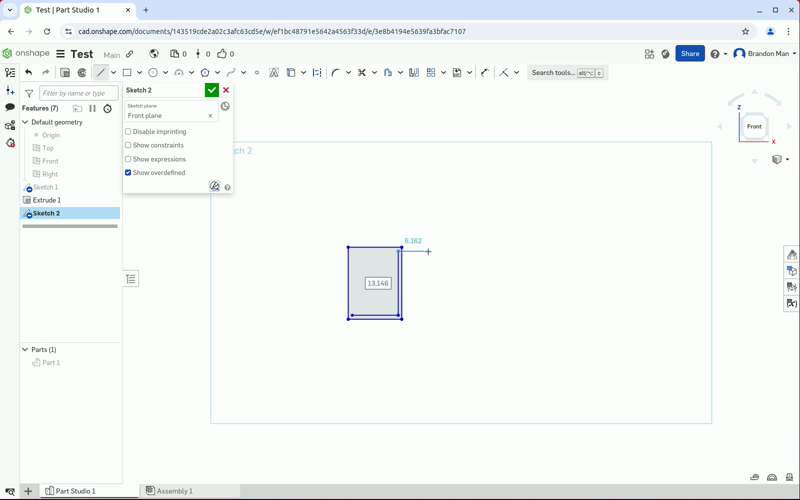
mouse_move(352, 251)
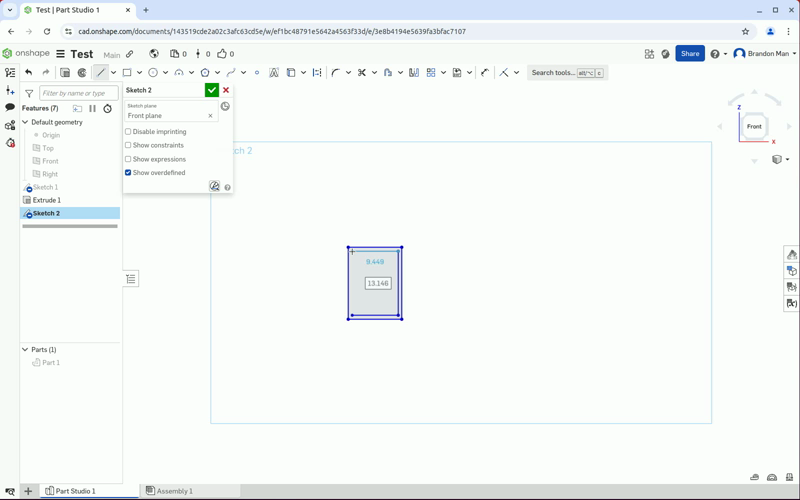
click(352, 251)
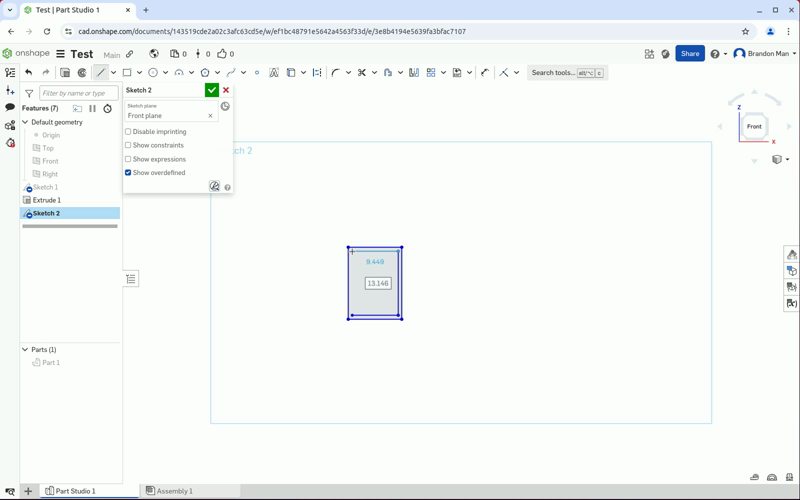
key_up(shift)
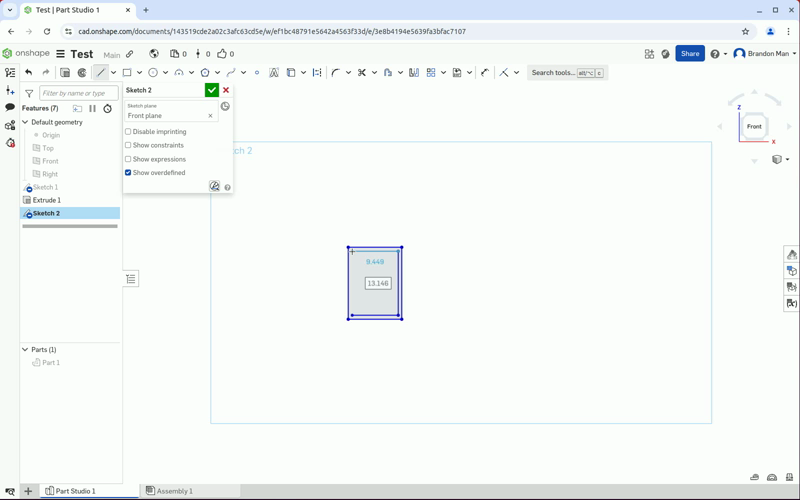
key_down(shift)
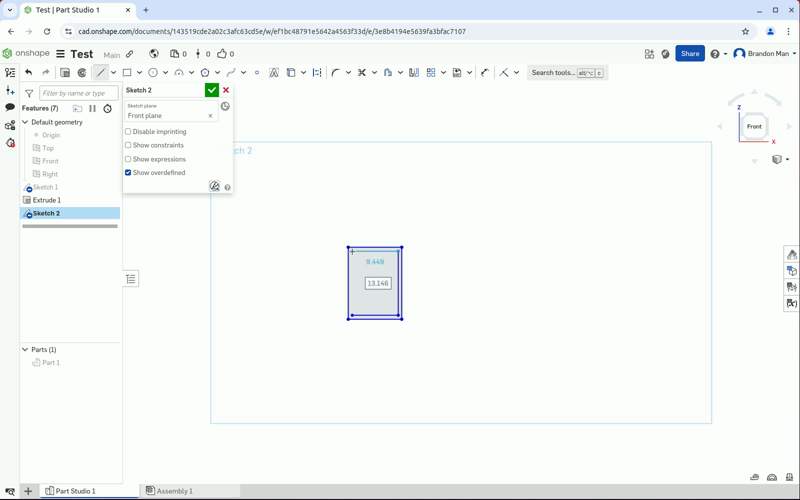
mouse_move(352, 315)
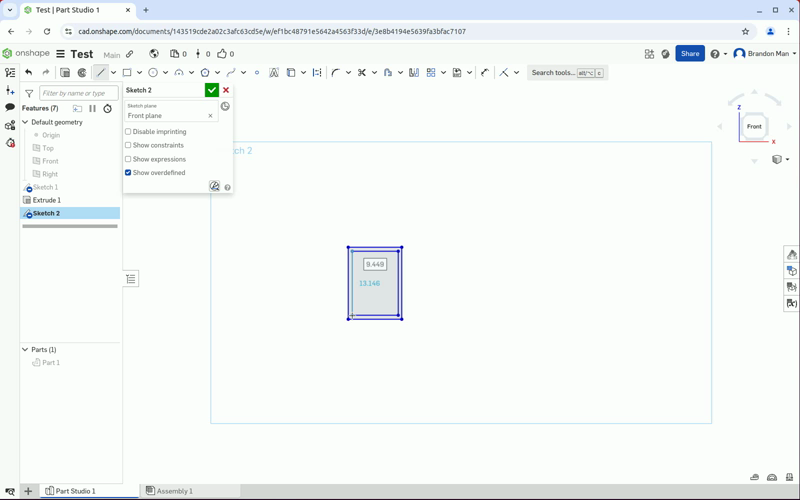
key_up(shift)
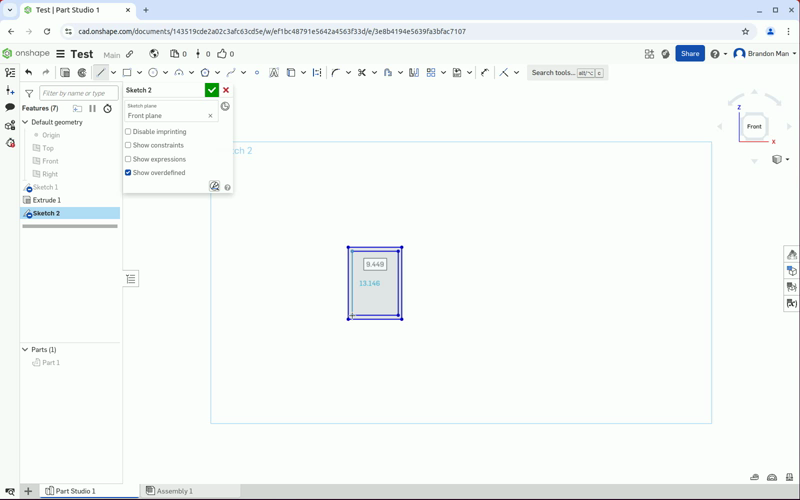
click(352, 315)
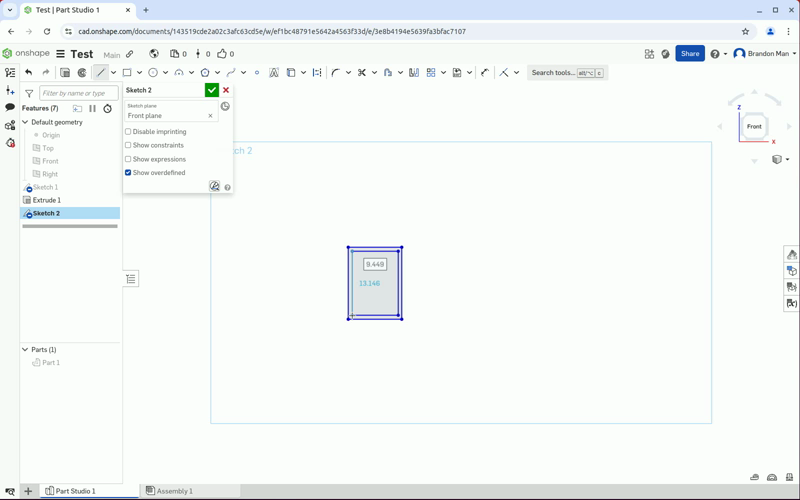
key(esc)
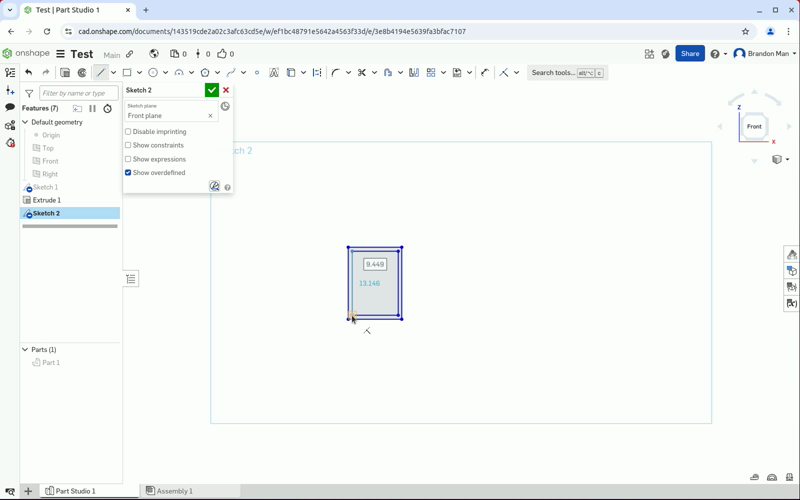
mouse_move(399, 255)
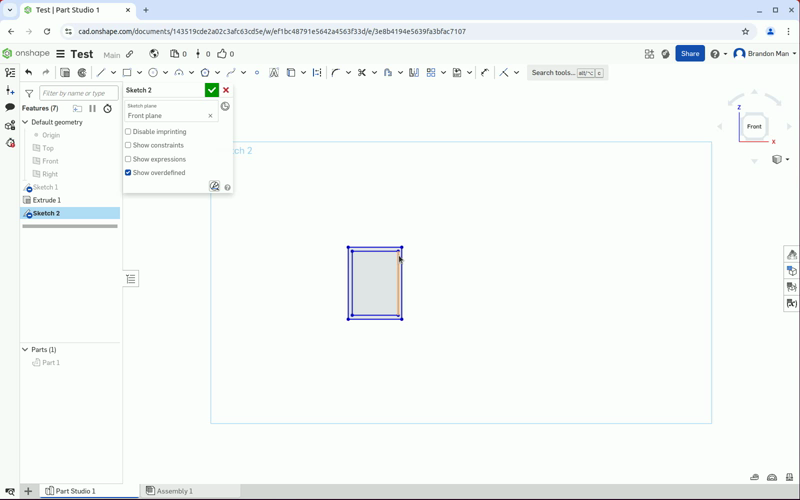
scroll(6)
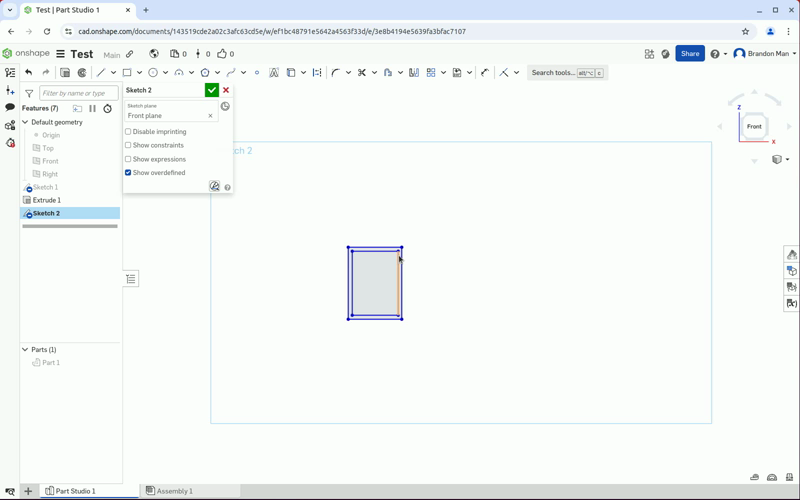
scroll(6)
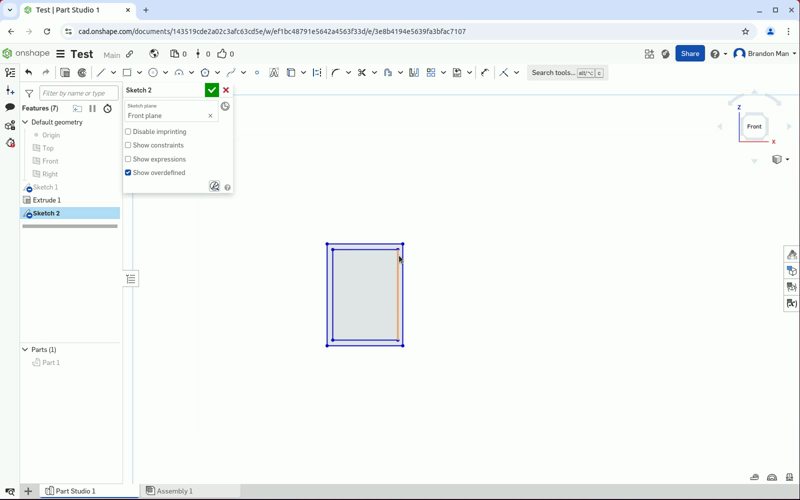
scroll(6)
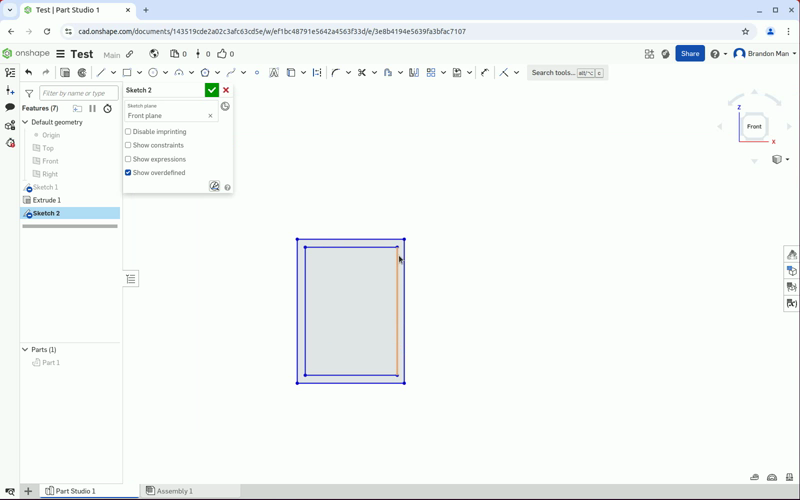
scroll(6)
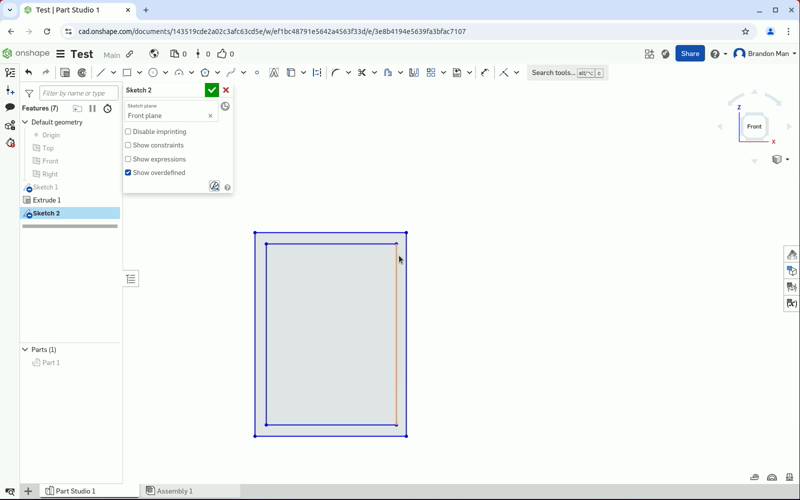
scroll(6)
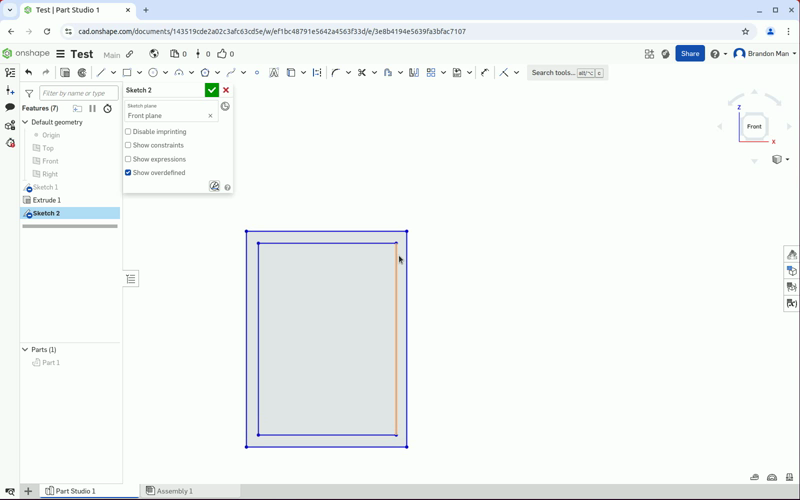
scroll(6)
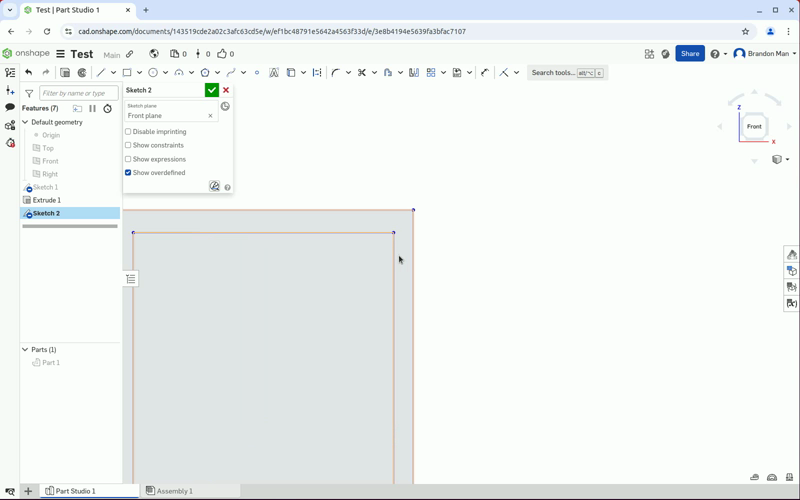
scroll(6)
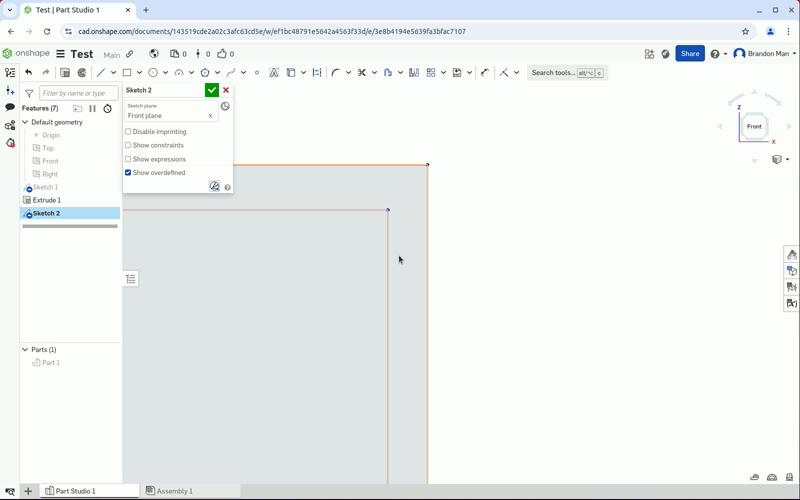
click(399, 255)
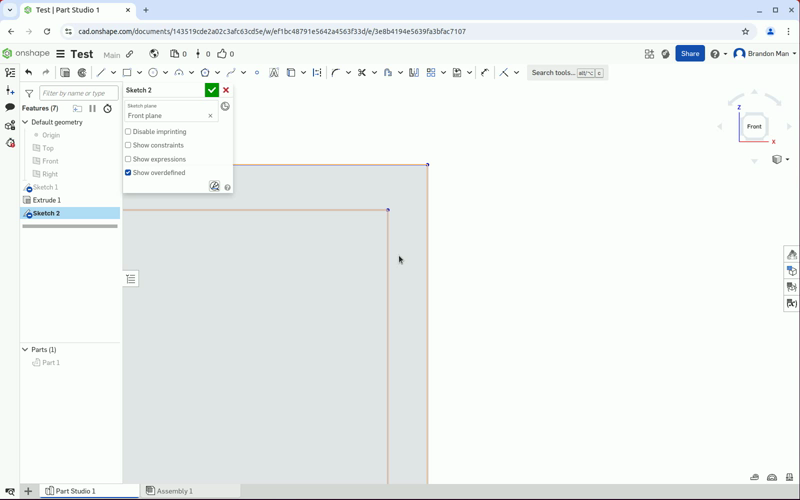
scroll(-6)
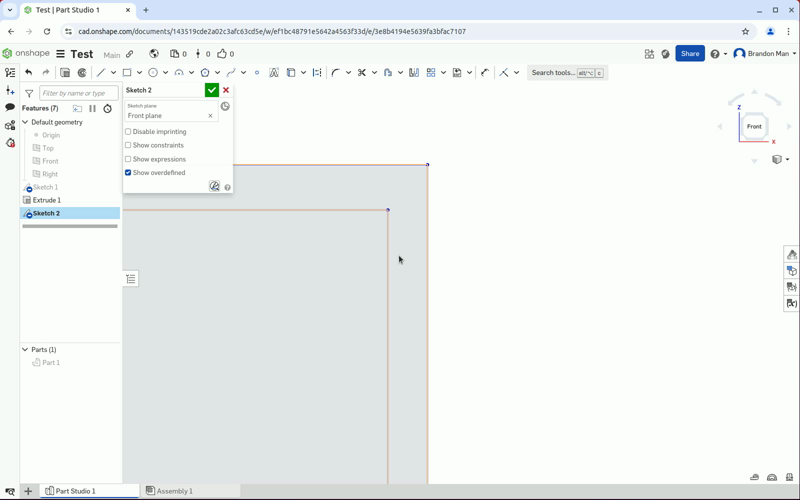
scroll(-6)
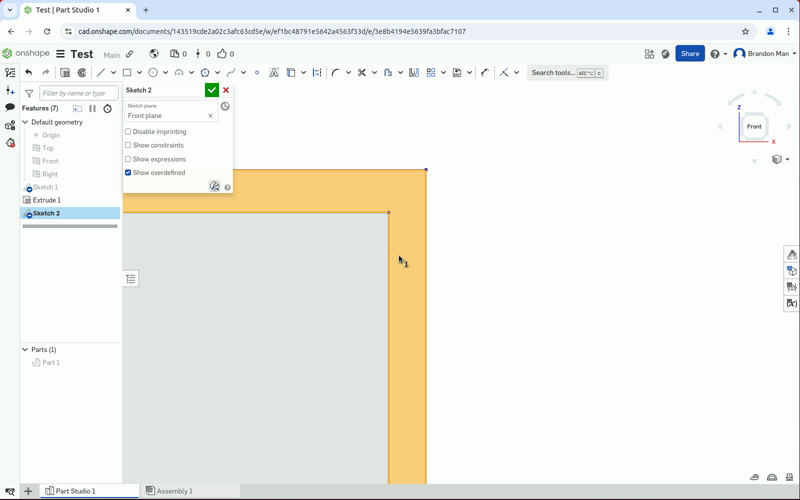
scroll(-6)
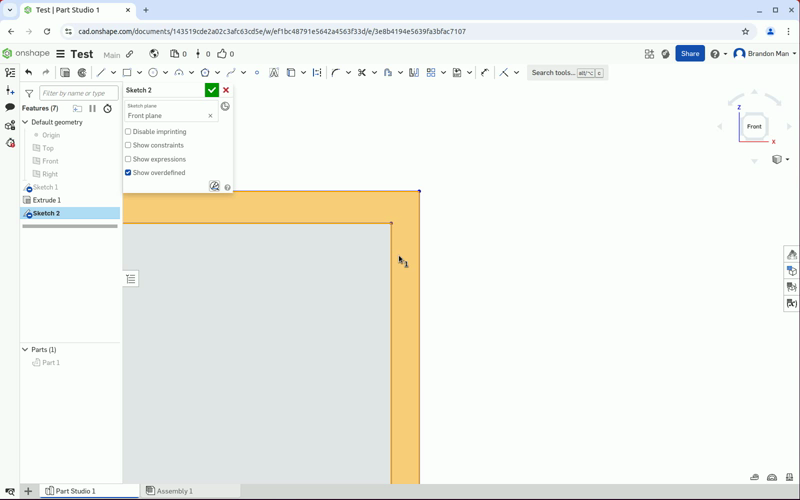
scroll(-6)
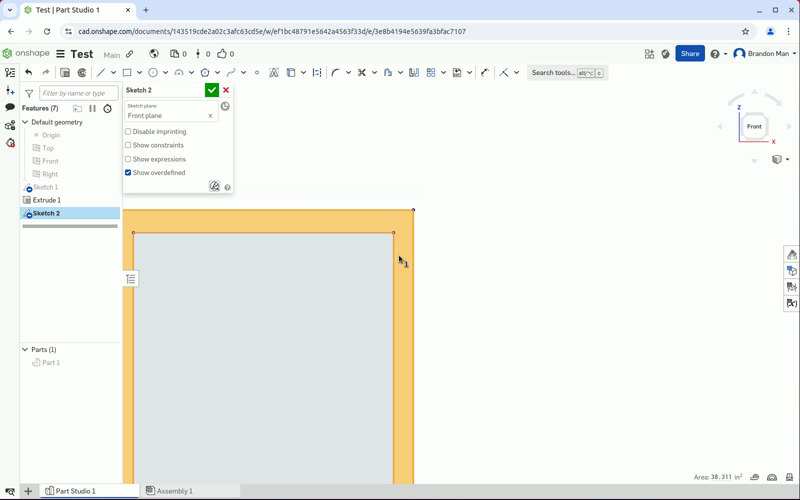
scroll(-6)
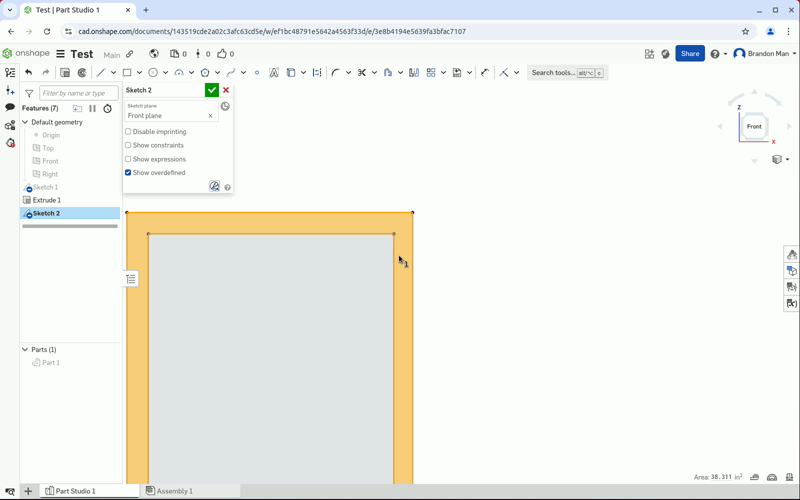
scroll(-6)
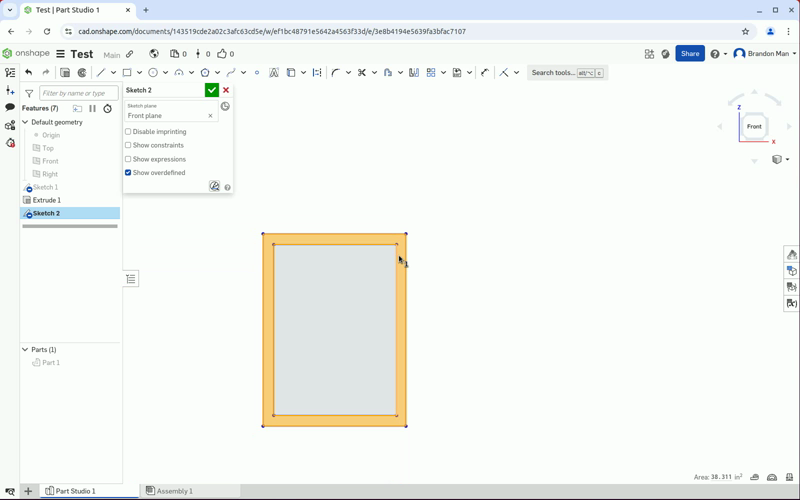
scroll(-6)
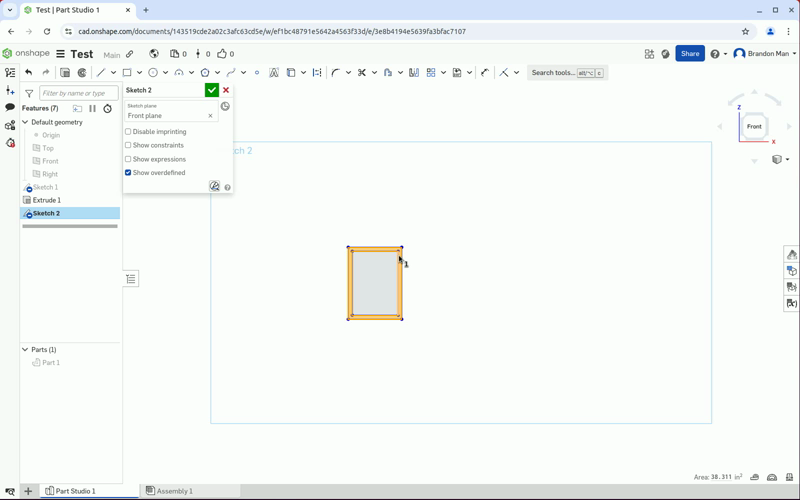
mouse_move(73, 352)
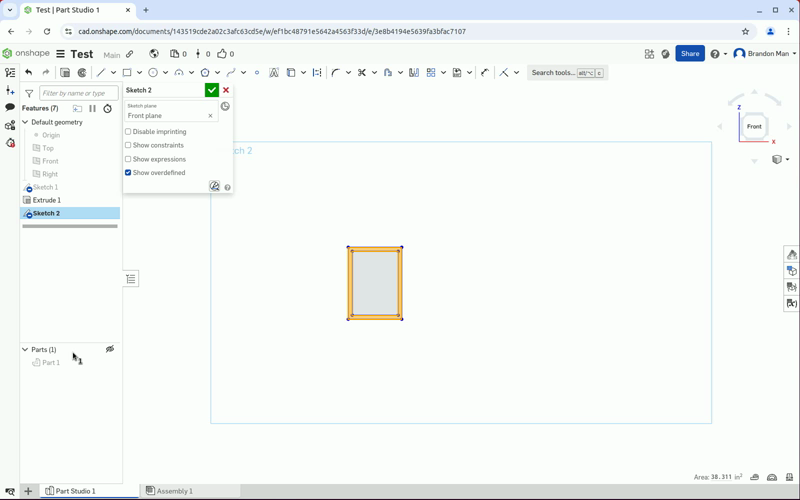
key(shift+y)
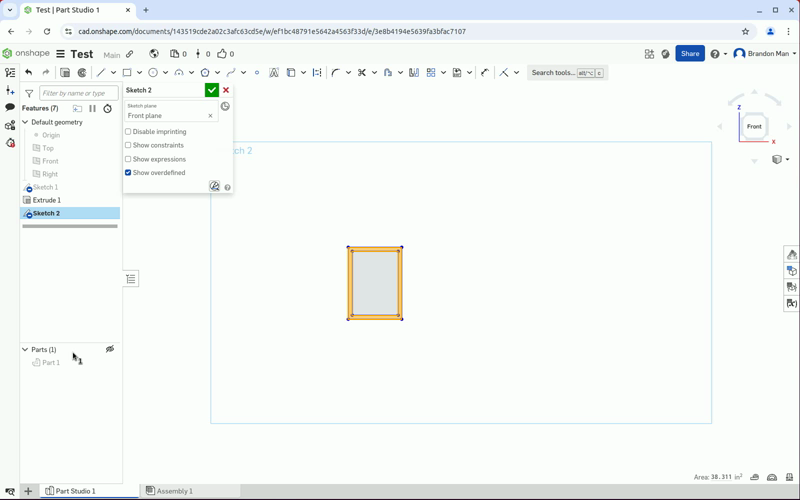
key(shift+e)
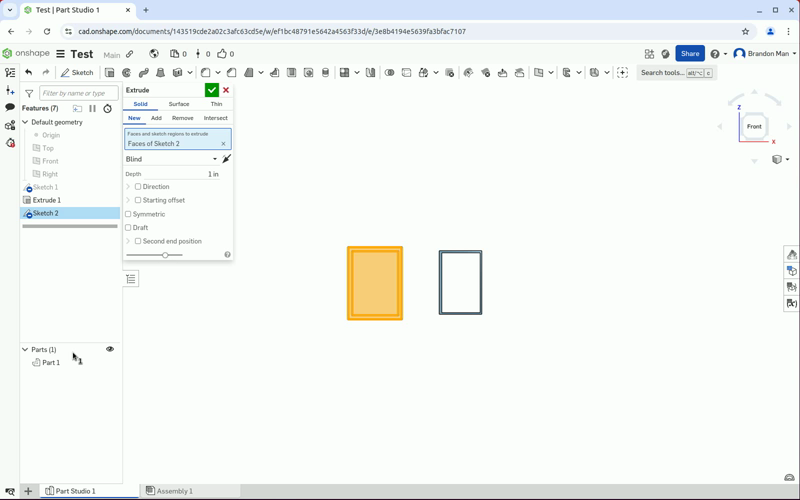
mouse_move(143, 106)
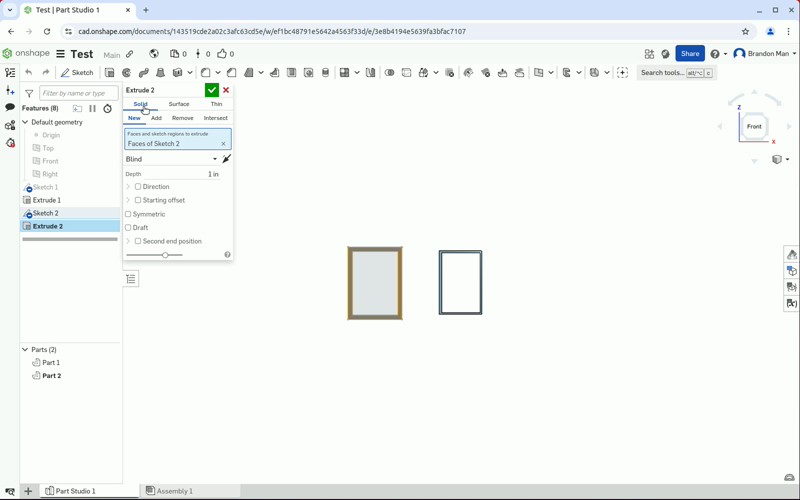
click(143, 106)
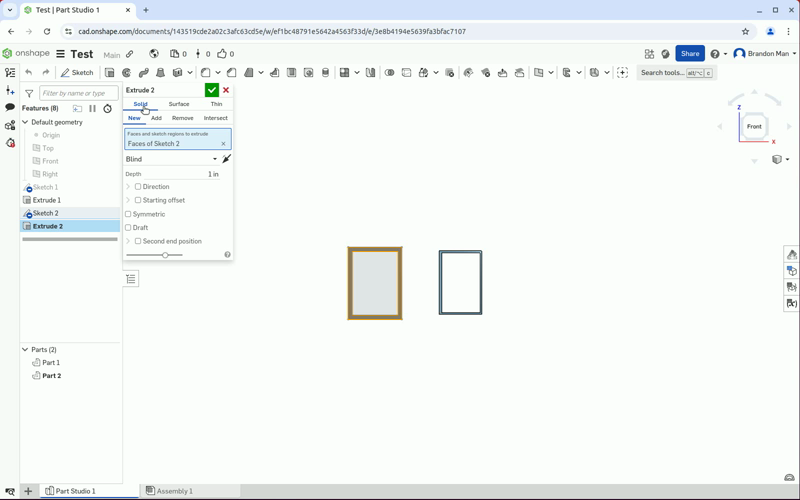
mouse_move(137, 120)
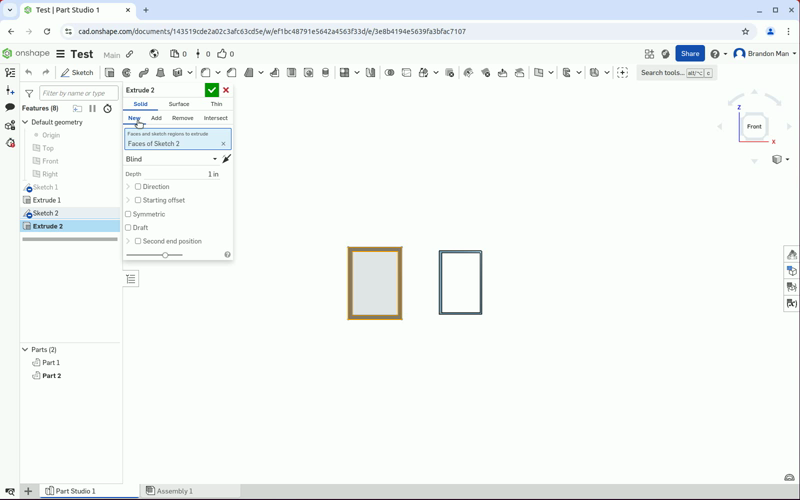
click(137, 120)
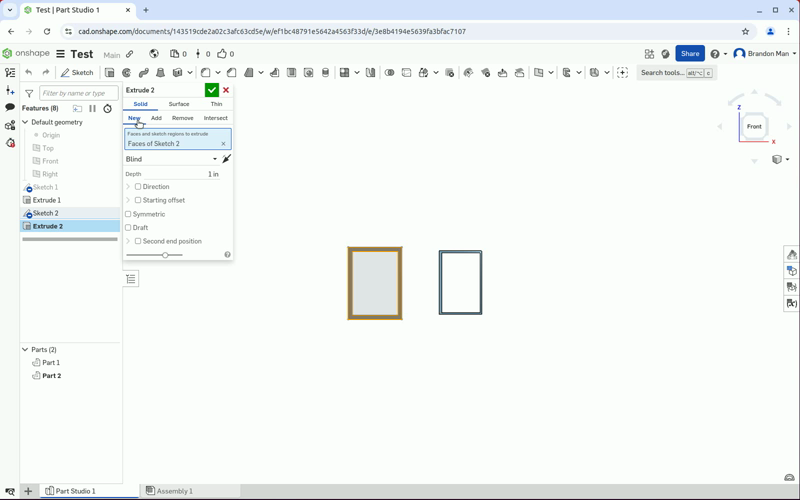
key(tab, 4)
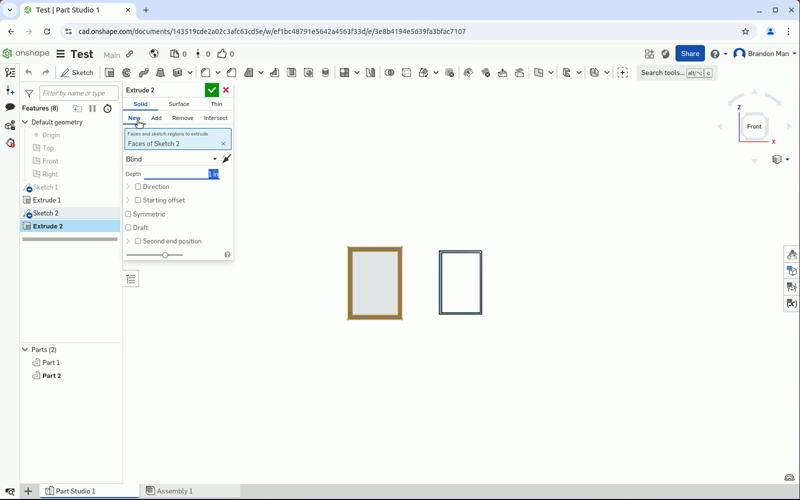
text(1.204)
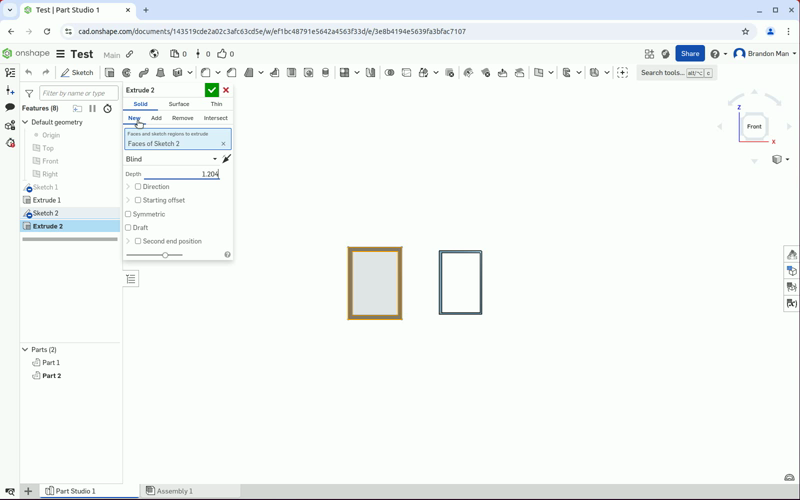
key(enter)
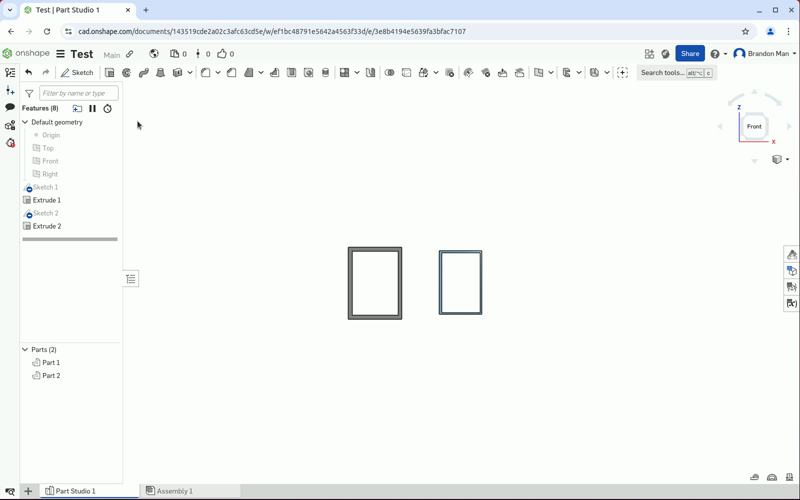
key(shift+h)
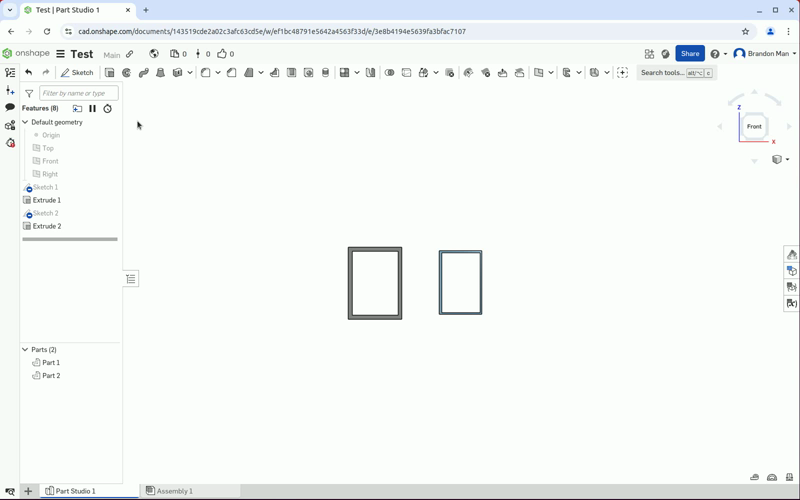
key(shift+h)
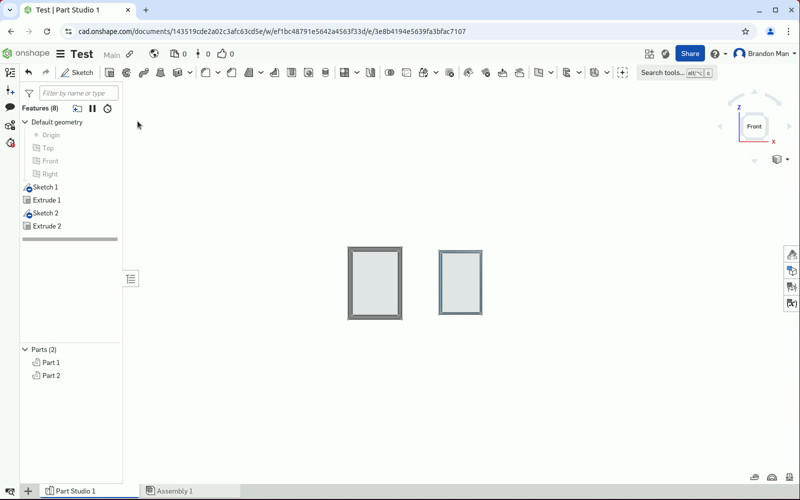
key(shift+7)
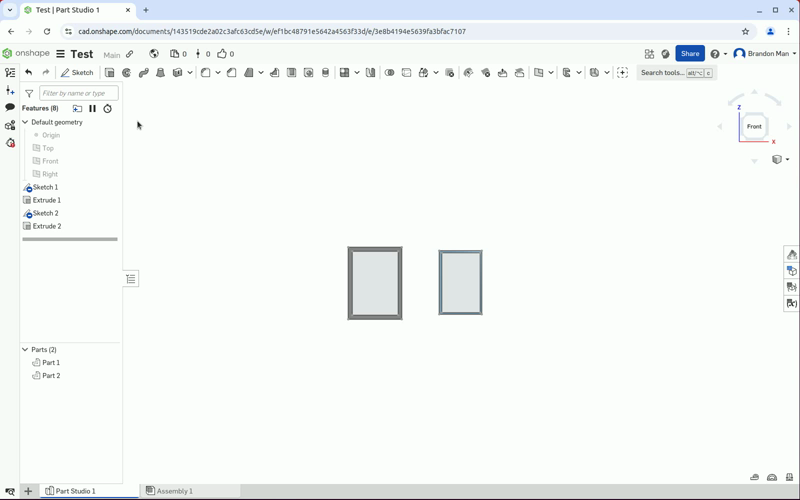
key(left, 2)
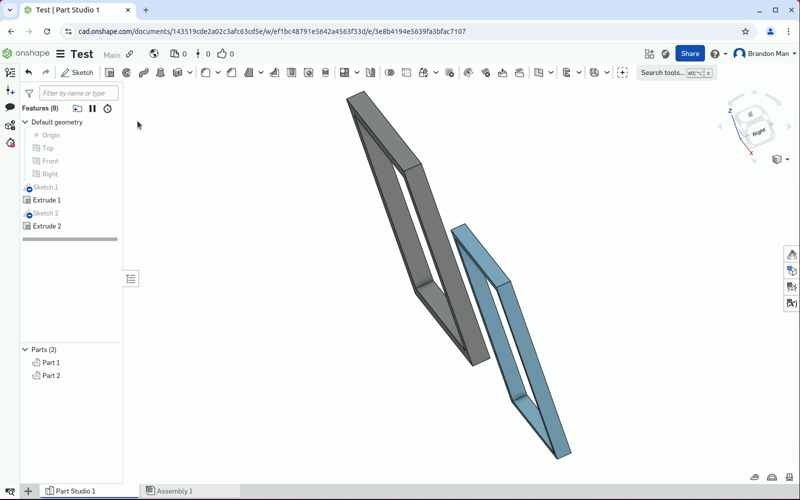
key(down, 2)
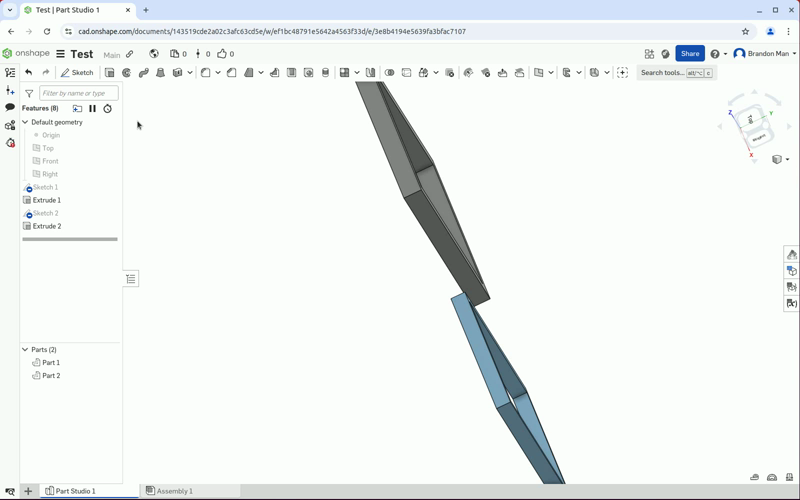
key(up, 2)
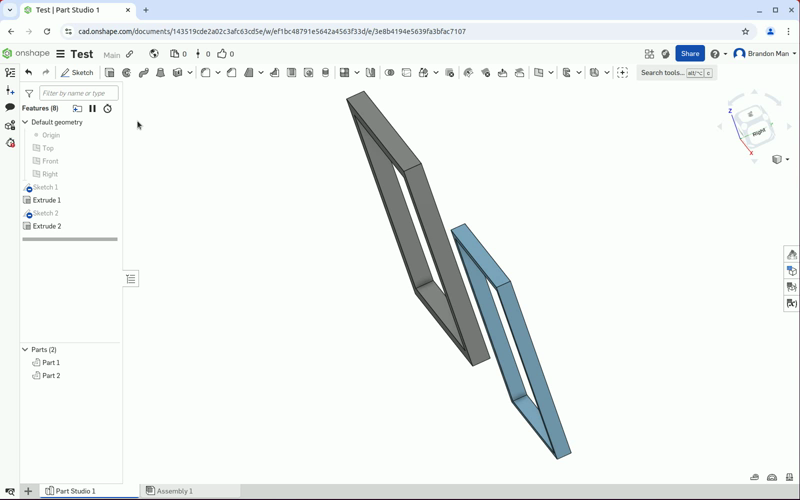
key(right, 2)
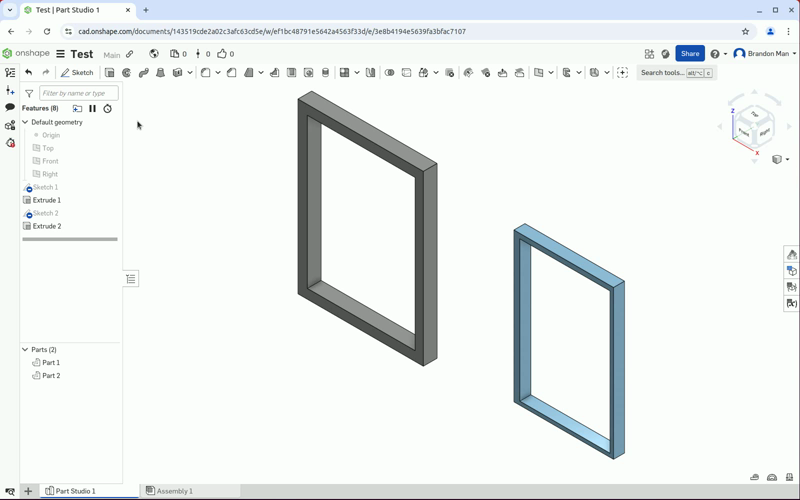
mouse_move(73, 189)
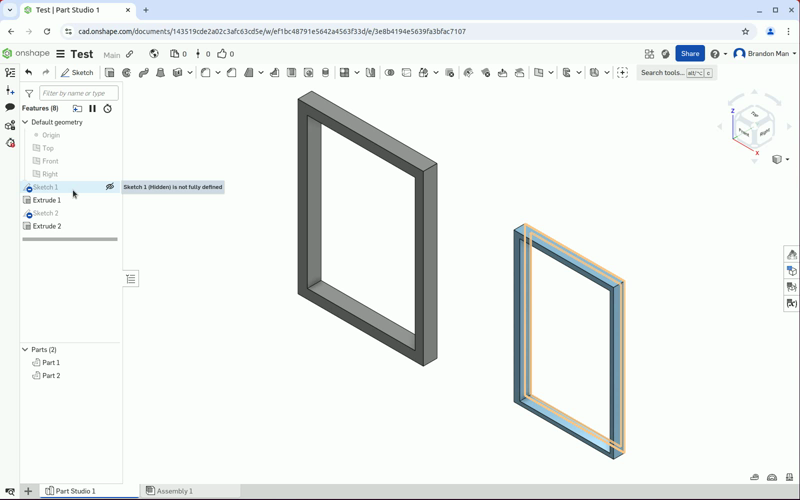
click(73, 189)